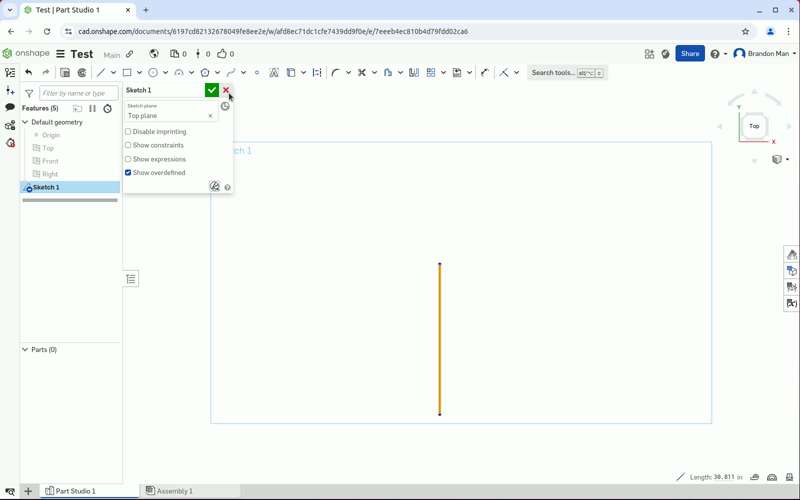
key(shift+h)
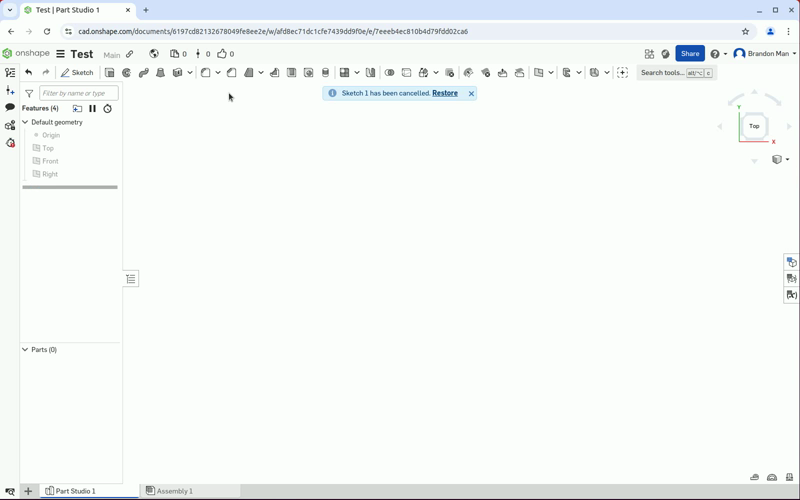
mouse_move(73, 352)
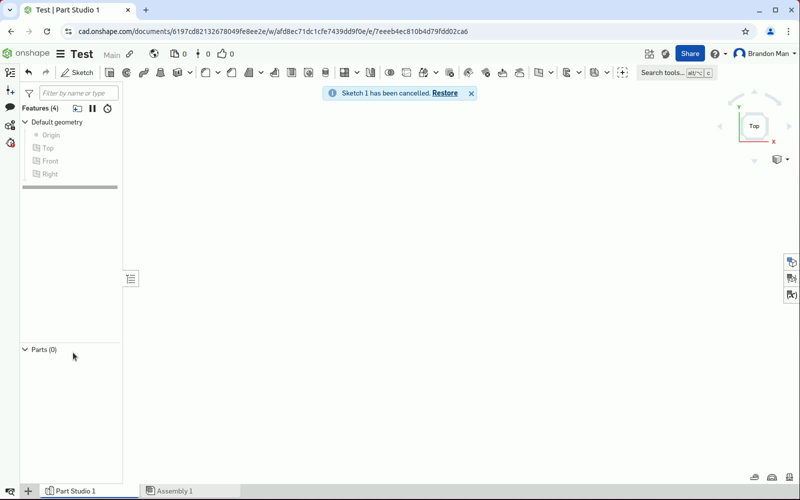
key(y)
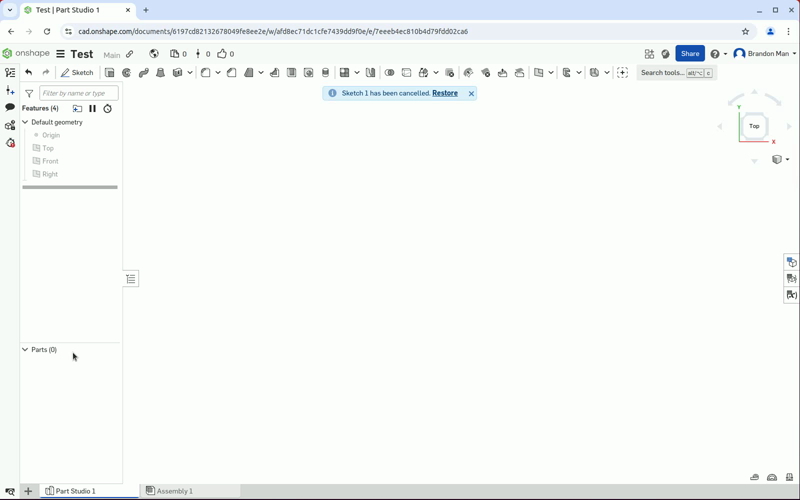
key(shift+p)
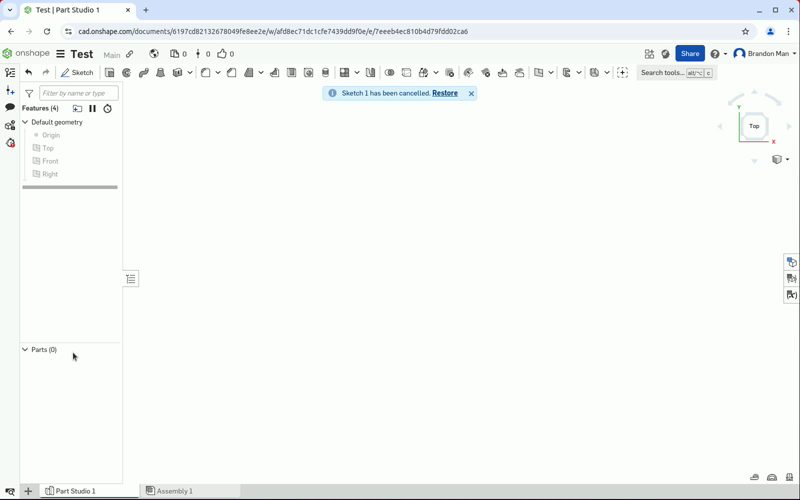
key(space)
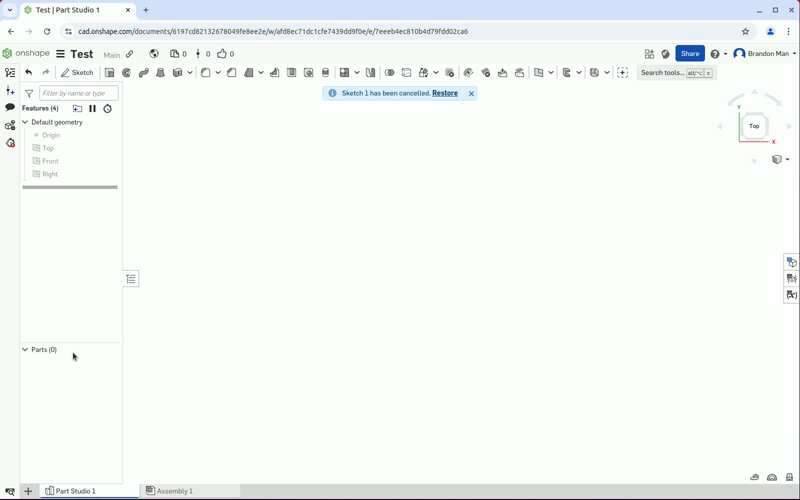
key_down(shift)
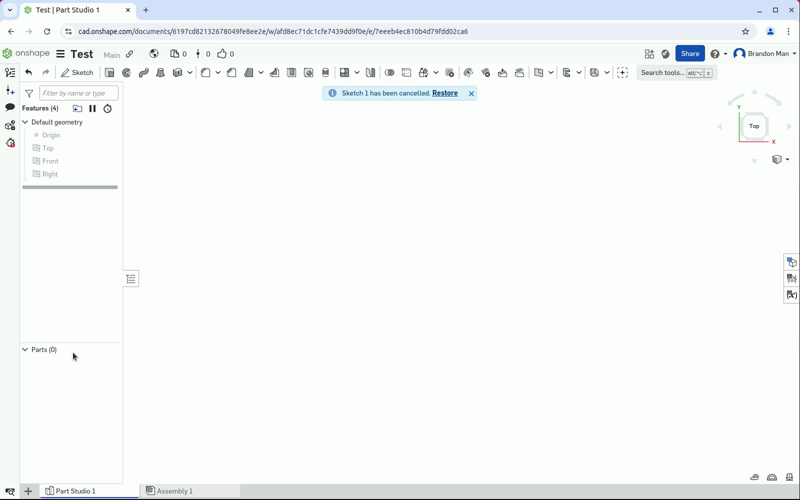
key(up)
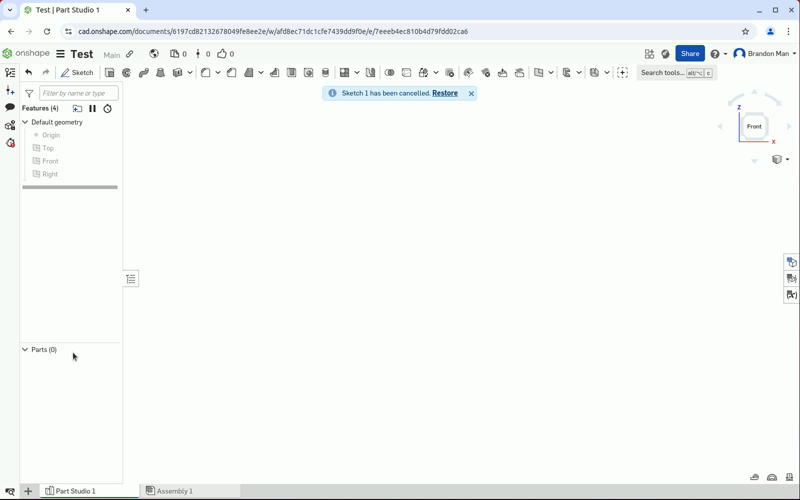
key_up(shift)
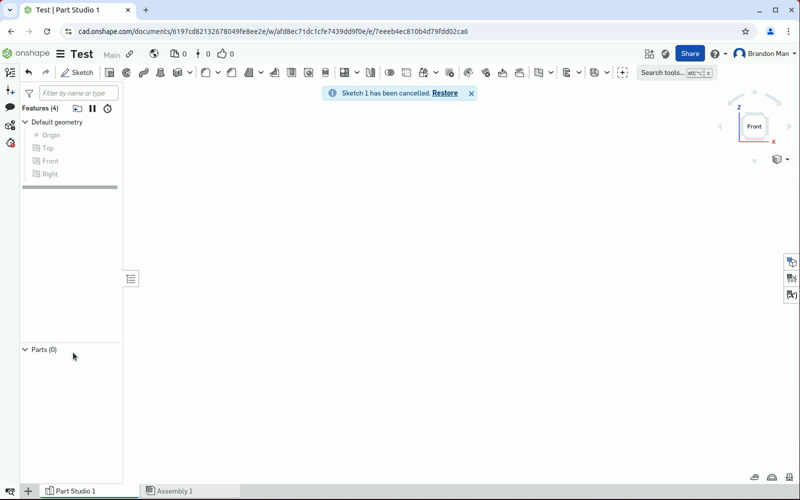
mouse_move(73, 352)
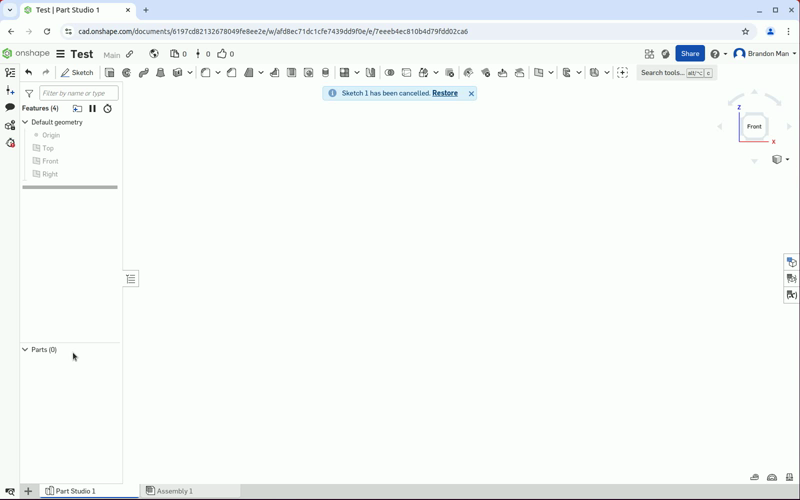
key(shift+y)
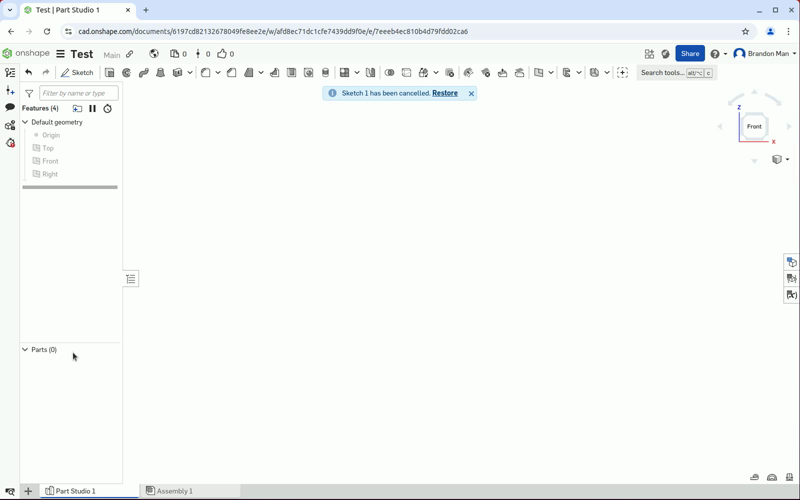
key(shift+s)
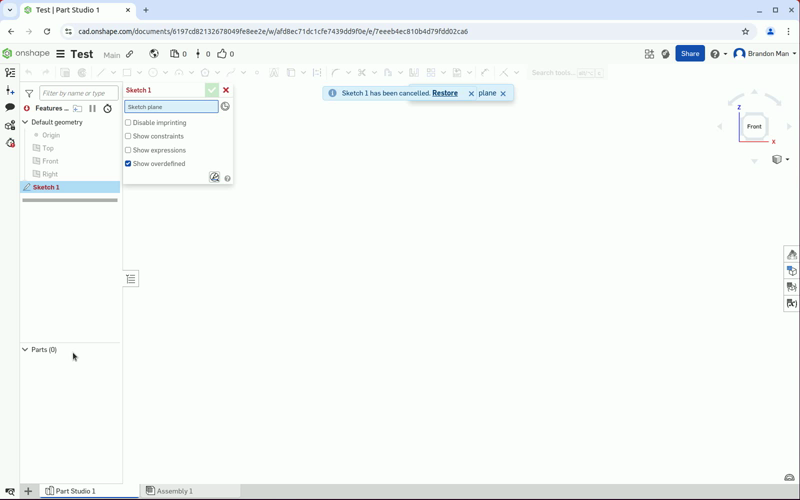
mouse_move(73, 163)
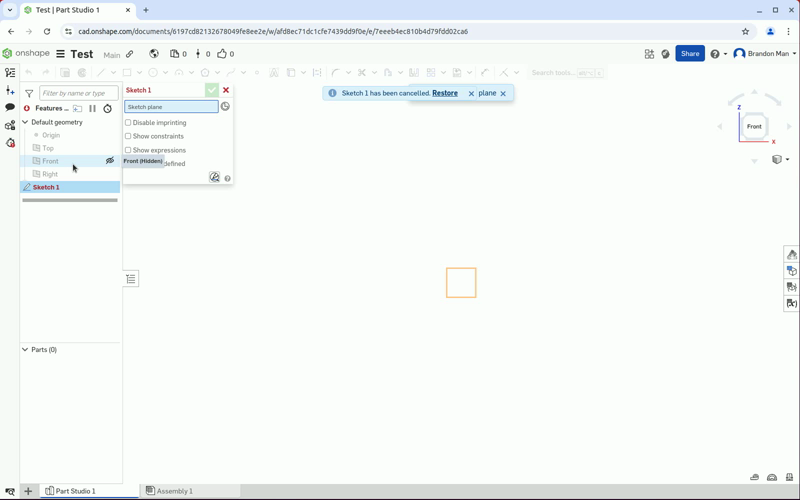
click(73, 163)
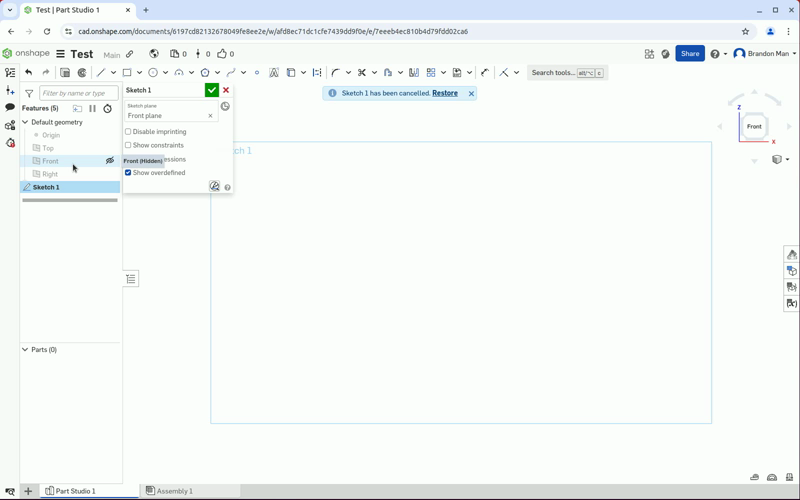
mouse_move(73, 352)
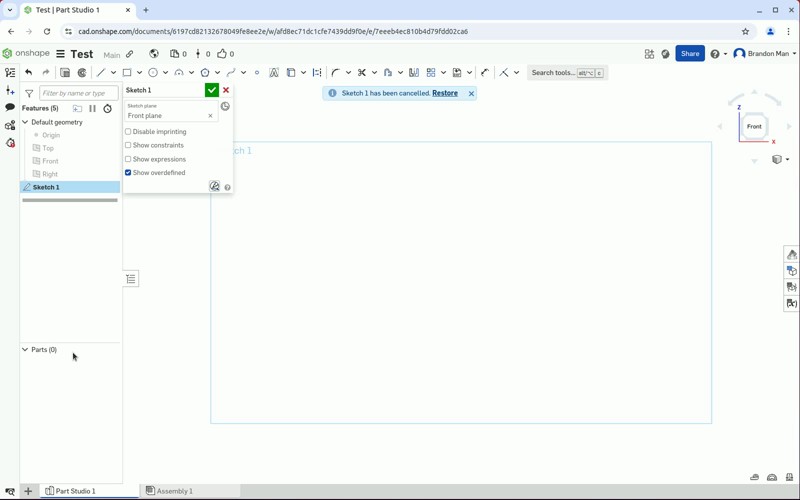
key(y)
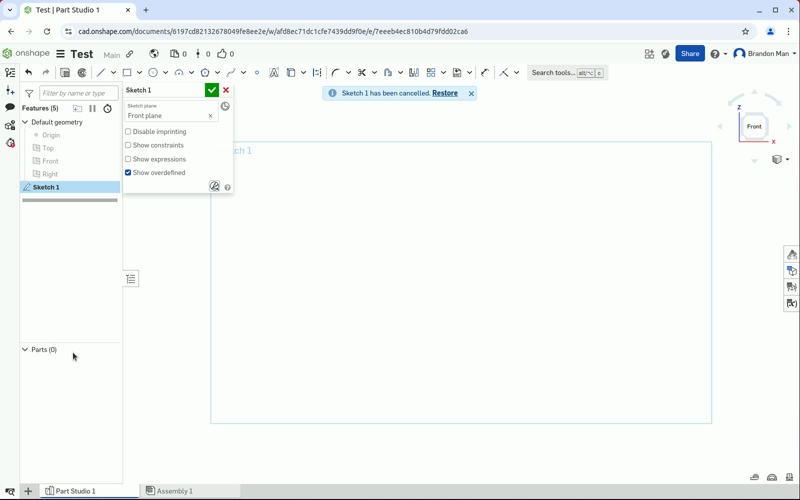
key(l)
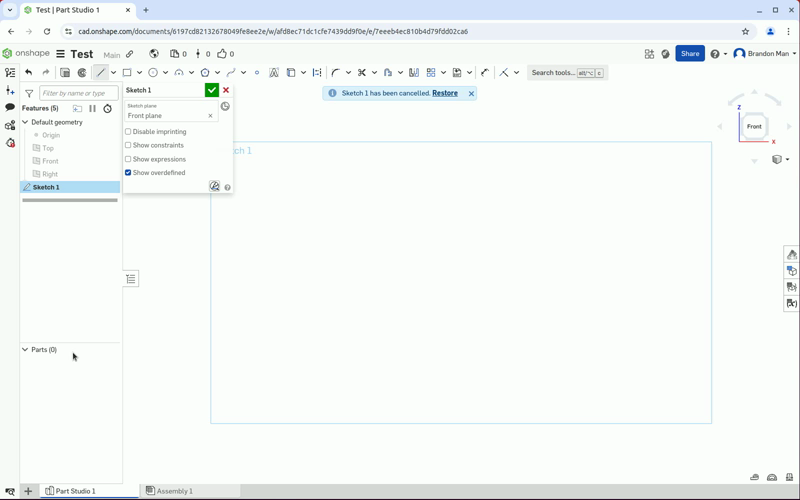
key_down(shift)
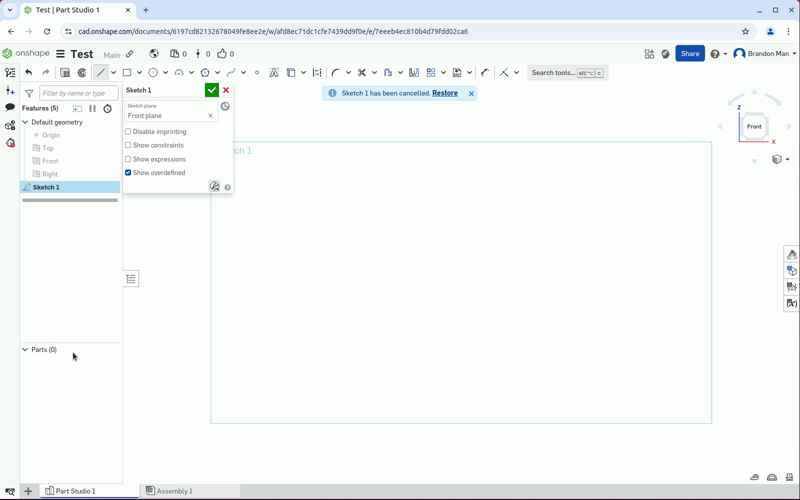
mouse_move(460, 282)
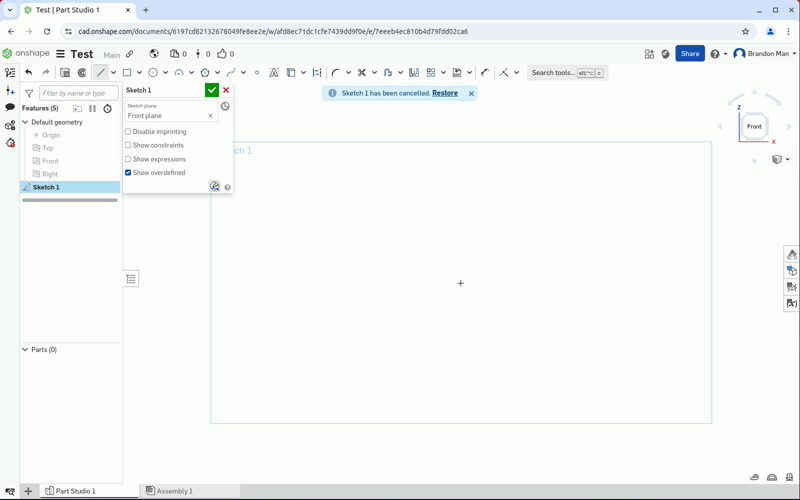
click(460, 282)
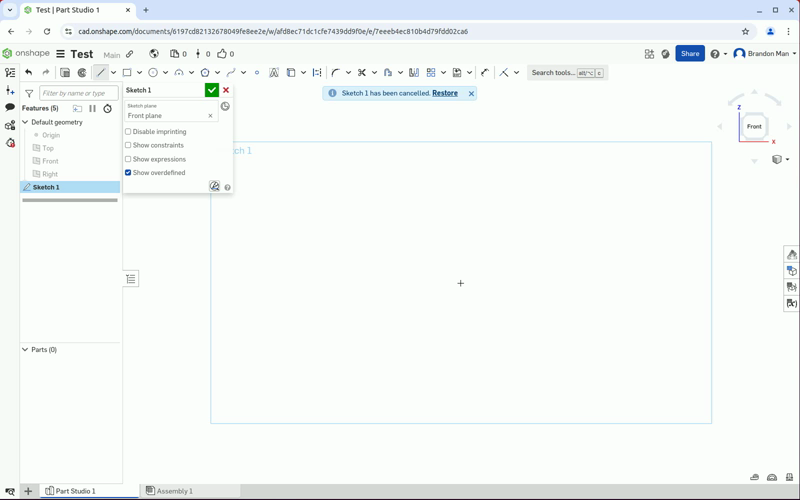
key_up(shift)
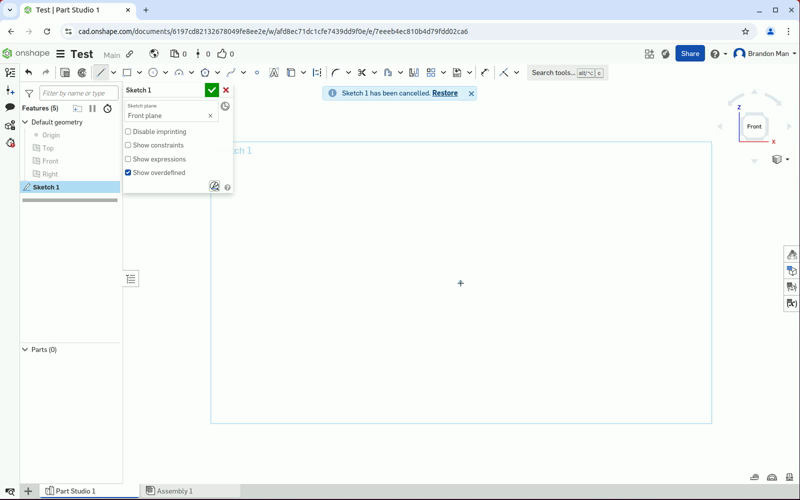
key_down(shift)
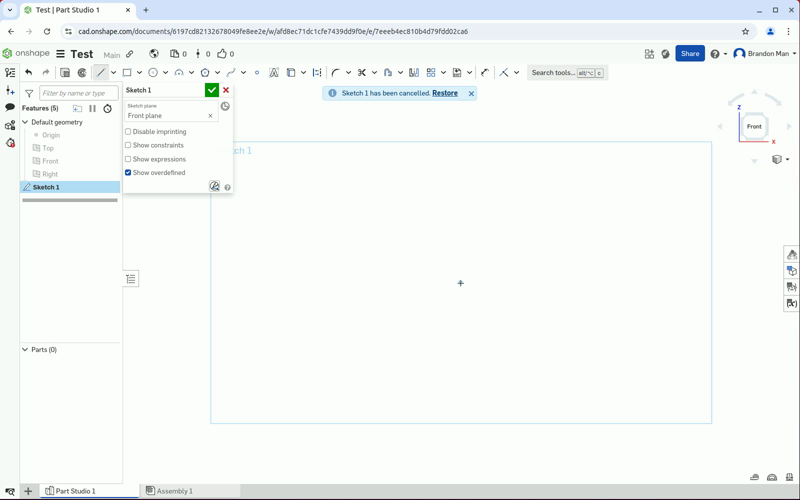
mouse_move(573, 282)
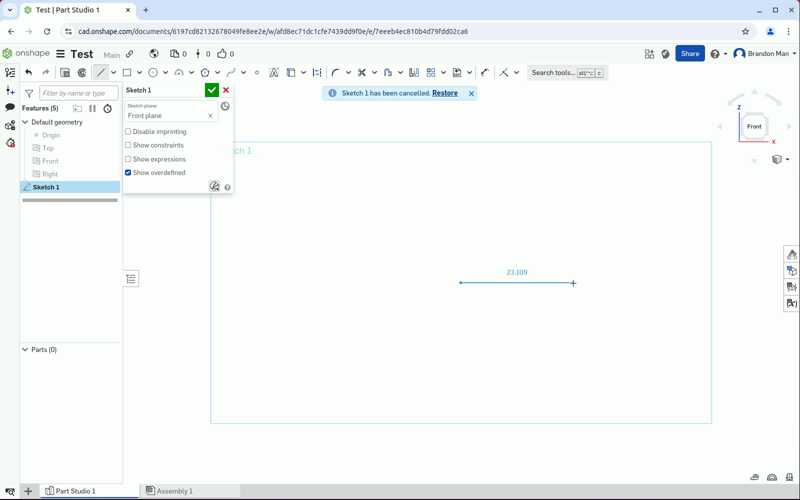
click(573, 282)
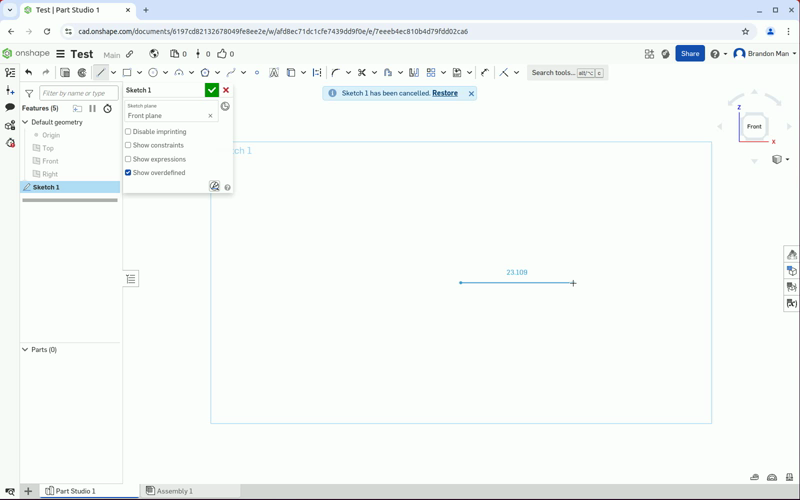
key_up(shift)
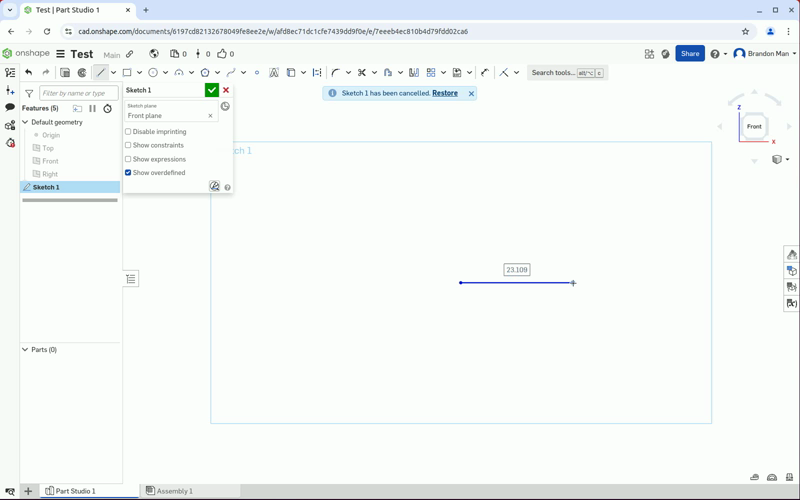
key_down(shift)
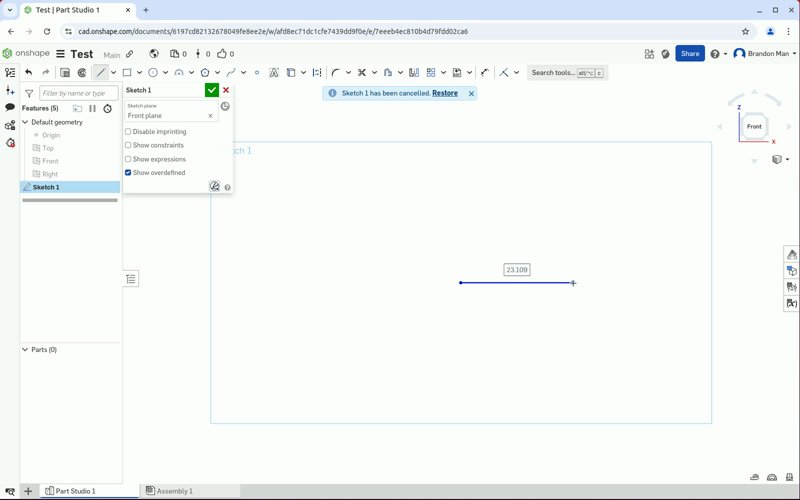
mouse_move(589, 282)
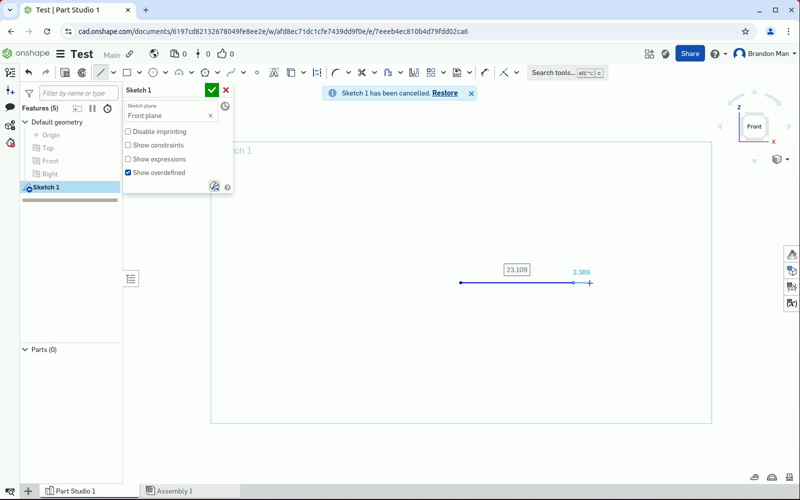
mouse_move(573, 245)
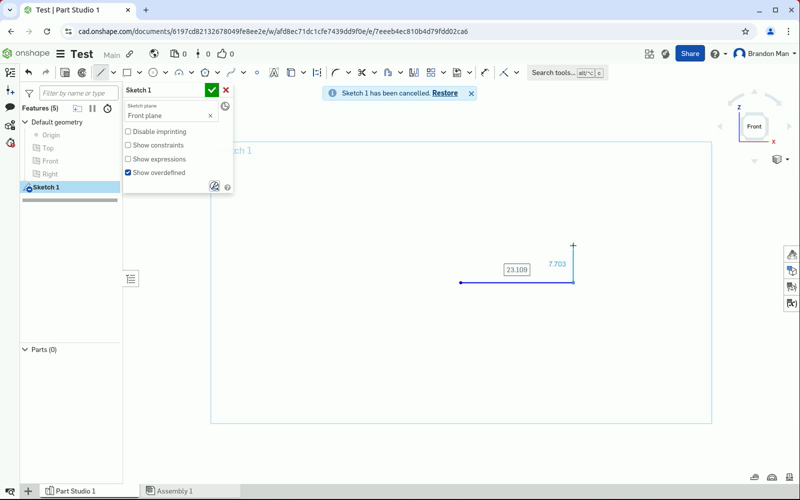
click(573, 245)
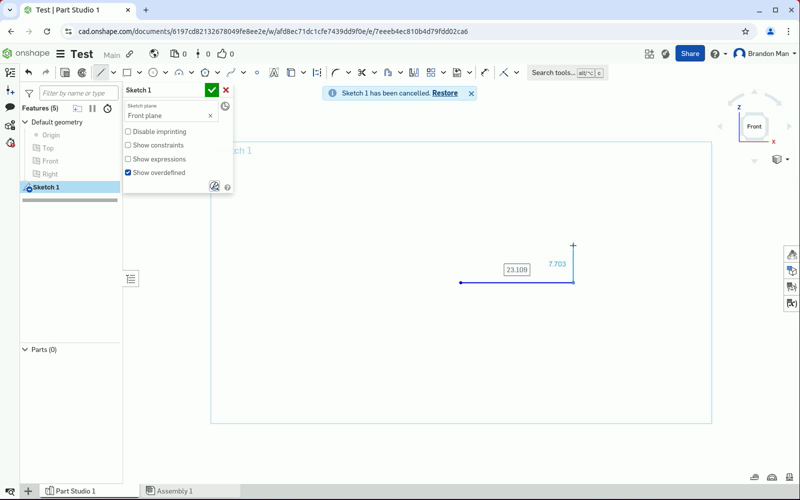
key_up(shift)
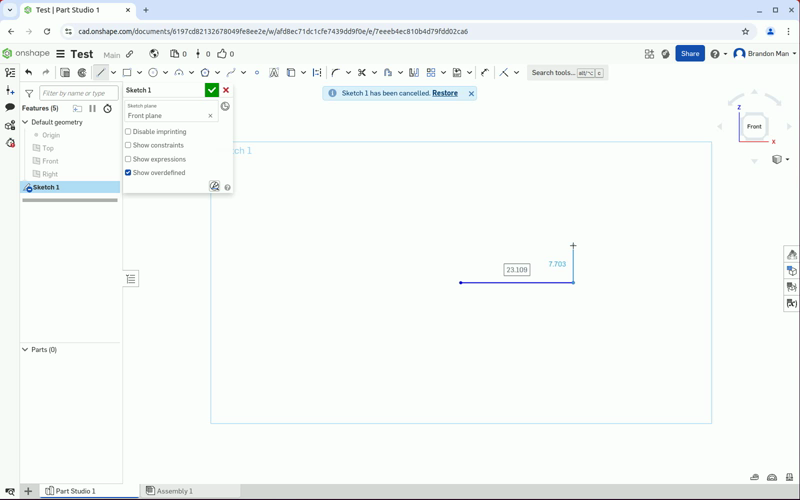
key_down(shift)
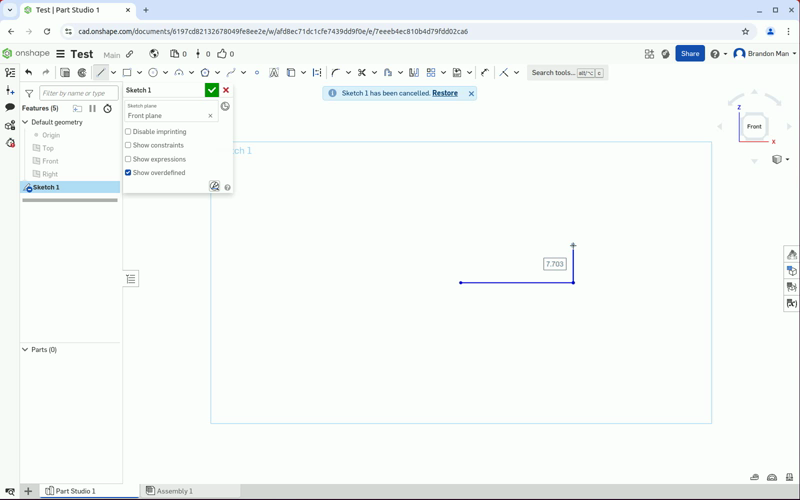
mouse_move(460, 245)
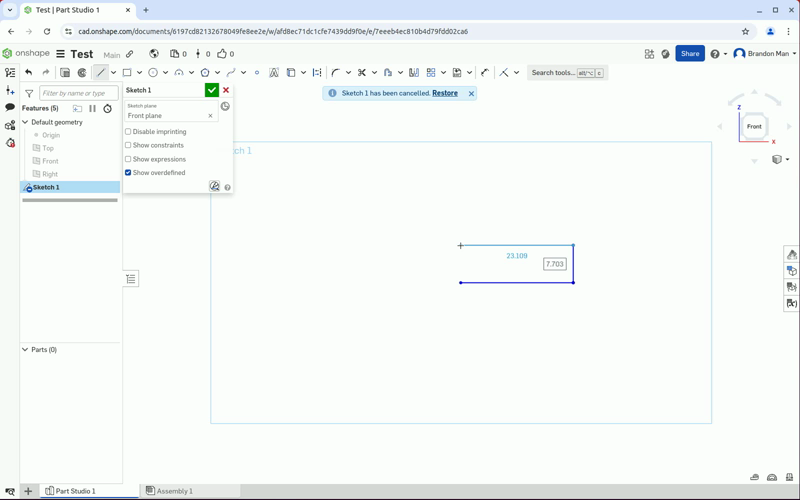
click(460, 245)
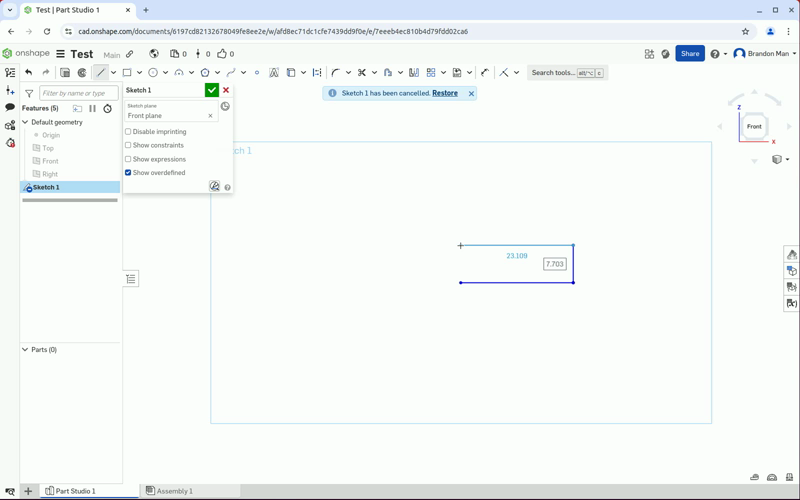
key_up(shift)
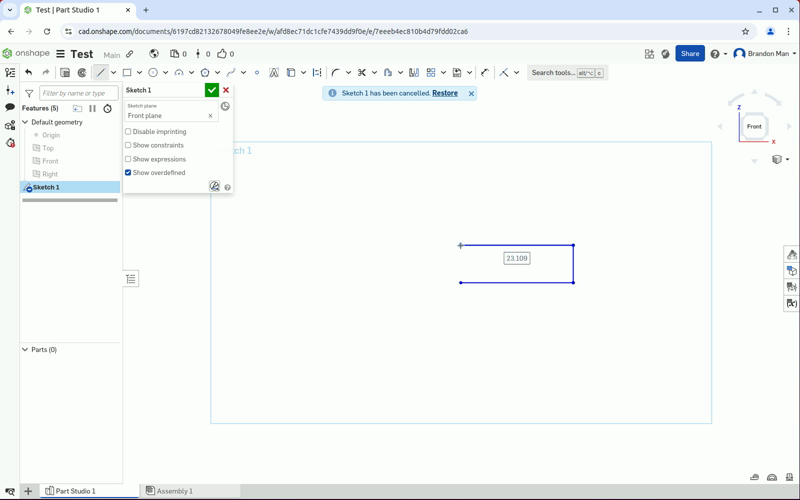
mouse_move(490, 245)
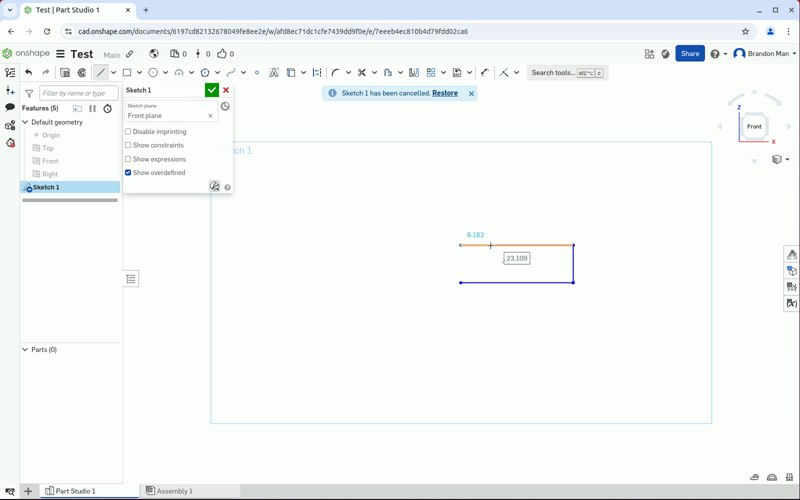
key_down(shift)
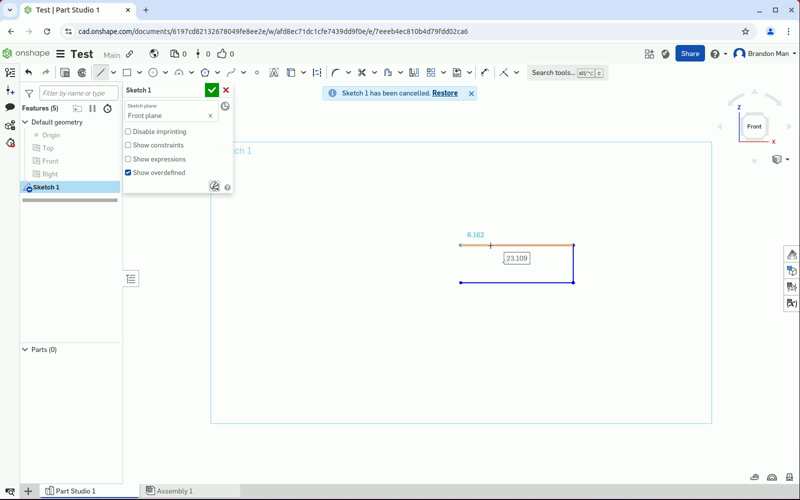
mouse_move(460, 282)
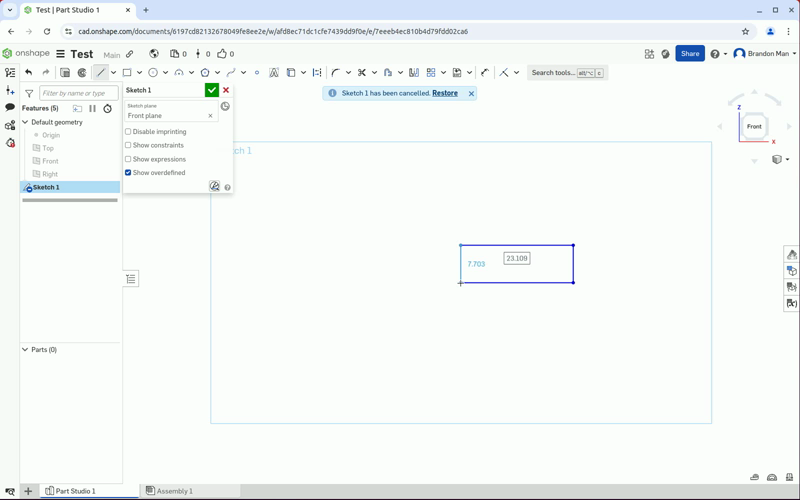
key_up(shift)
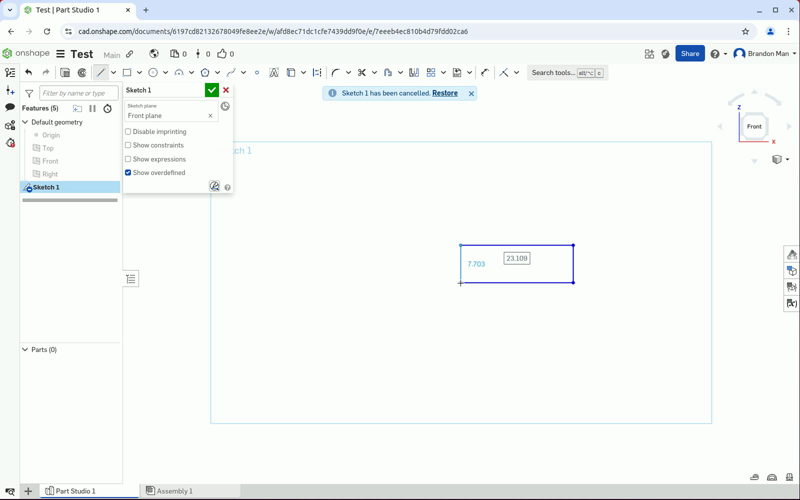
click(460, 282)
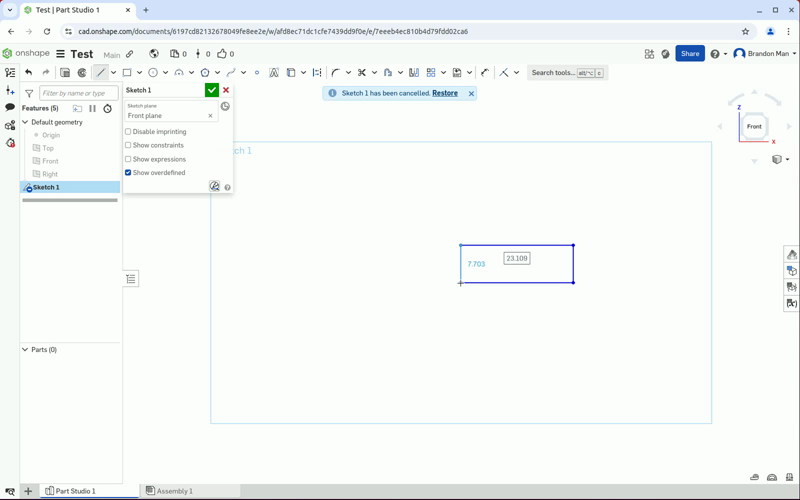
key(esc)
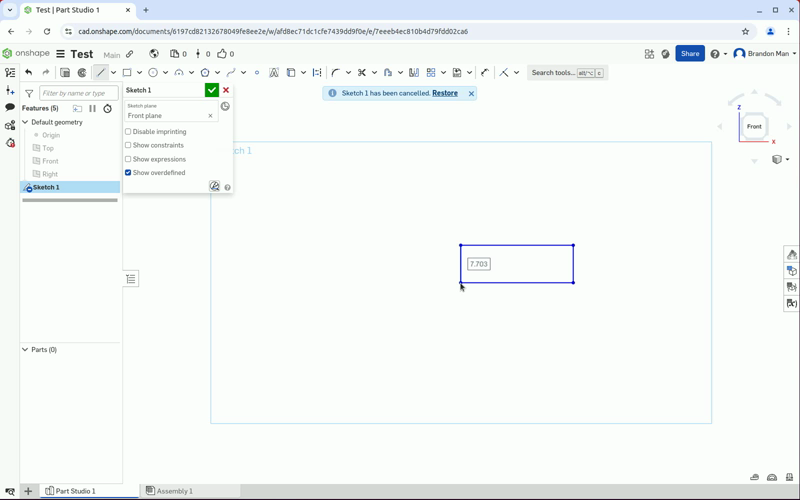
mouse_move(481, 253)
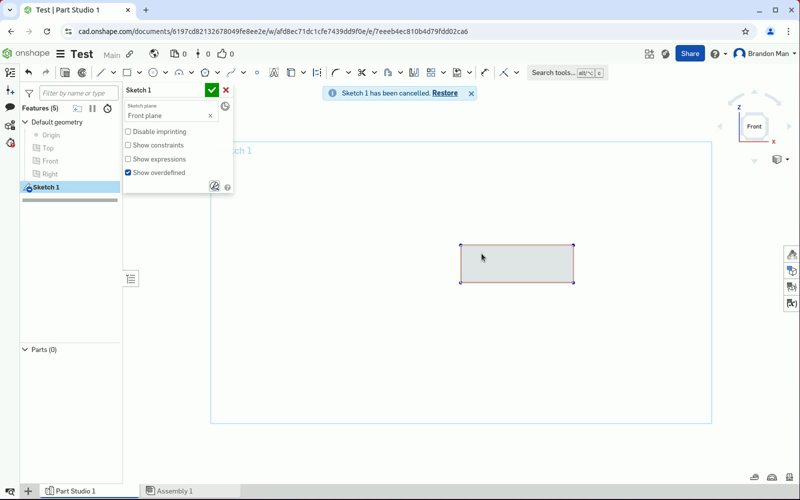
click(481, 253)
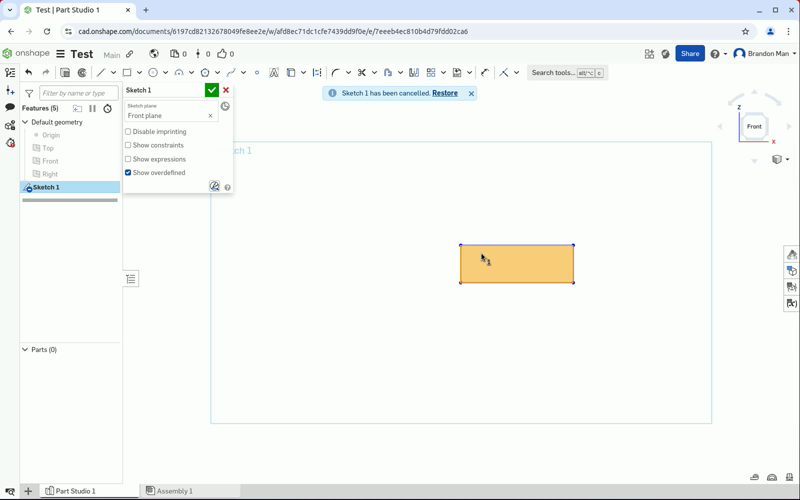
mouse_move(73, 352)
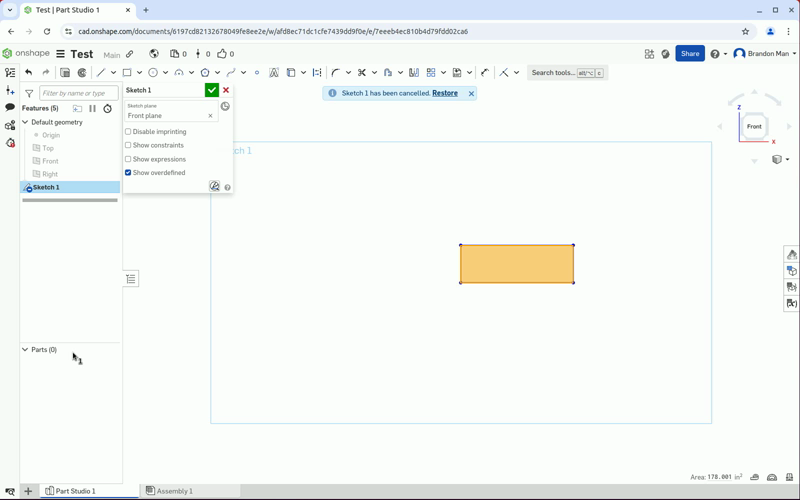
key(shift+y)
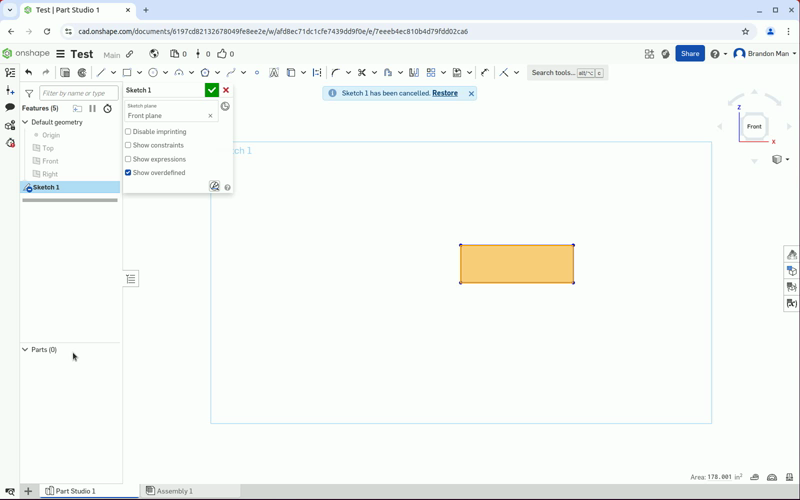
key(shift+e)
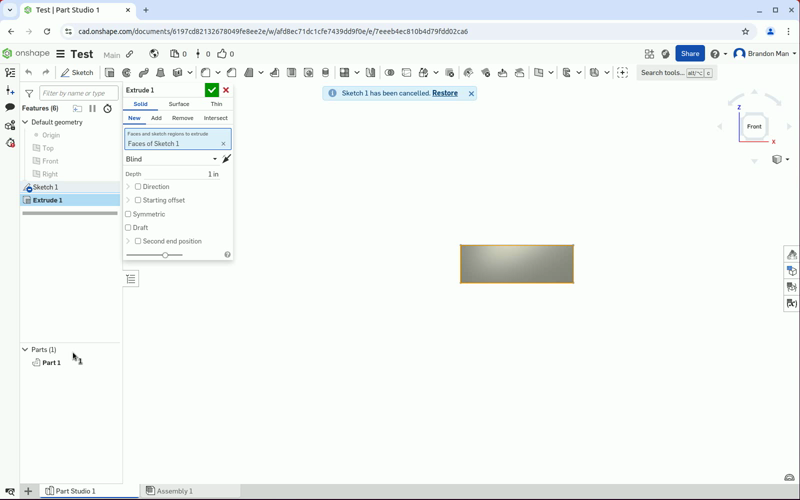
mouse_move(143, 106)
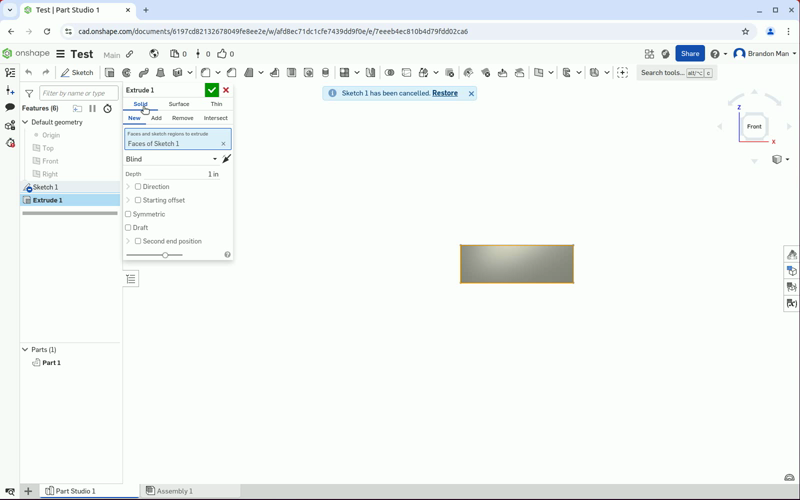
click(143, 106)
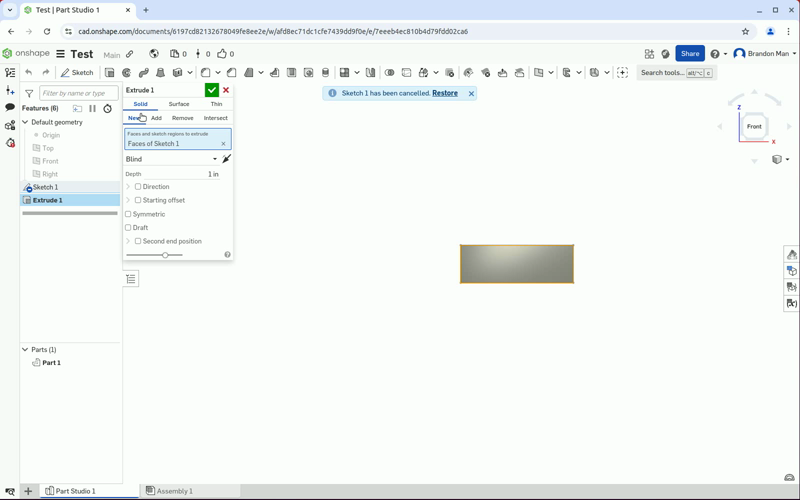
mouse_move(137, 120)
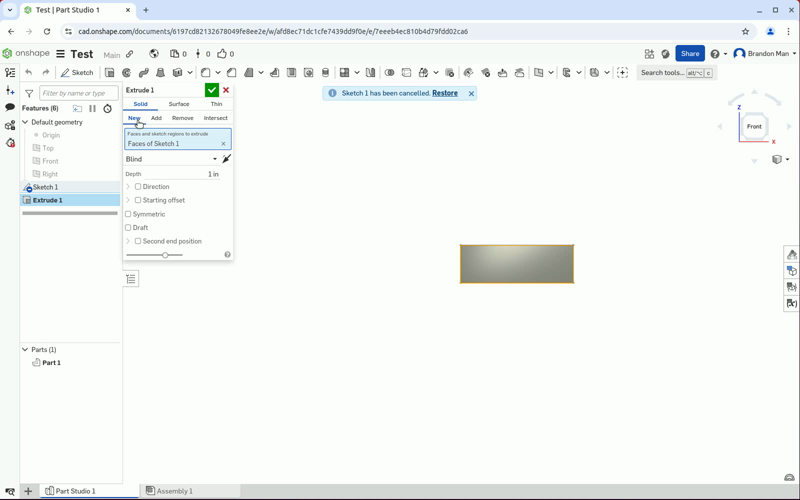
click(137, 120)
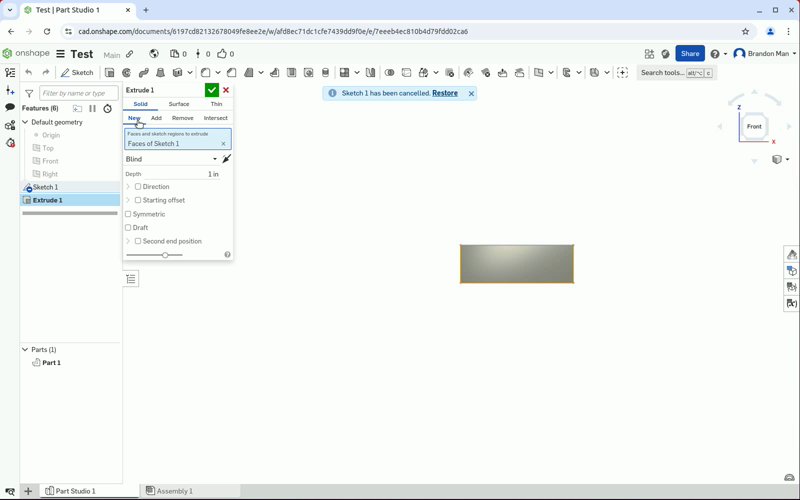
key(tab, 4)
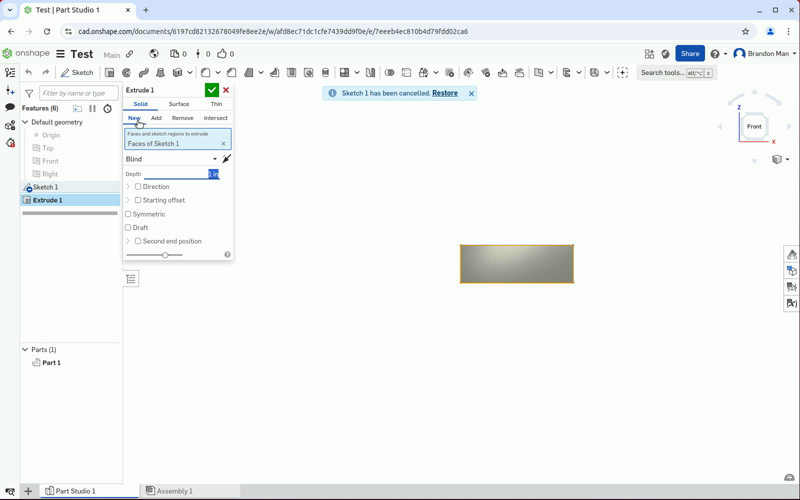
text(-11.554)
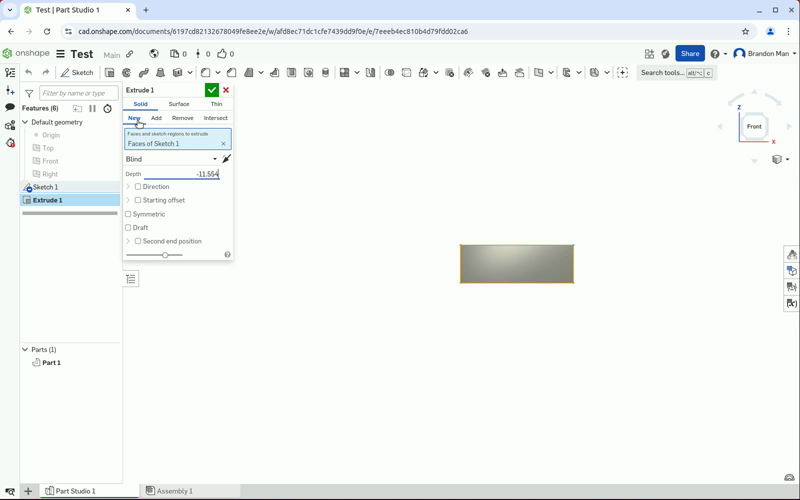
key(enter)
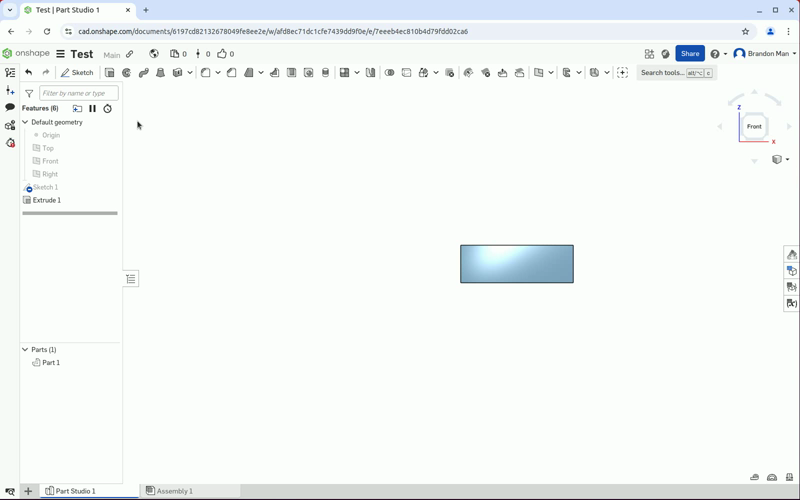
key(shift+h)
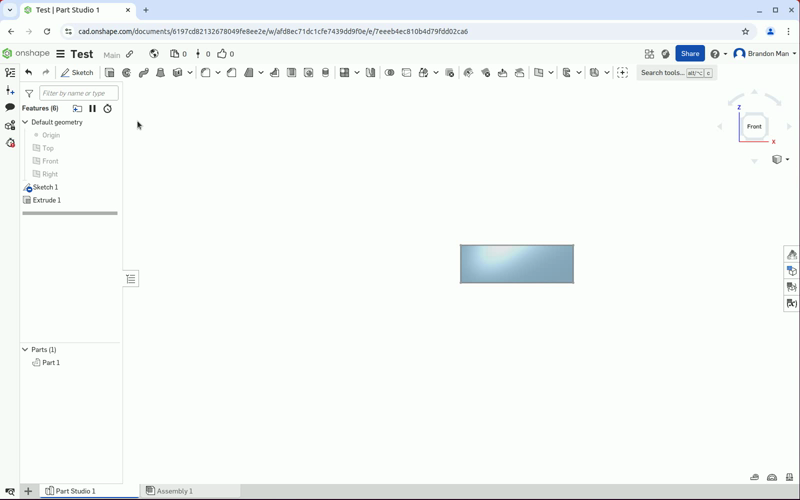
key(shift+h)
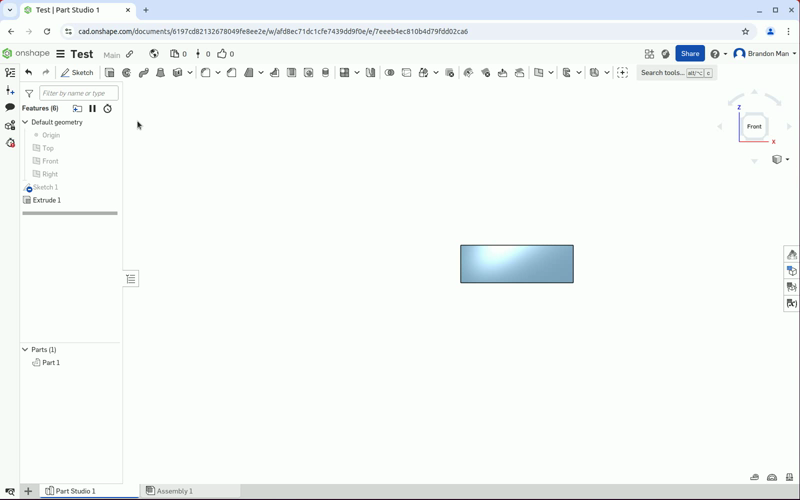
mouse_move(73, 189)
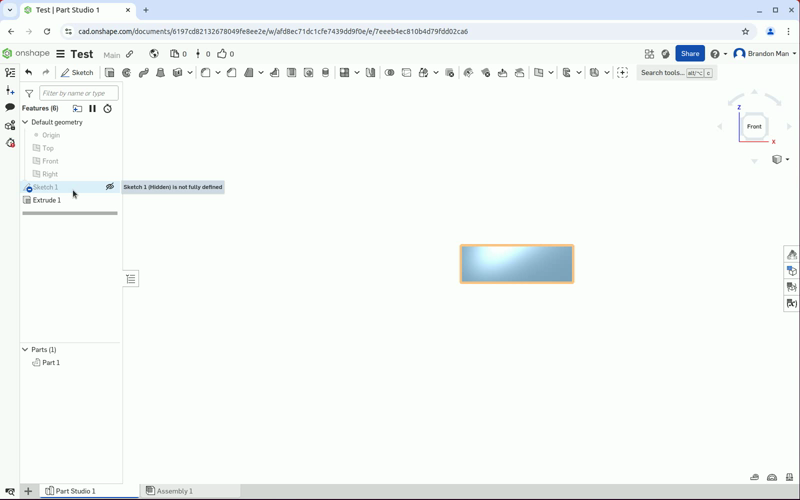
click(73, 189)
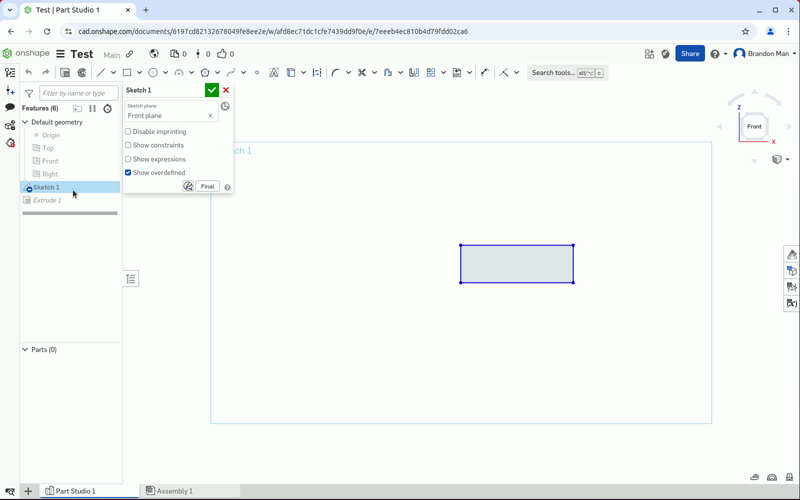
mouse_move(229, 92)
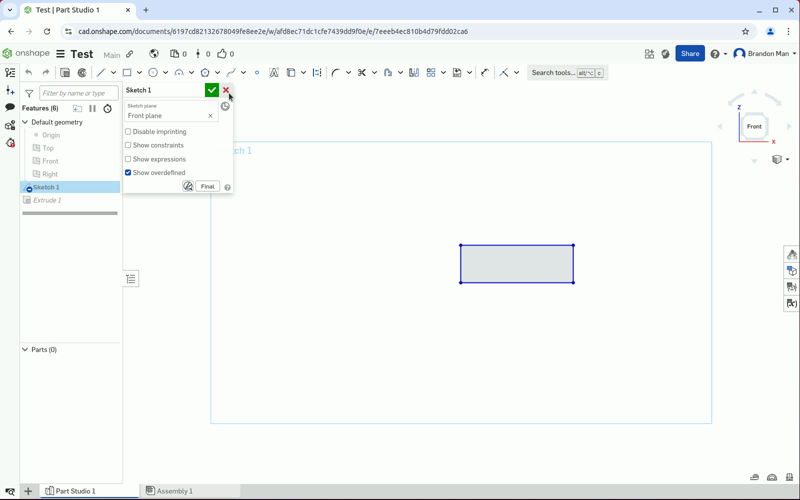
click(229, 92)
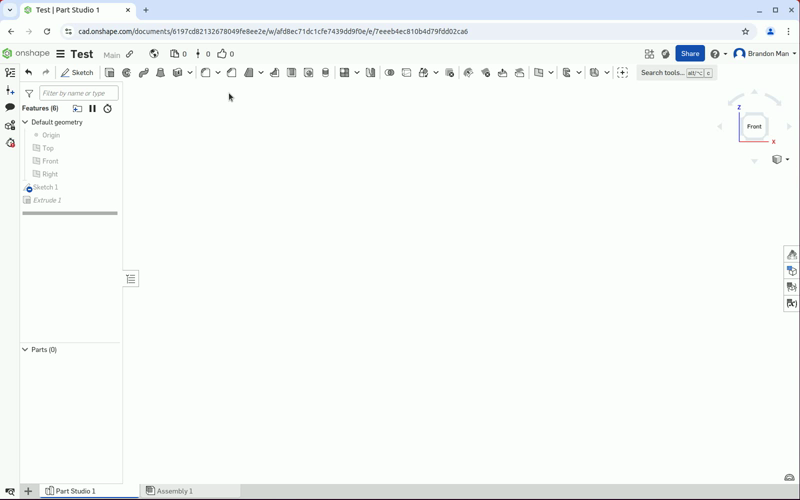
mouse_move(73, 352)
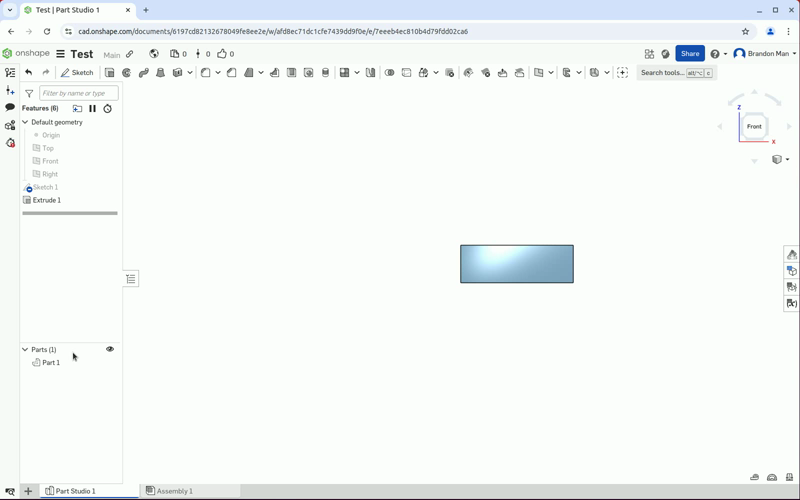
key(y)
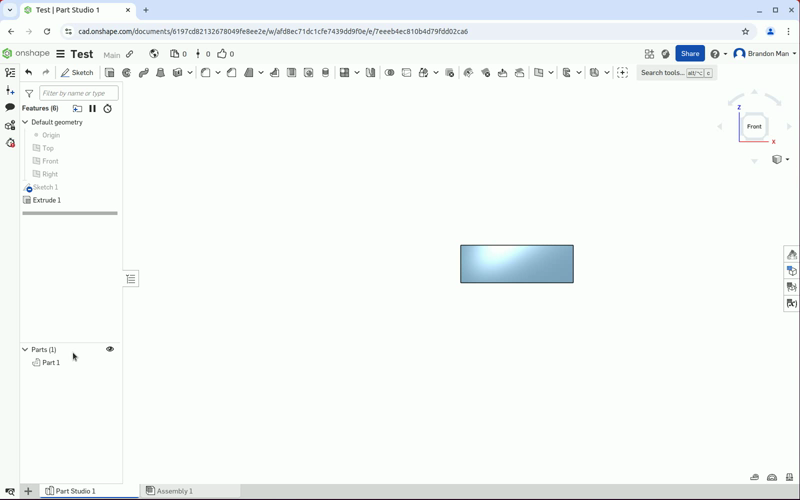
key(shift+p)
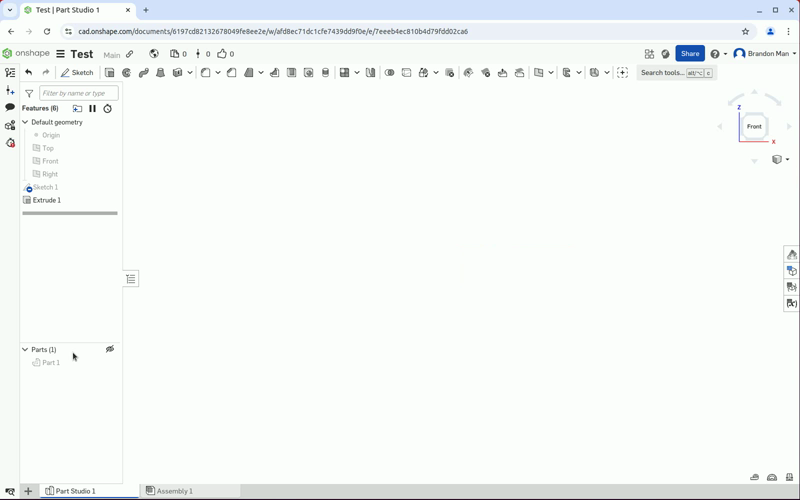
key(space)
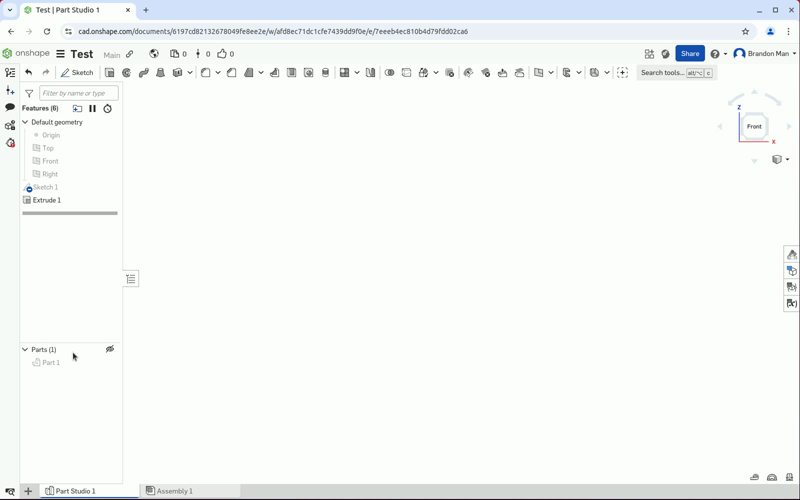
key_down(shift)
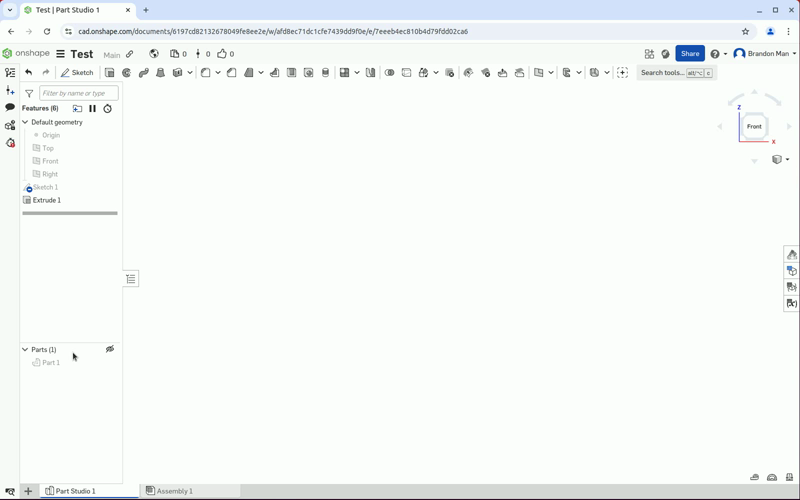
key(left)
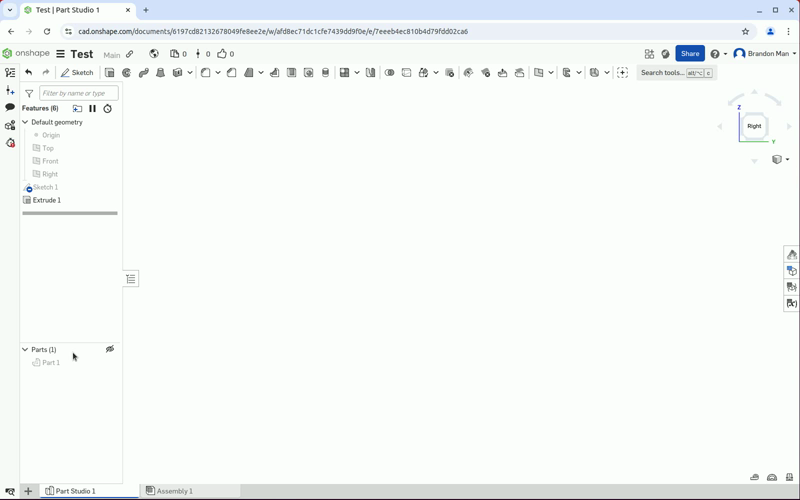
key_up(shift)
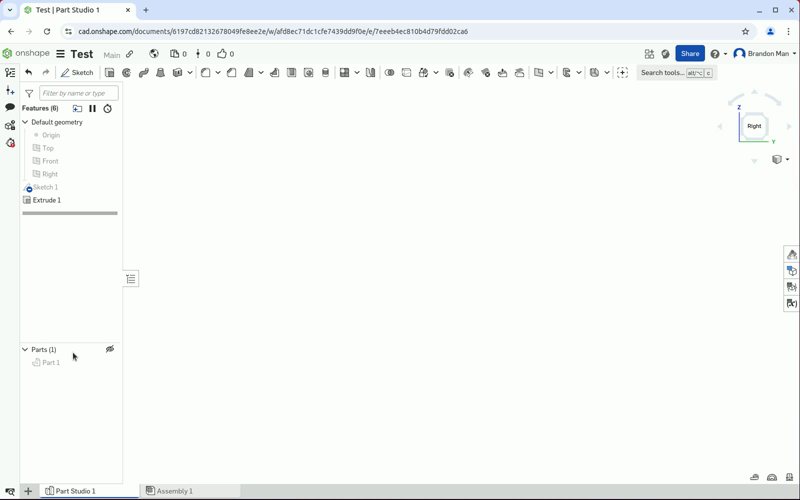
mouse_move(73, 352)
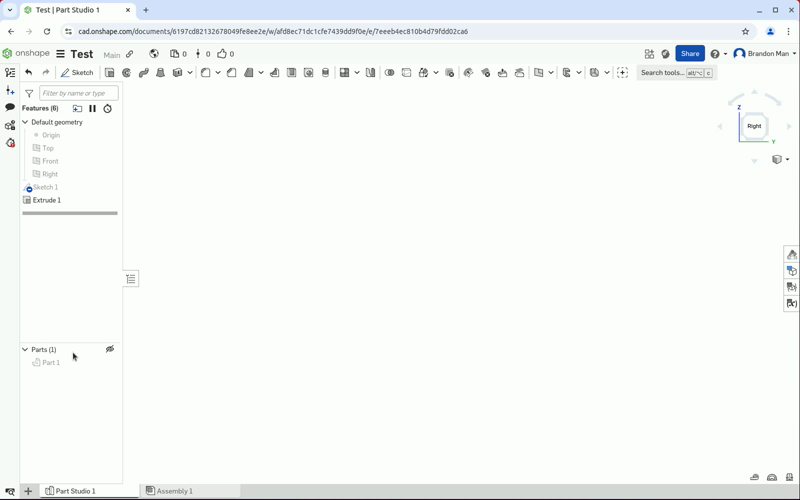
key(shift+y)
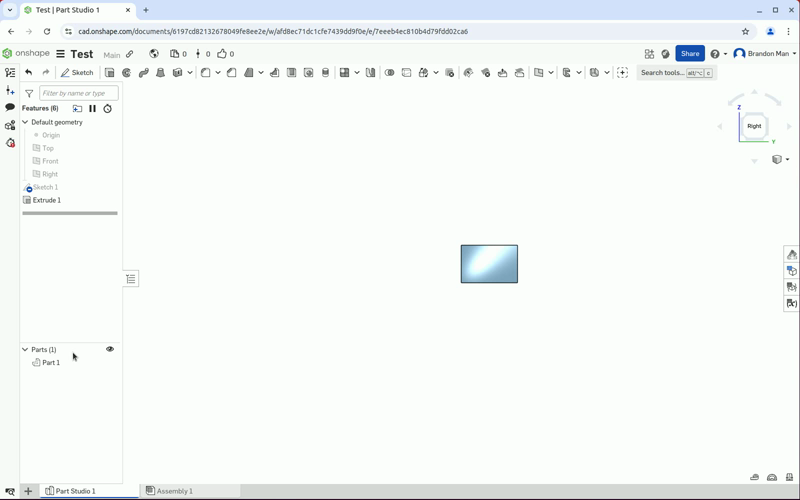
mouse_move(541, 75)
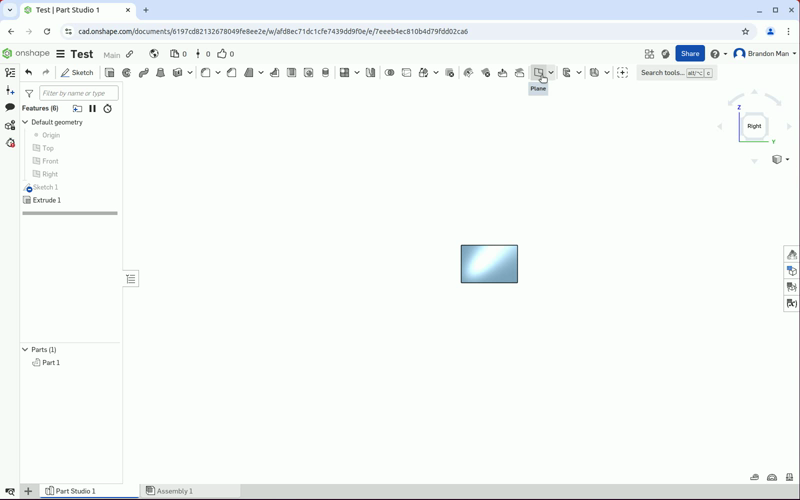
click(541, 75)
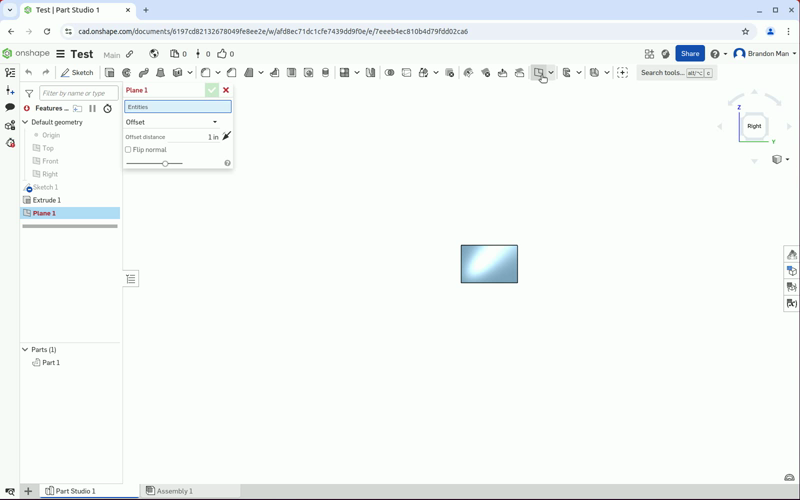
mouse_move(73, 176)
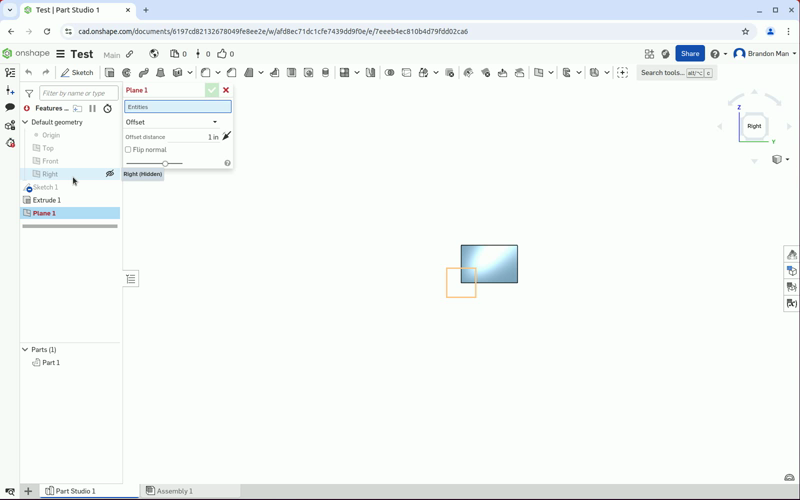
click(73, 176)
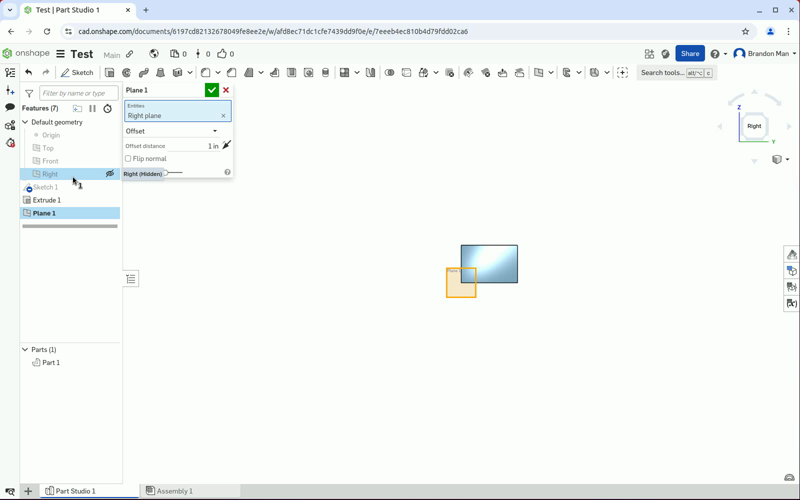
key(tab, 2)
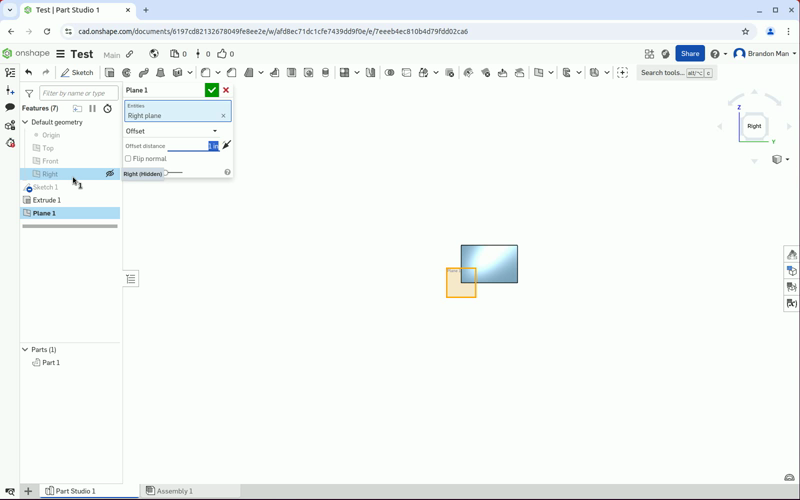
text(23.108)
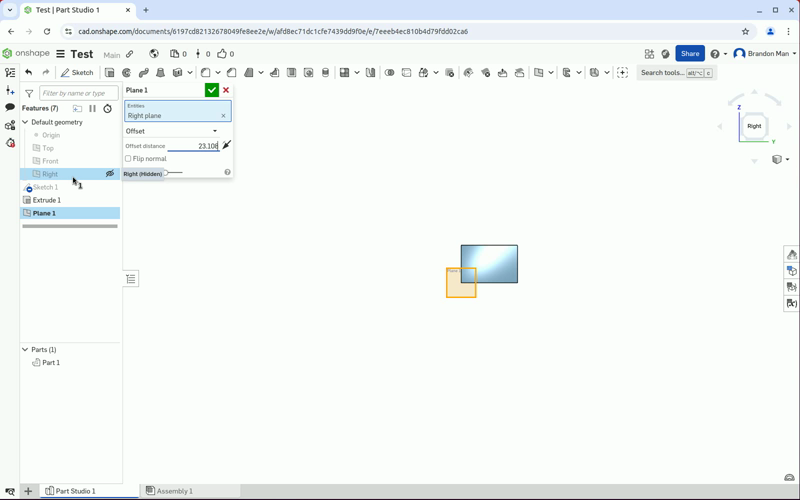
key(enter, 2)
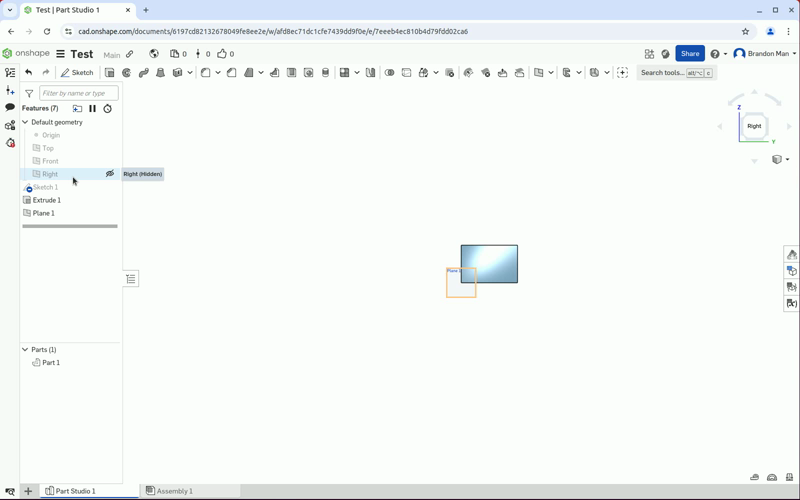
key(shift+s)
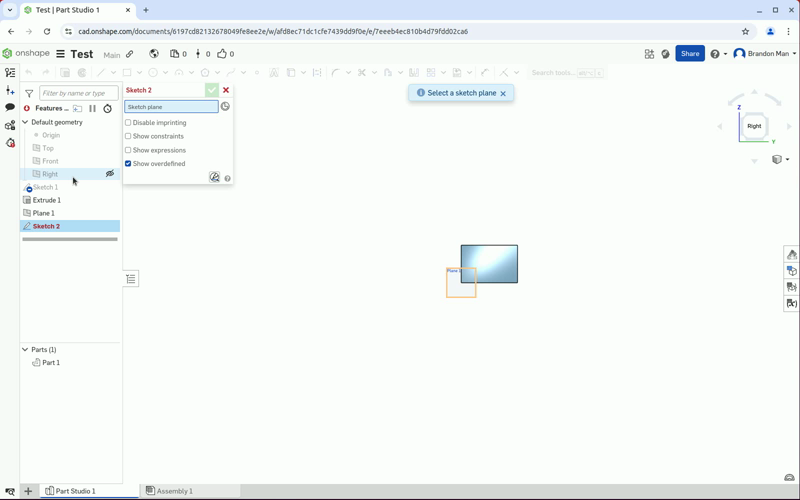
mouse_move(73, 215)
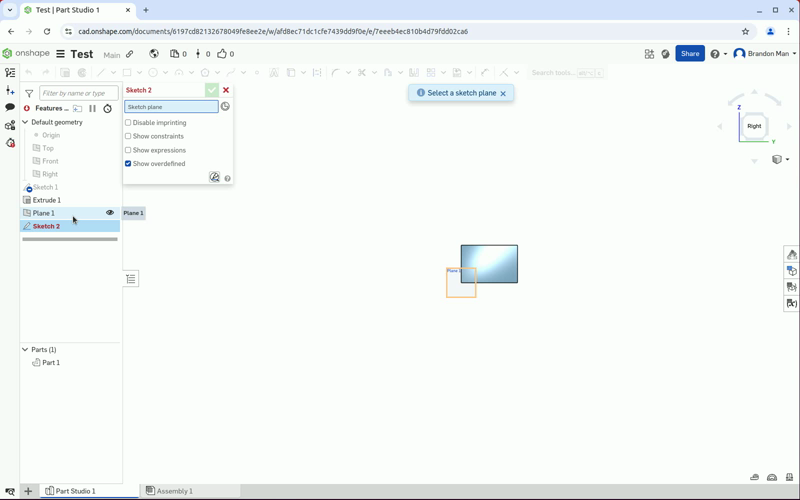
click(73, 215)
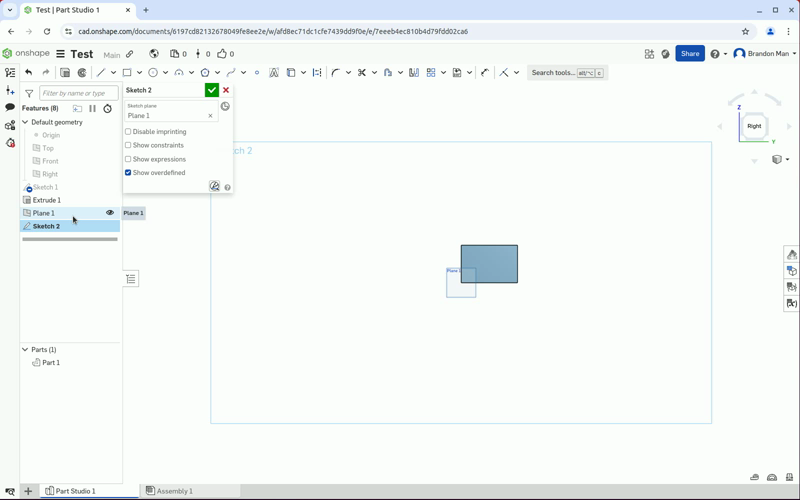
mouse_move(73, 352)
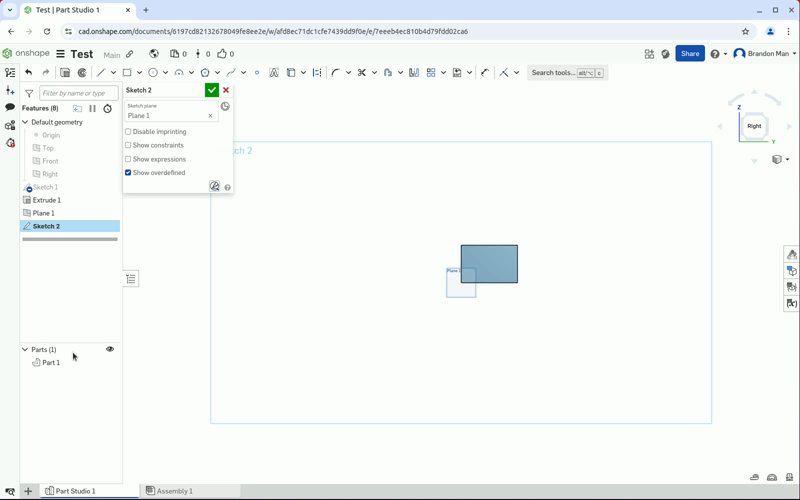
key(y)
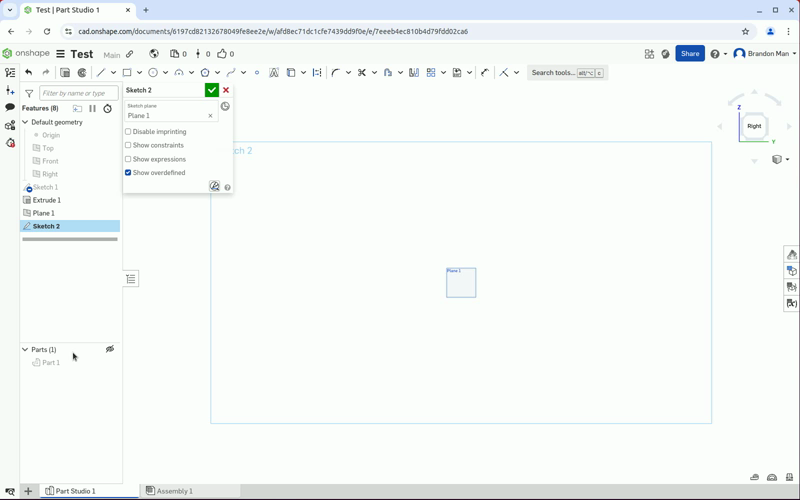
key(l)
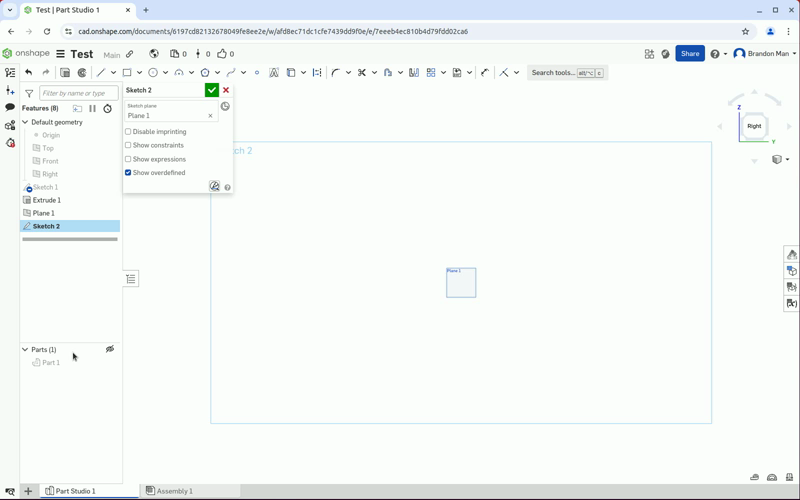
key_down(shift)
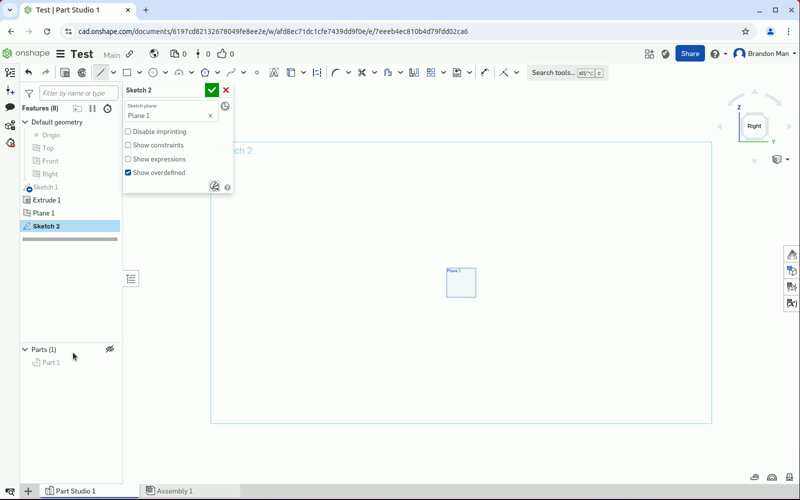
mouse_move(460, 264)
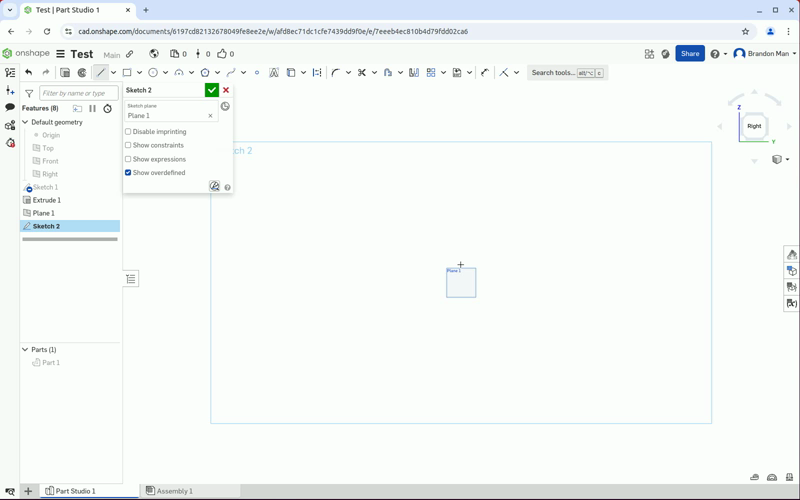
click(460, 264)
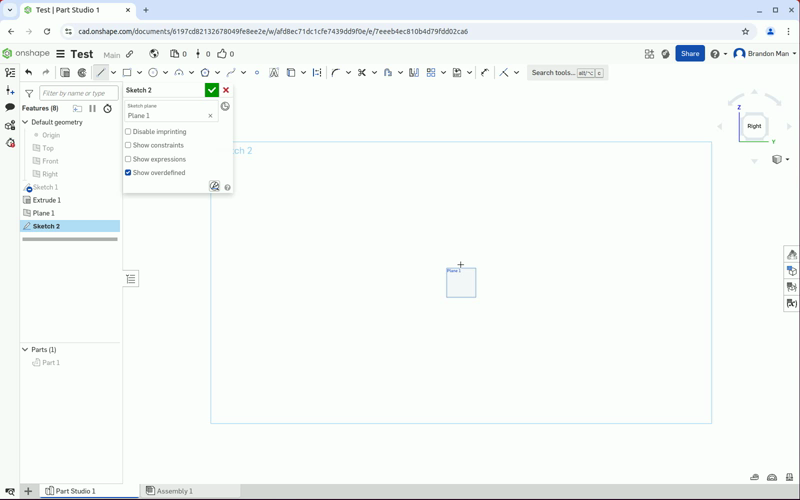
key_up(shift)
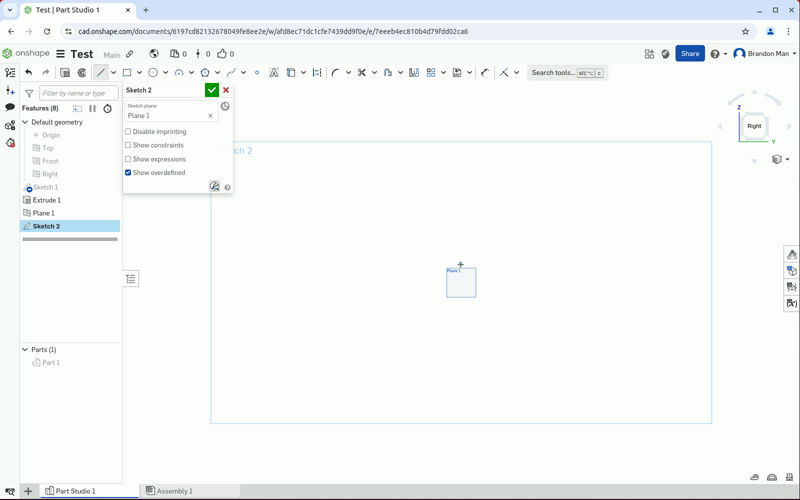
key_down(shift)
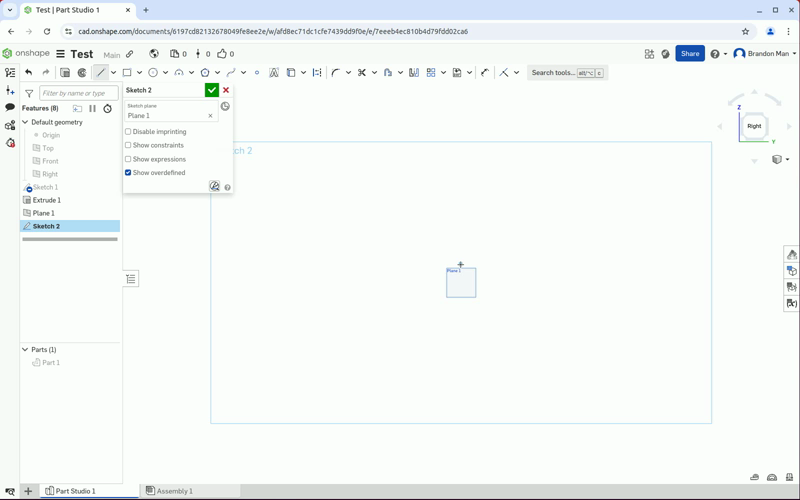
mouse_move(490, 264)
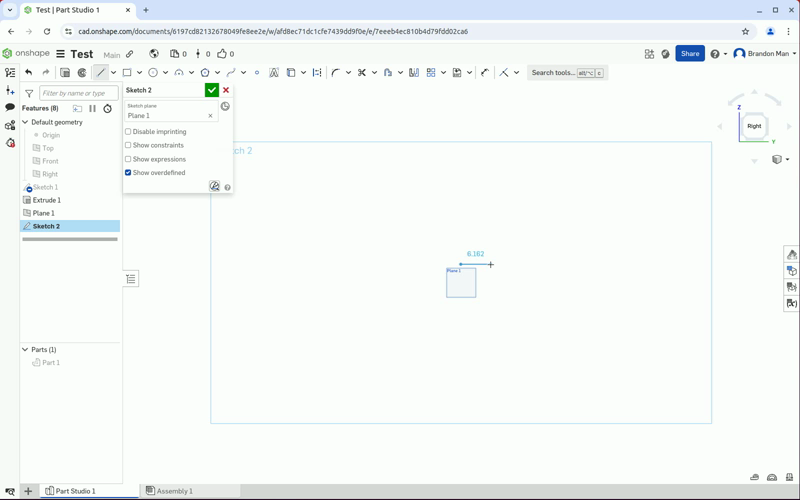
mouse_move(480, 264)
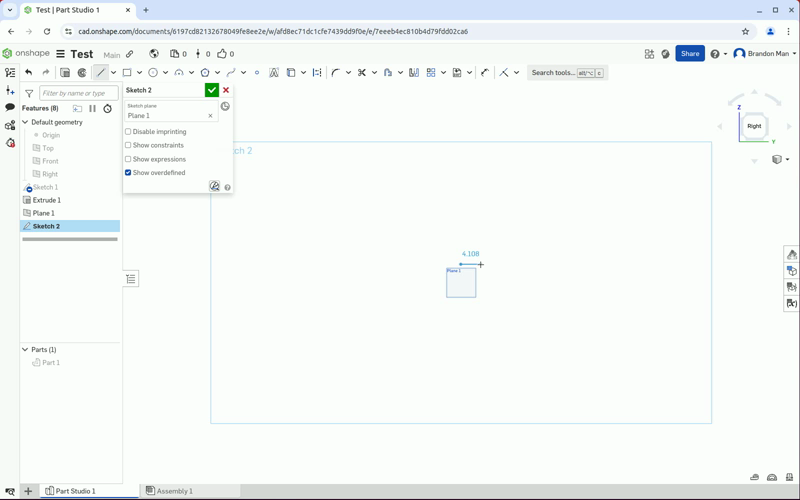
click(480, 264)
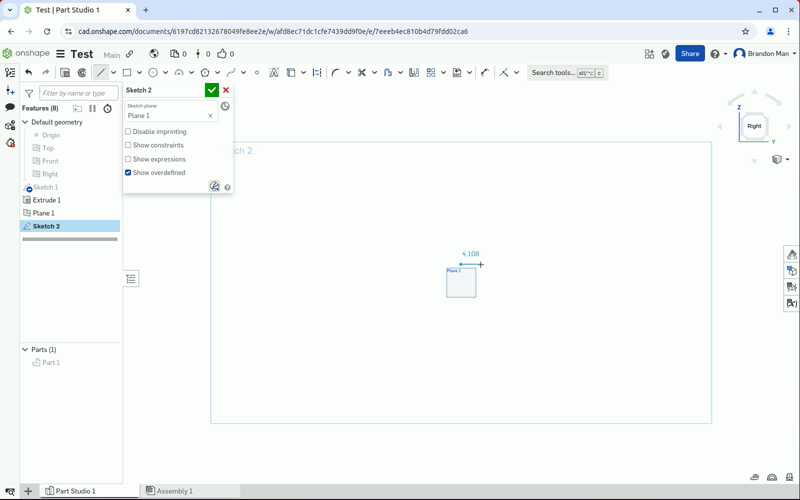
key_up(shift)
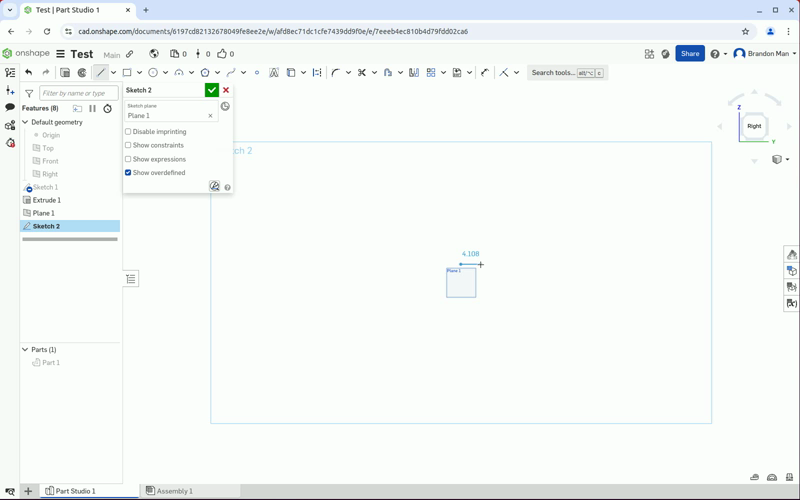
key_down(shift)
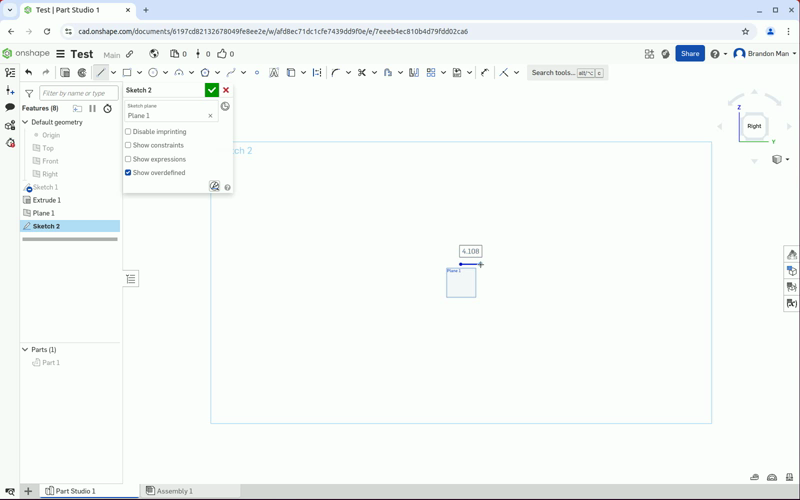
mouse_move(510, 264)
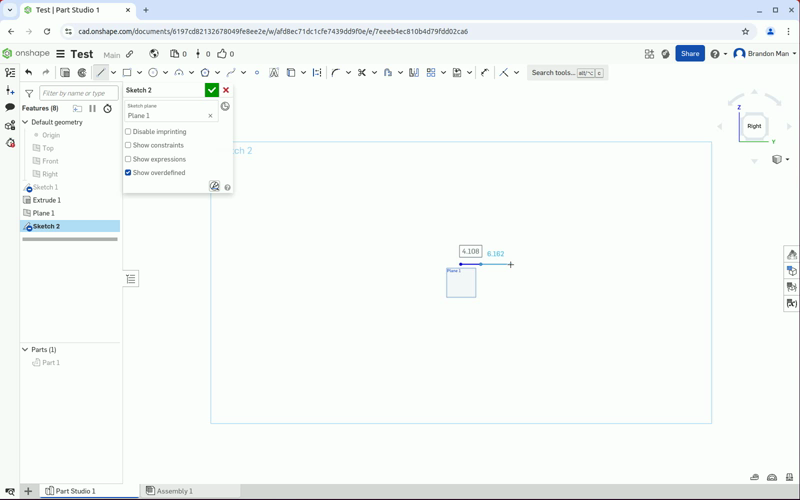
mouse_move(480, 244)
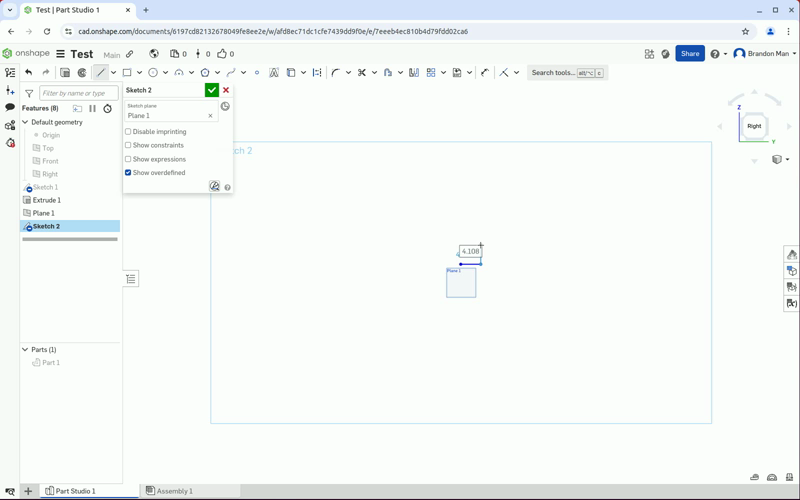
click(480, 244)
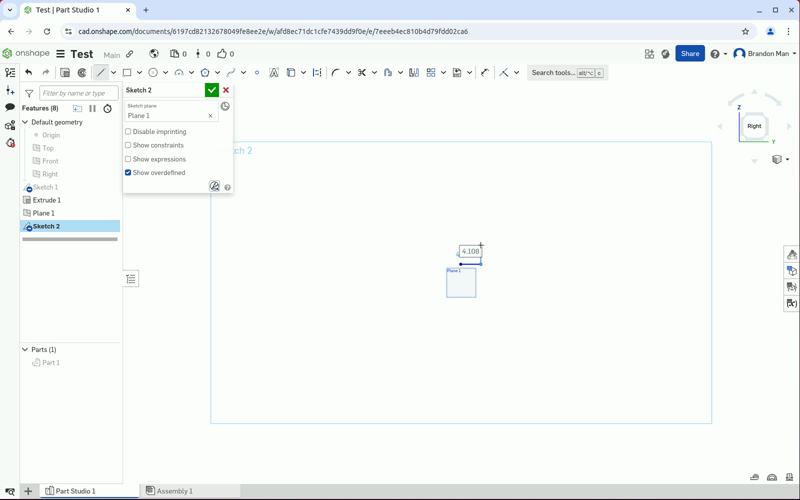
key_up(shift)
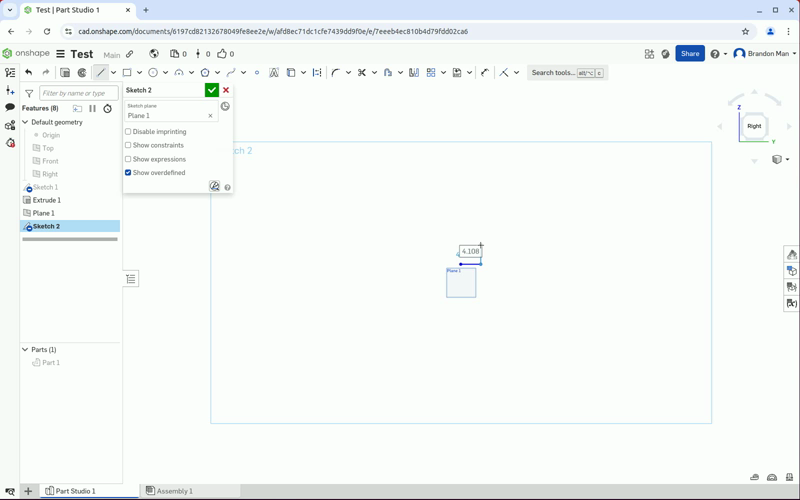
key_down(shift)
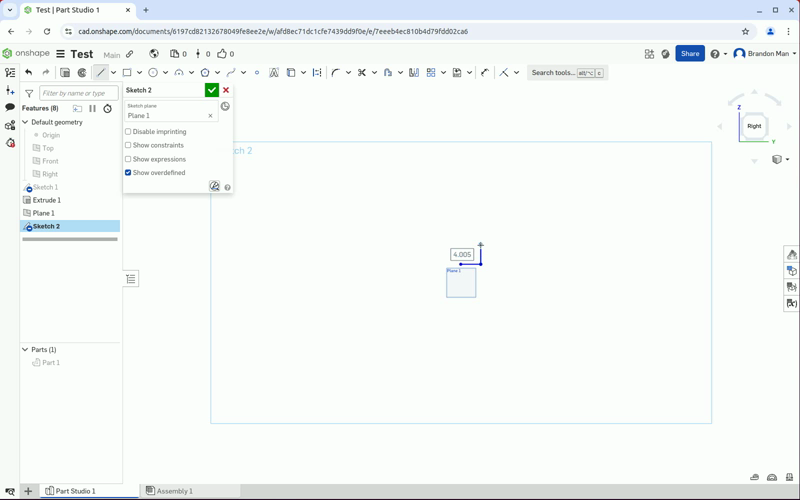
mouse_move(510, 244)
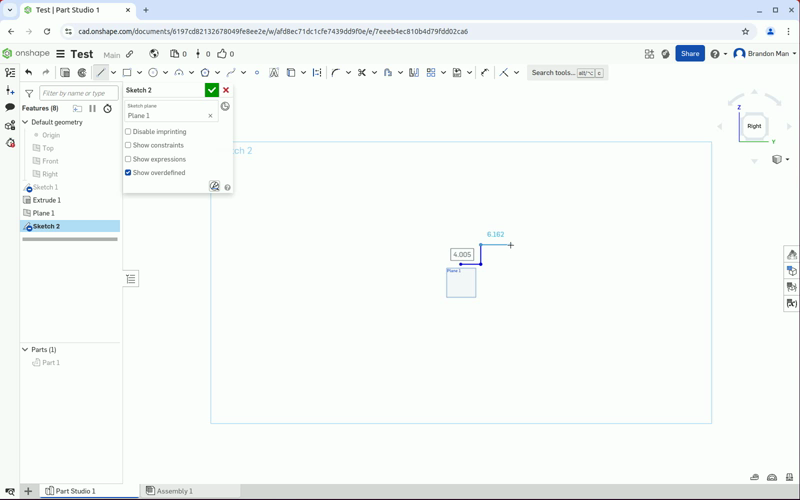
mouse_move(460, 244)
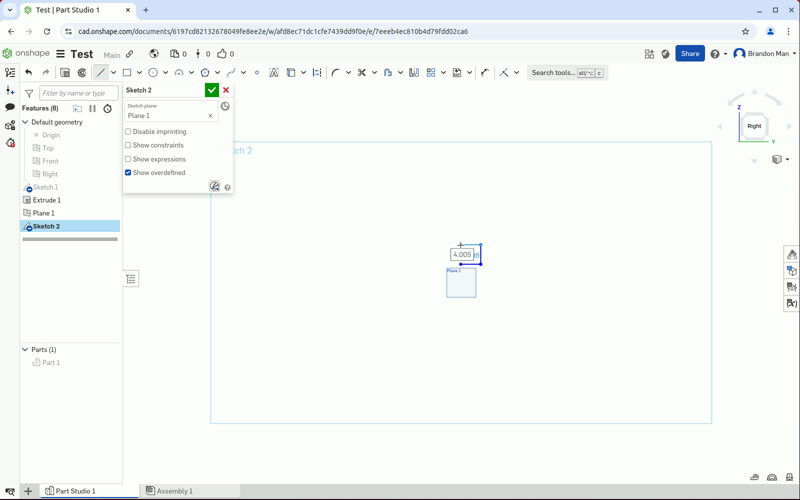
click(460, 244)
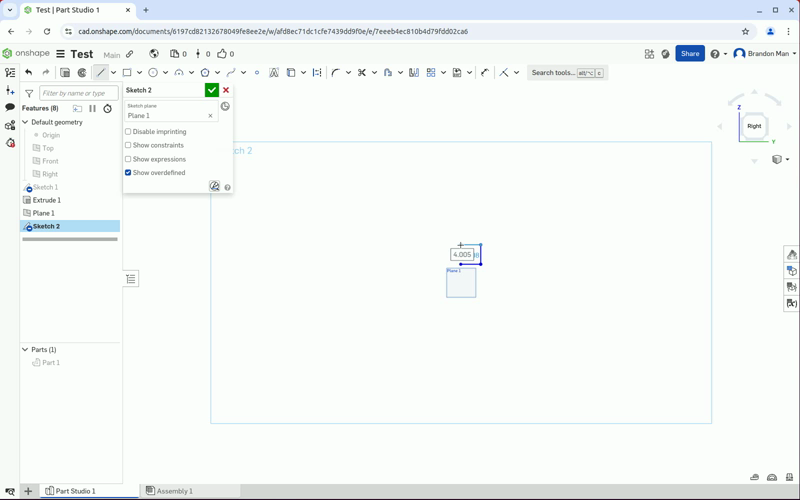
key_up(shift)
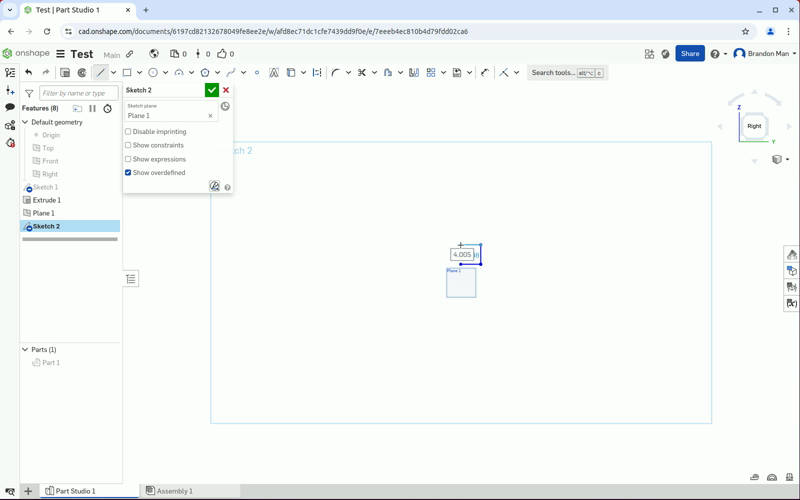
mouse_move(490, 244)
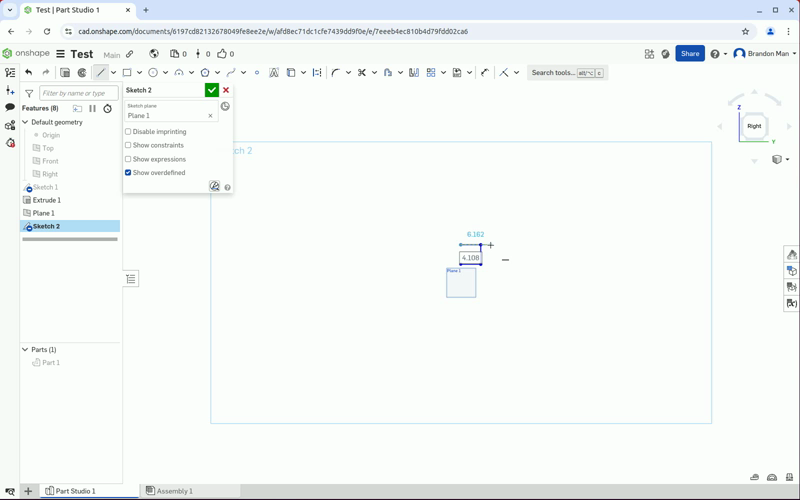
key_down(shift)
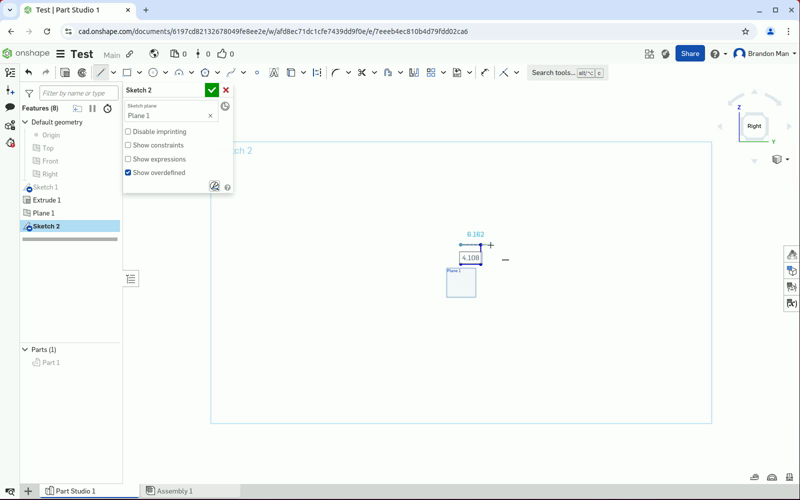
mouse_move(460, 264)
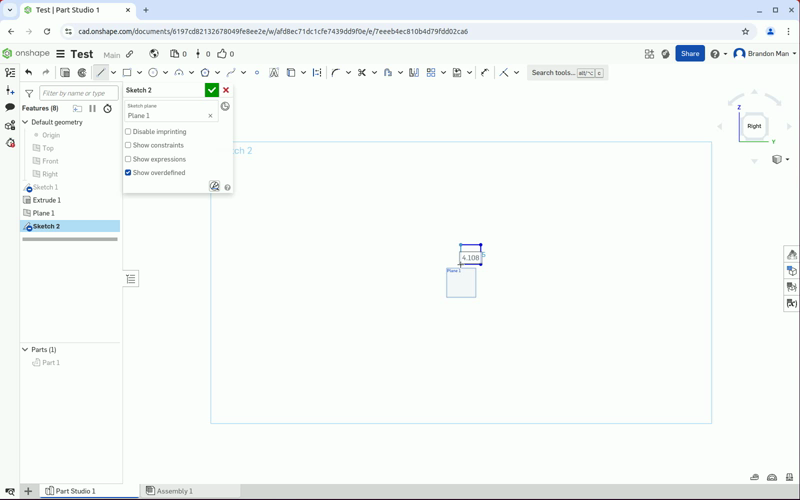
key_up(shift)
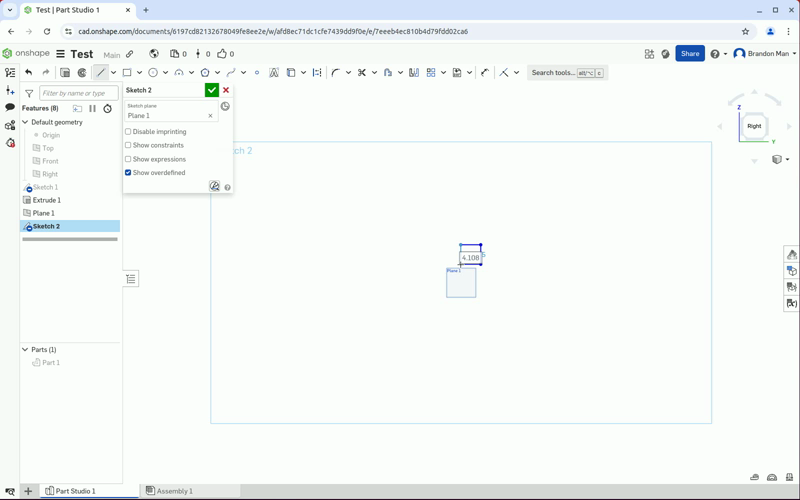
click(460, 264)
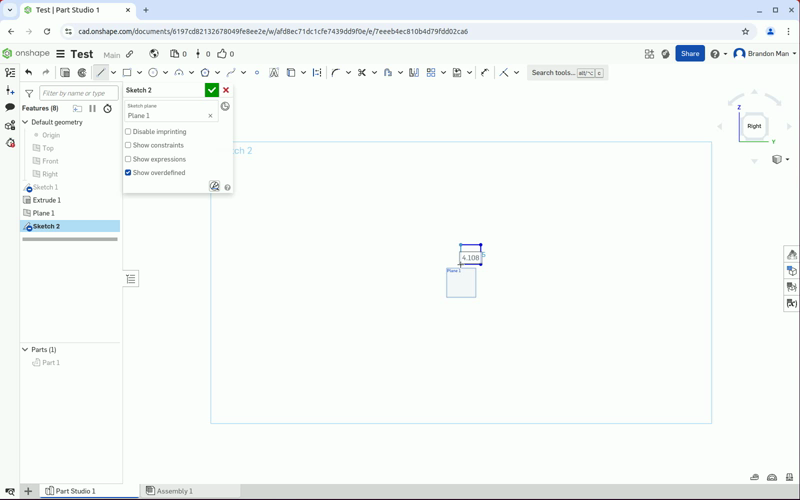
key(esc)
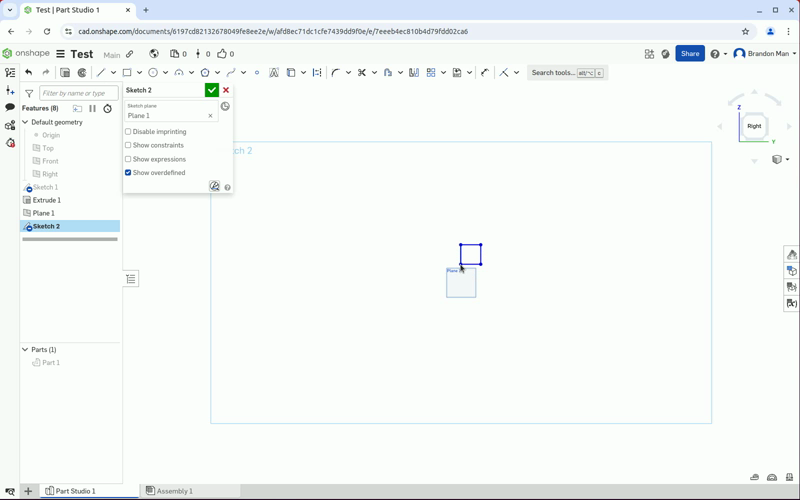
mouse_move(468, 259)
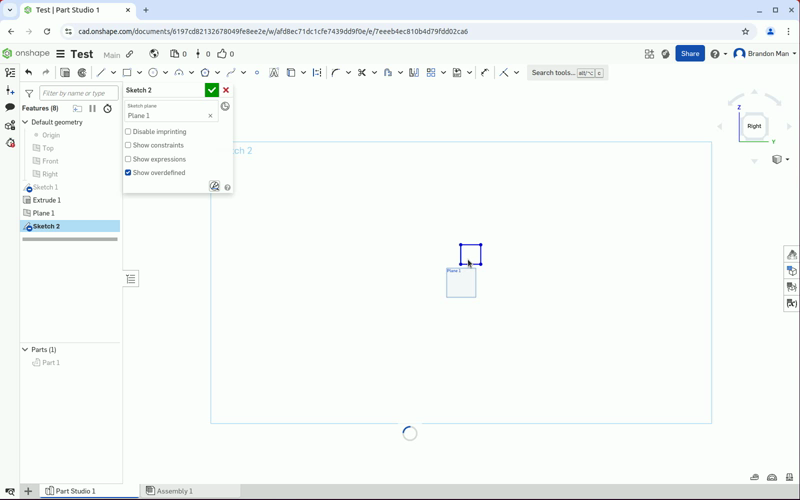
scroll(6)
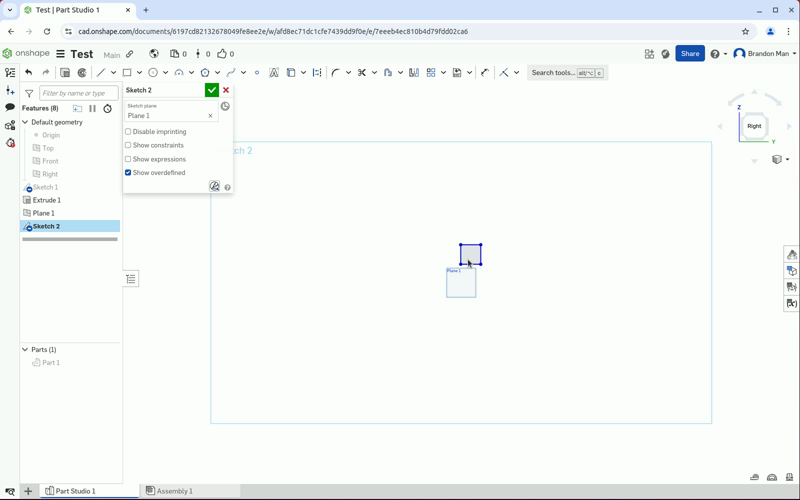
scroll(6)
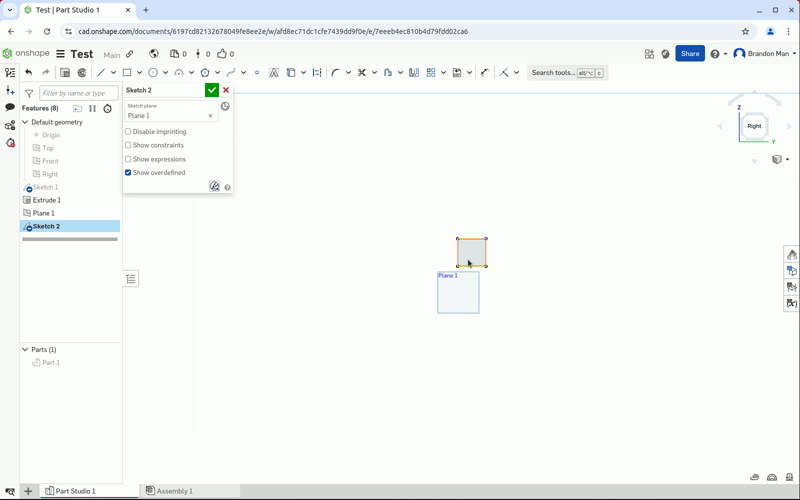
scroll(6)
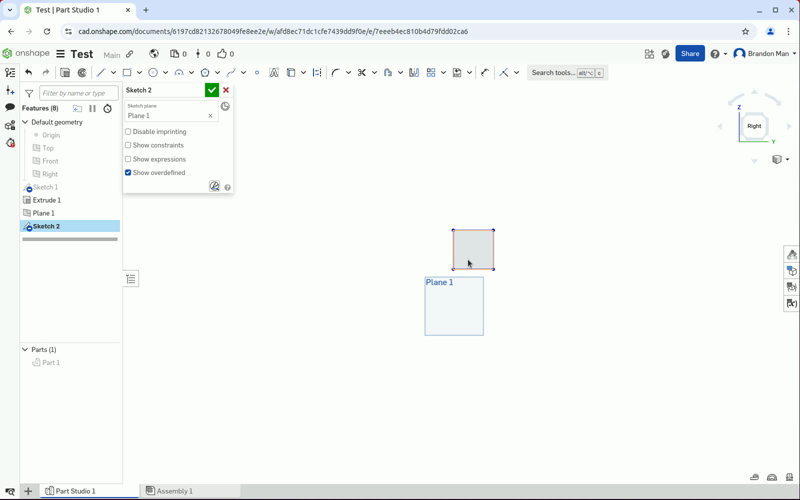
scroll(6)
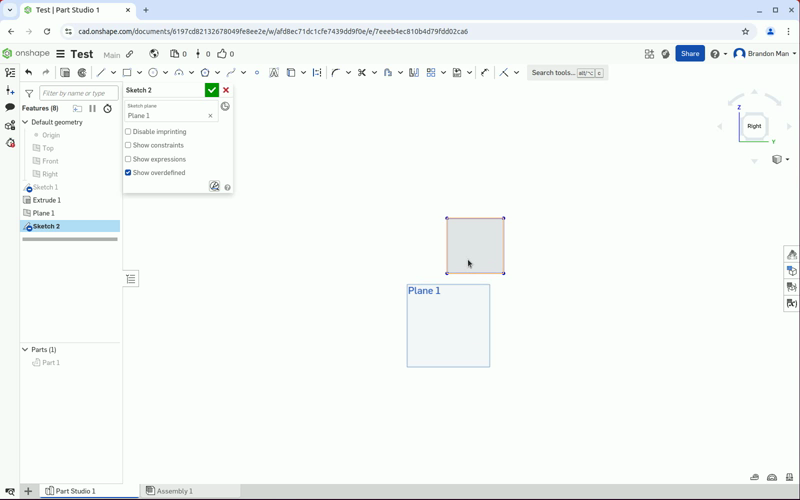
scroll(6)
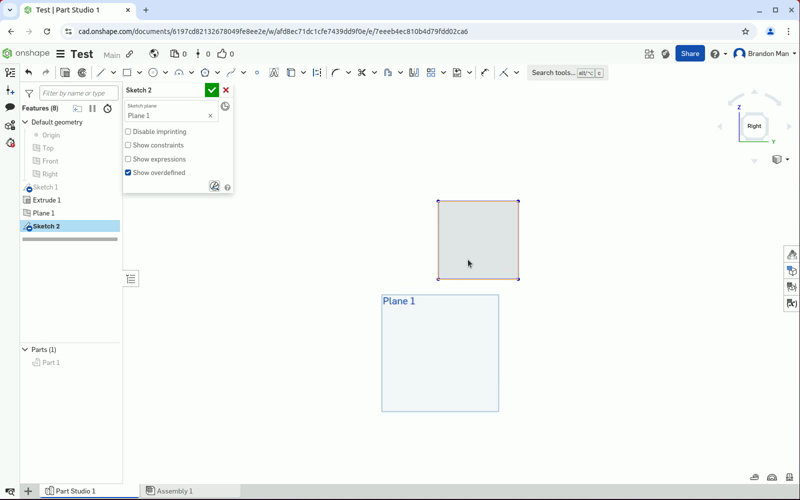
scroll(6)
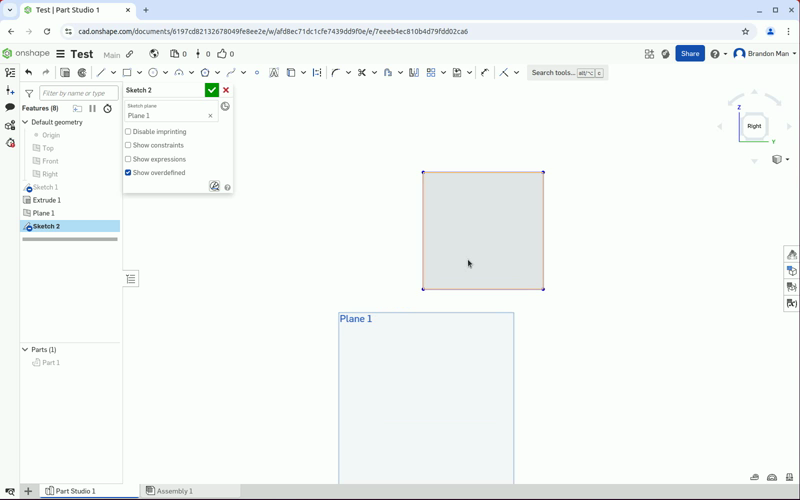
scroll(6)
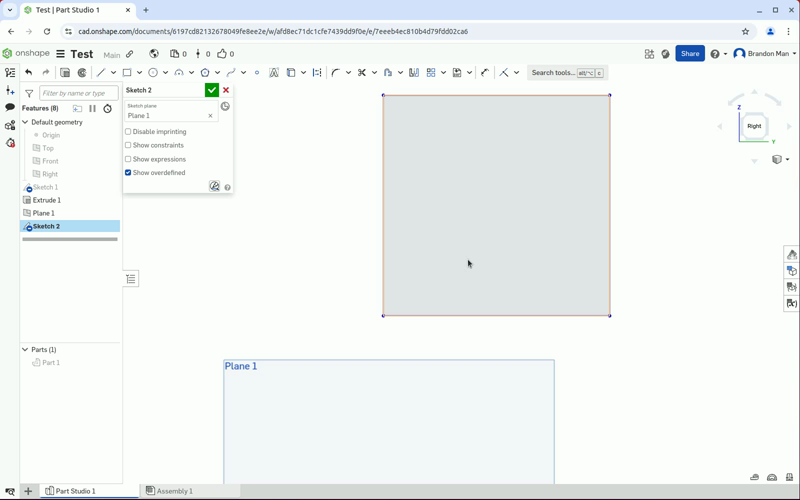
click(468, 259)
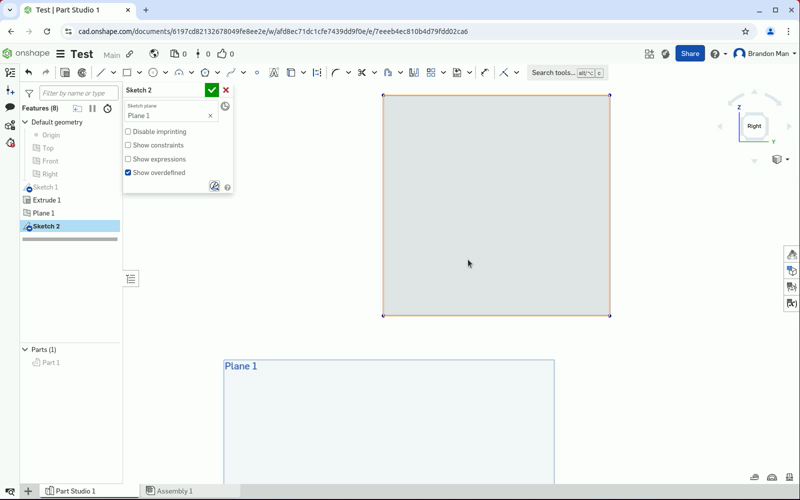
scroll(-6)
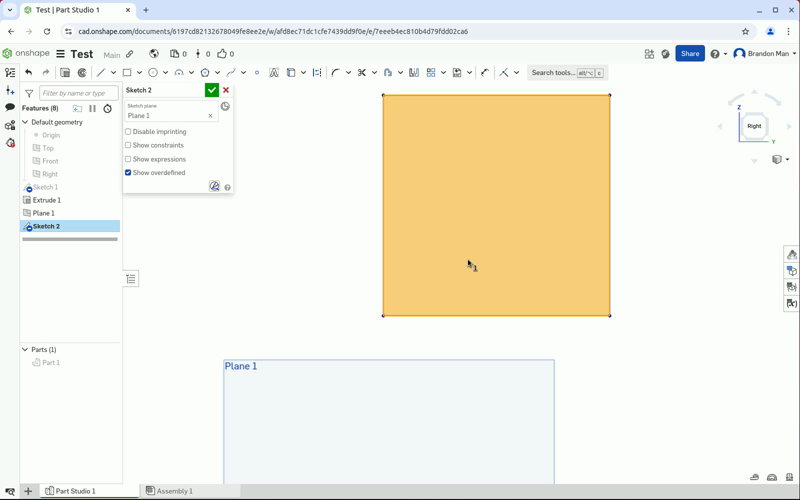
scroll(-6)
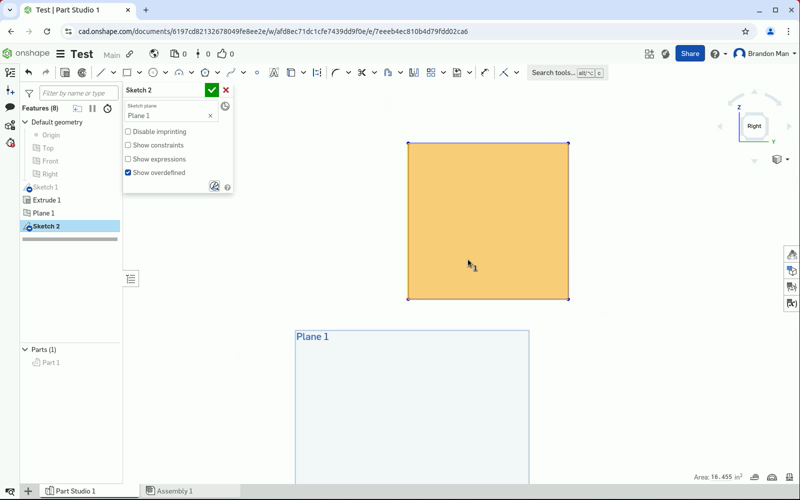
scroll(-6)
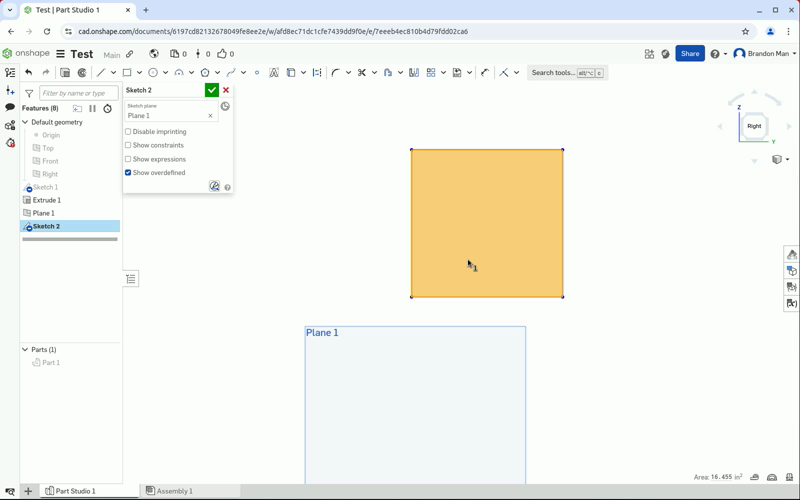
scroll(-6)
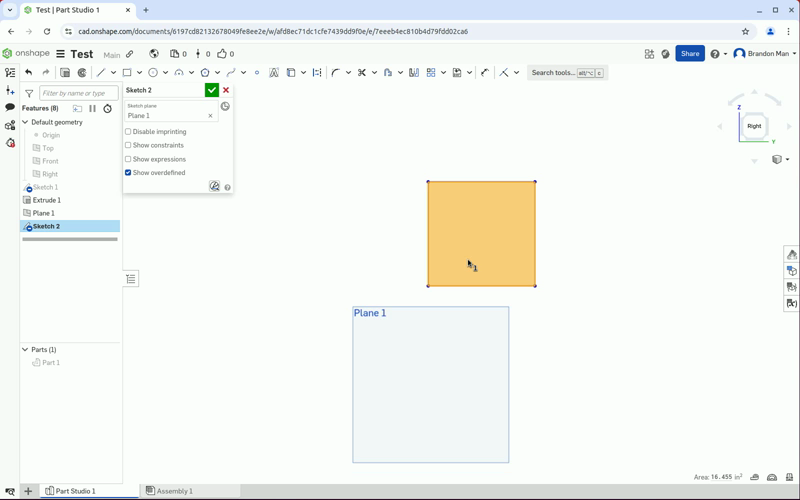
scroll(-6)
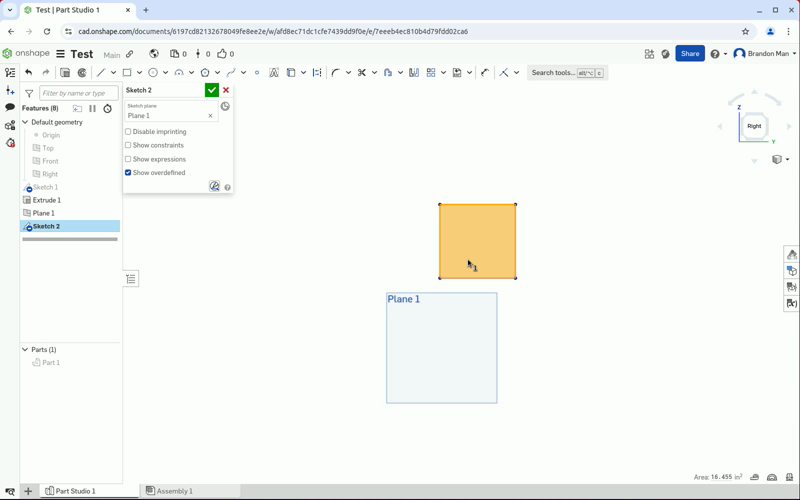
scroll(-6)
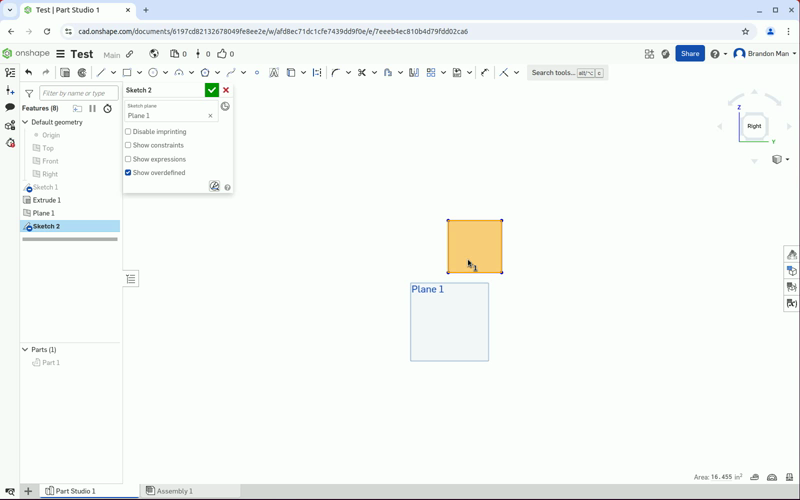
scroll(-6)
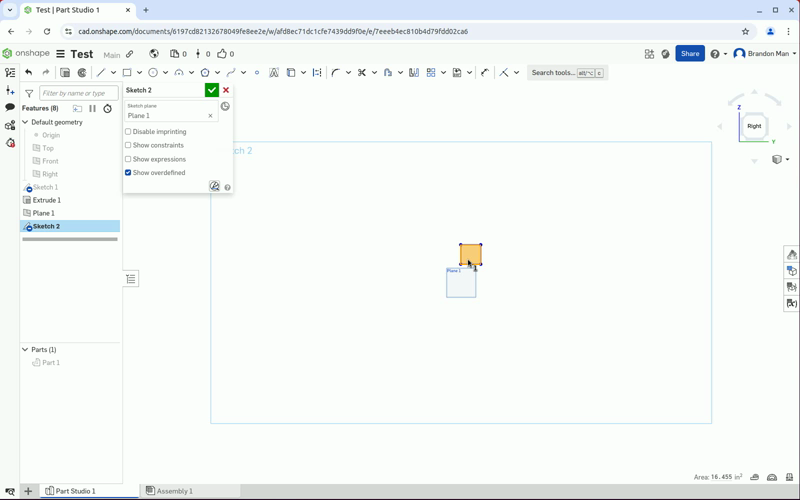
mouse_move(73, 352)
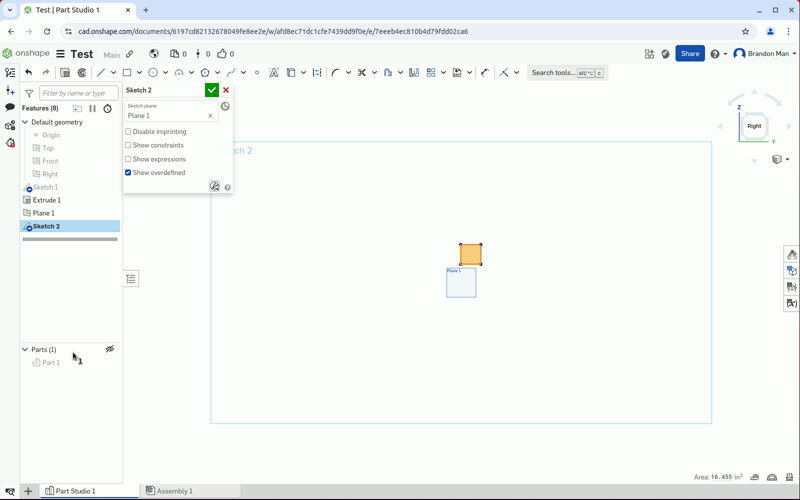
key(shift+y)
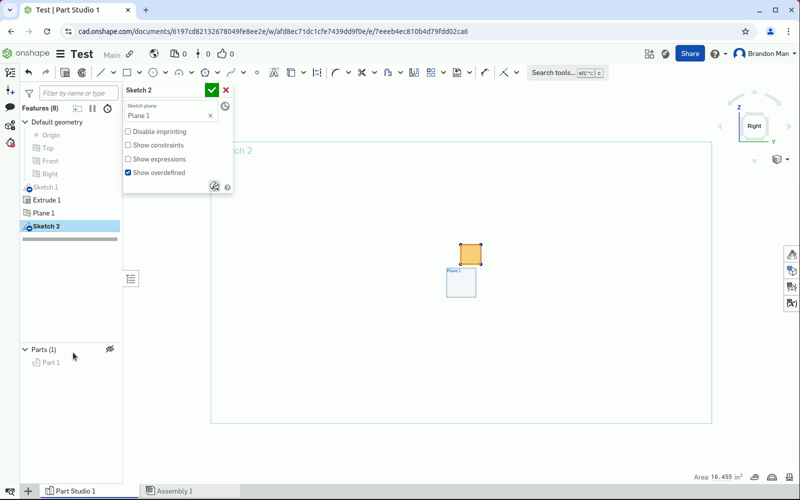
key(shift+e)
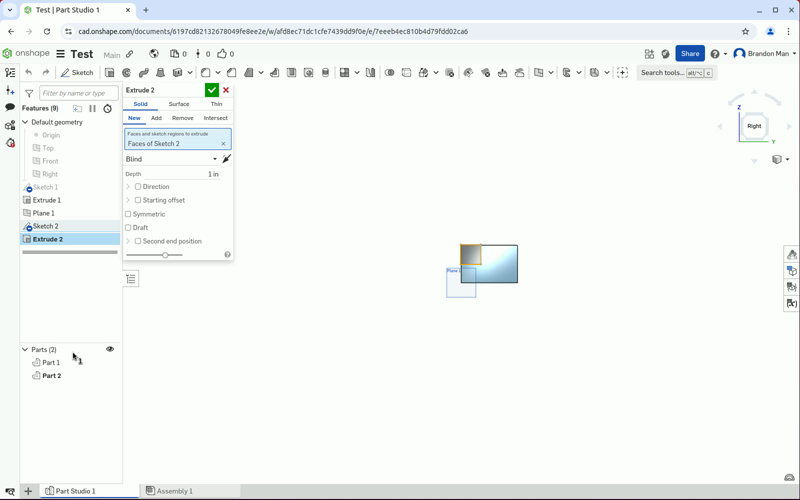
mouse_move(143, 106)
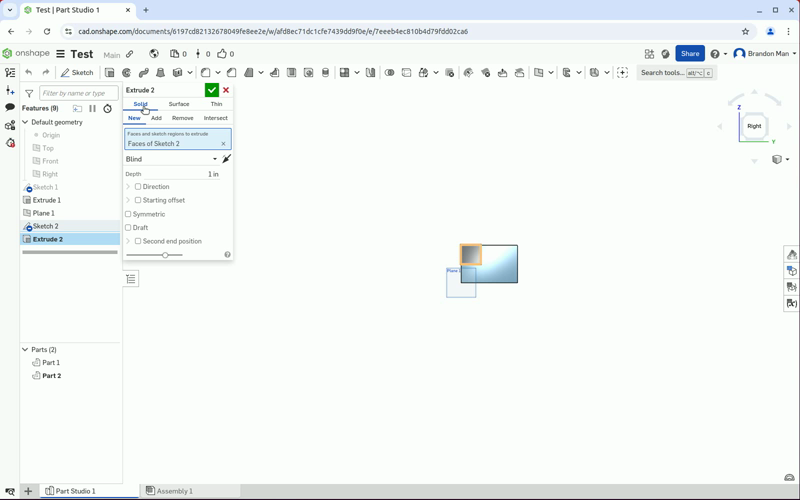
click(143, 106)
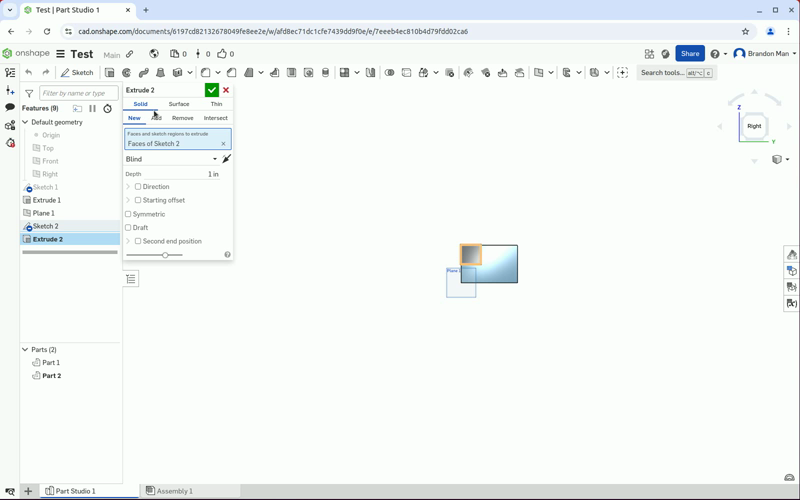
mouse_move(186, 120)
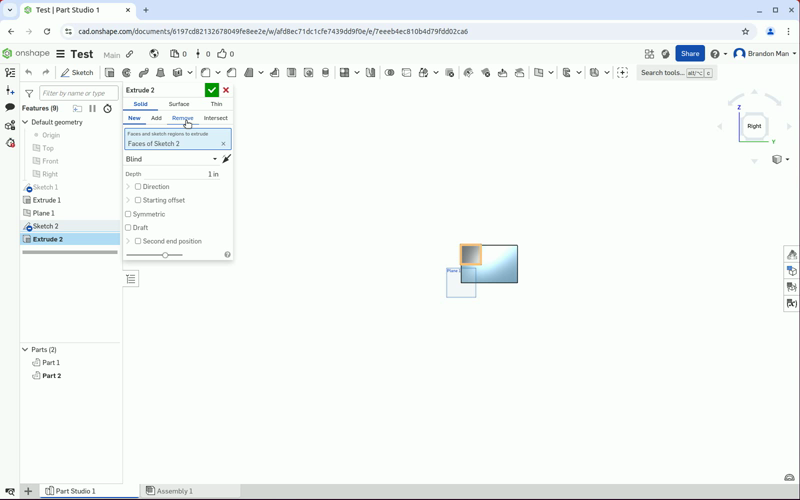
click(186, 120)
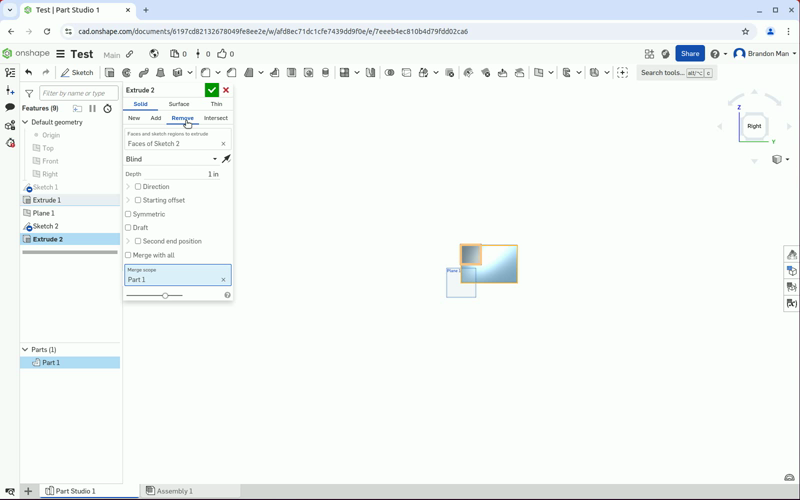
key(tab, 4)
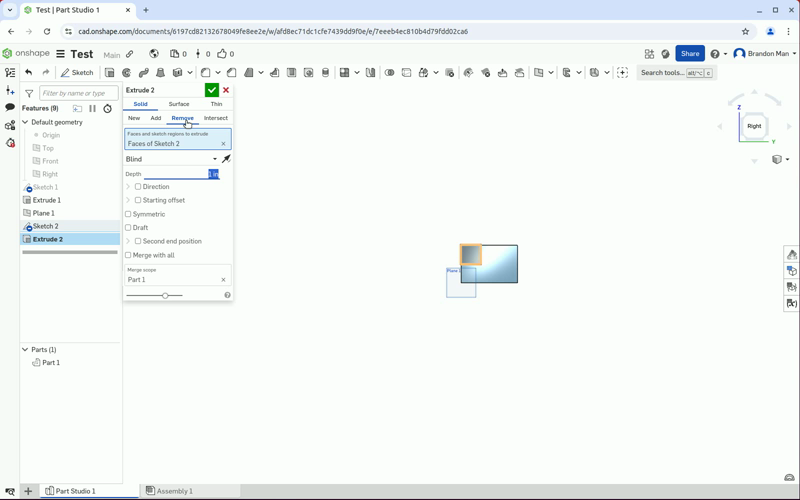
text(19.257)
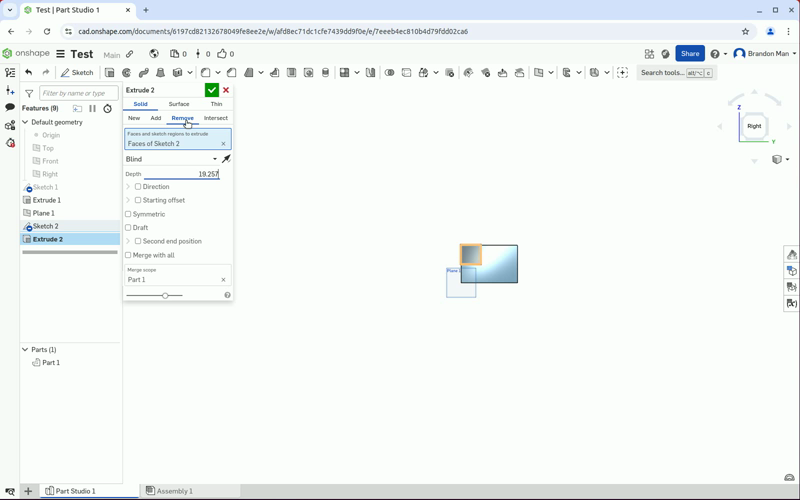
key(tab, 6)
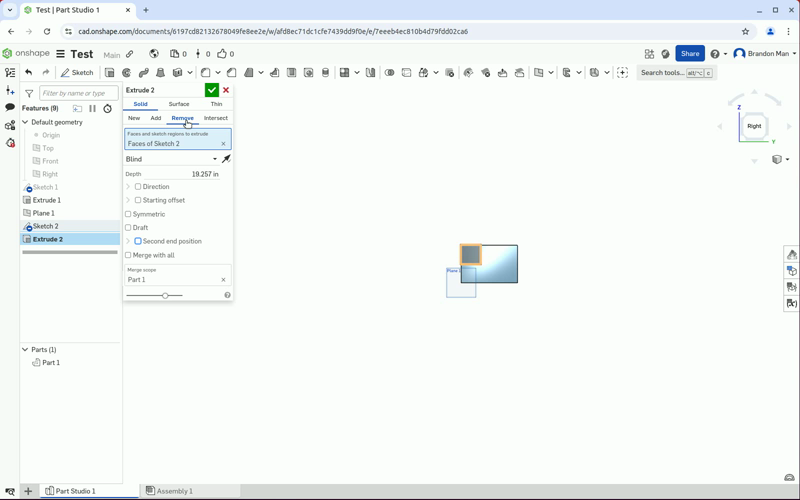
key(space)
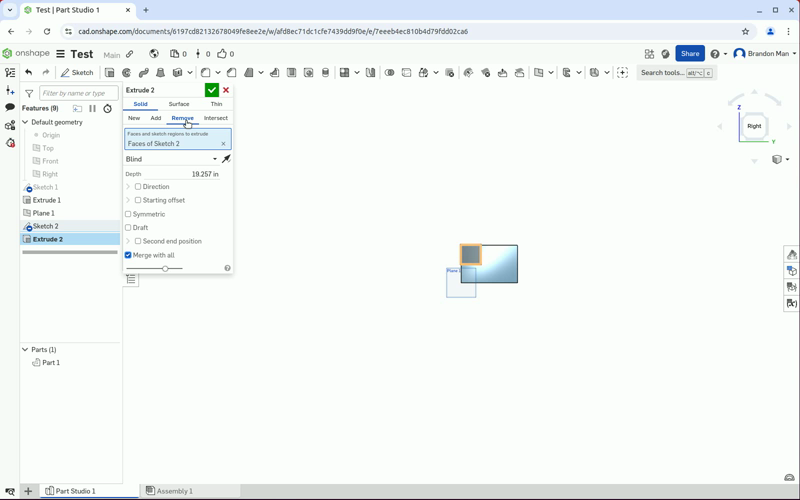
key(enter)
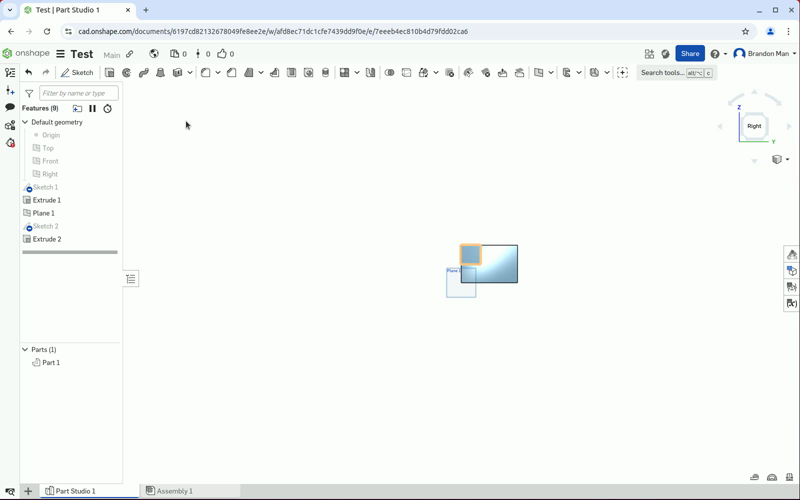
key(shift+h)
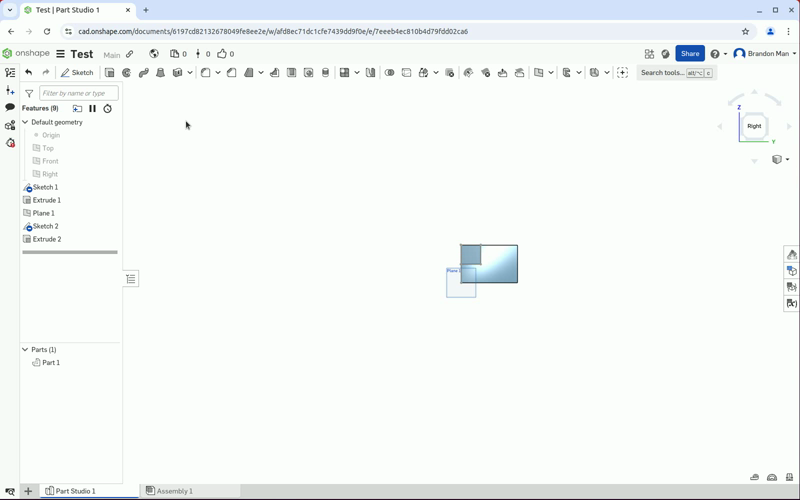
key(shift+h)
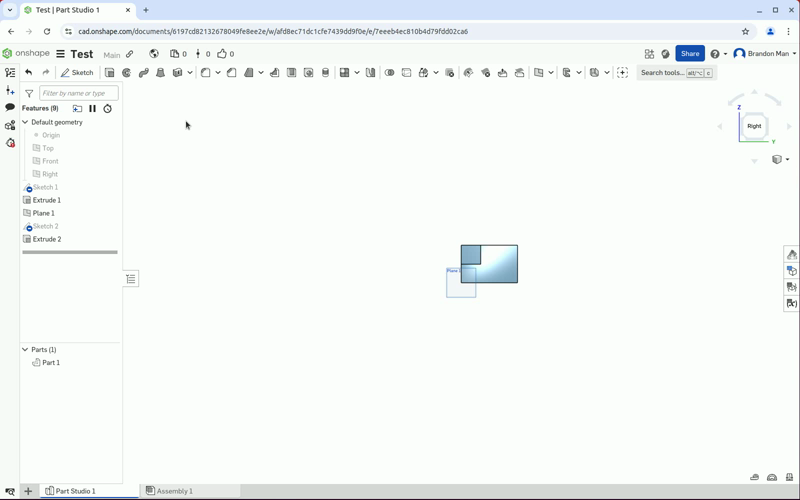
mouse_move(73, 189)
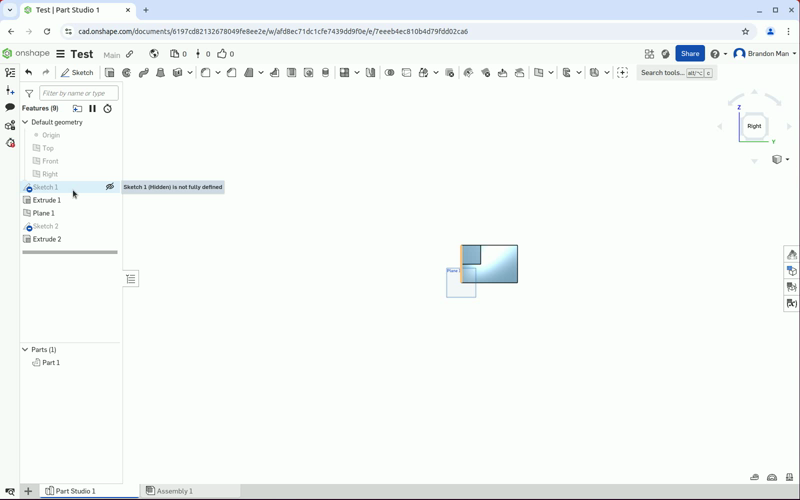
click(73, 189)
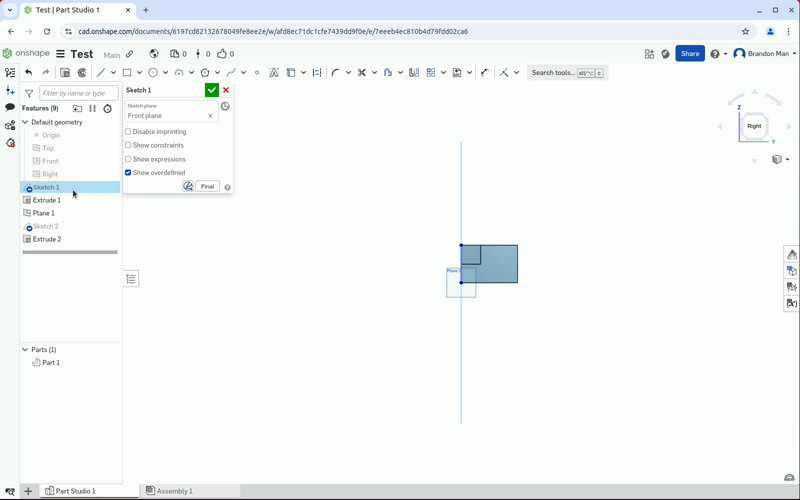
mouse_move(229, 92)
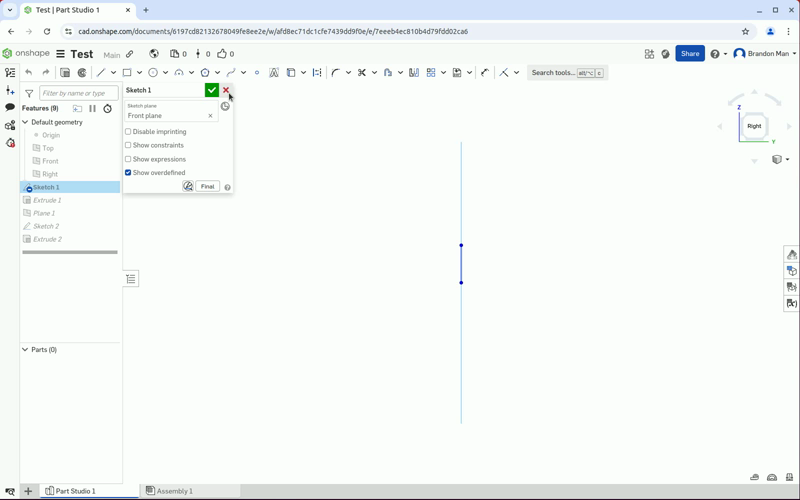
click(229, 92)
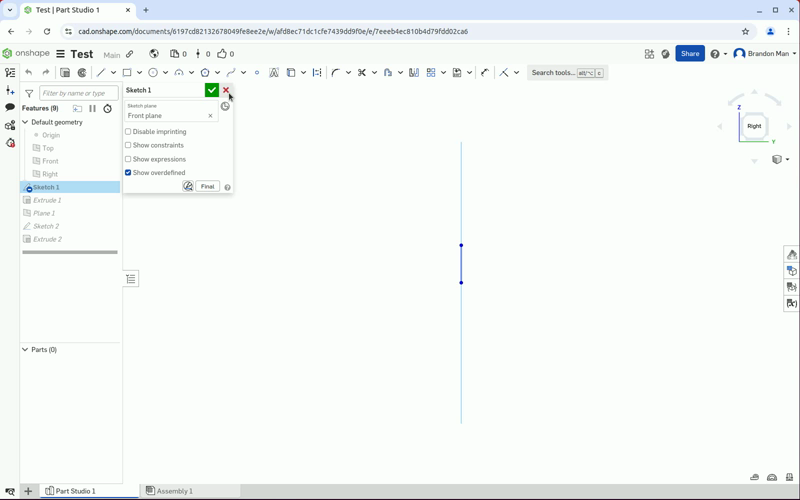
key(shift+s)
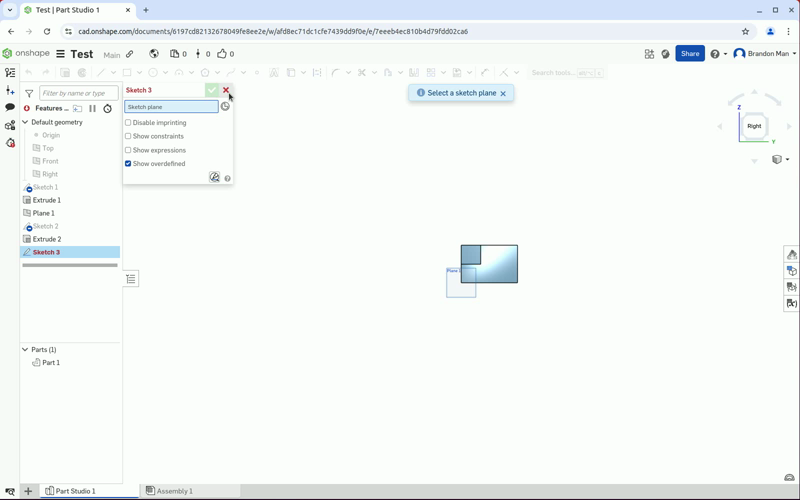
mouse_move(73, 215)
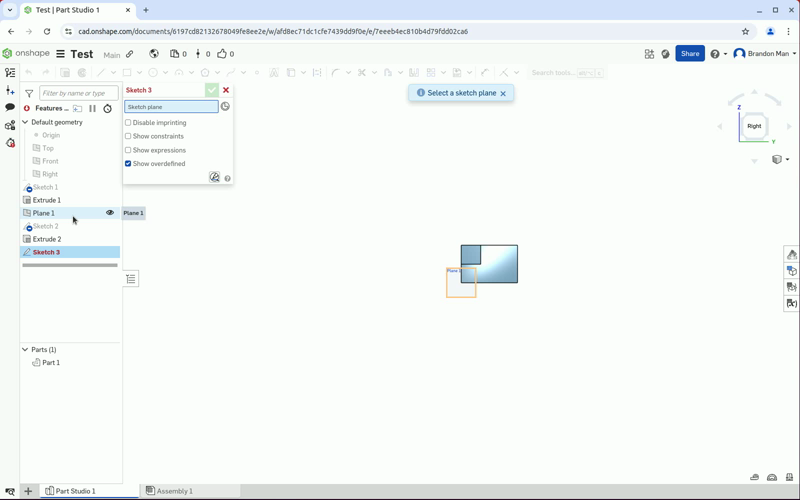
click(73, 215)
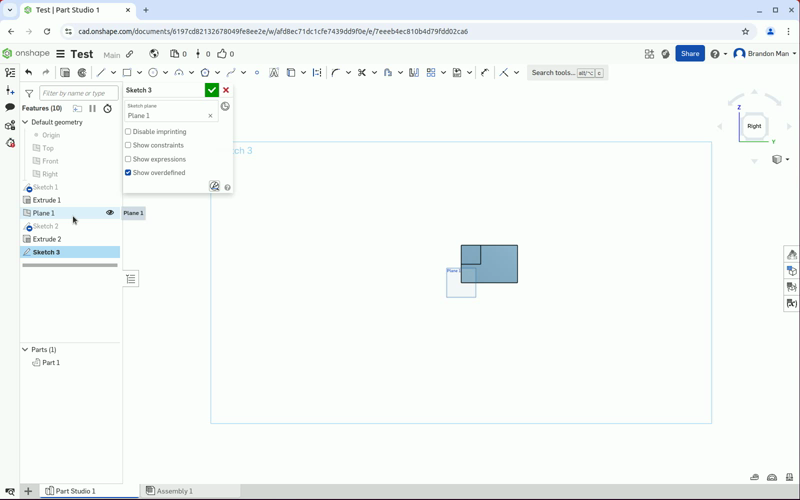
mouse_move(73, 352)
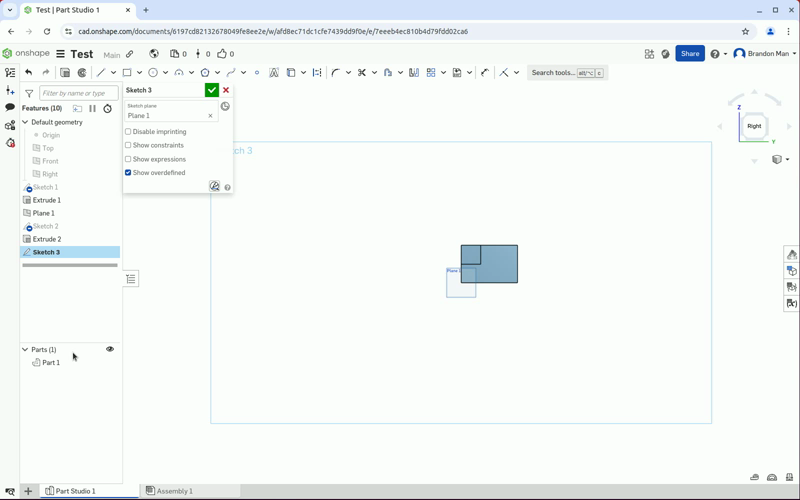
key(y)
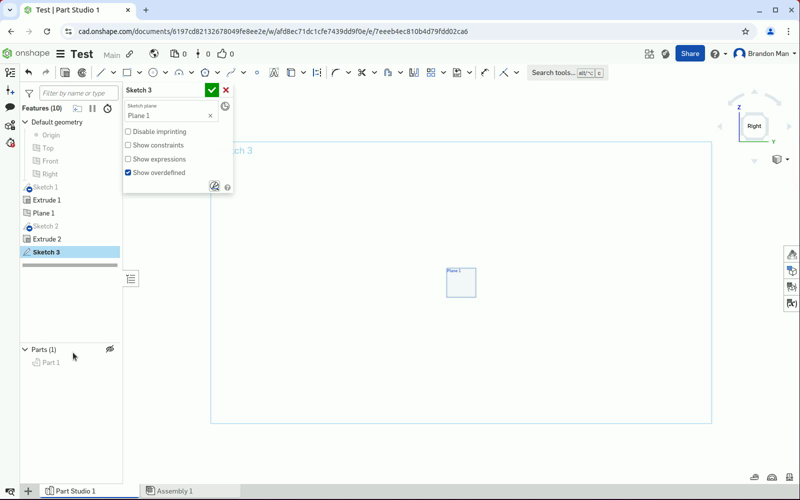
key(l)
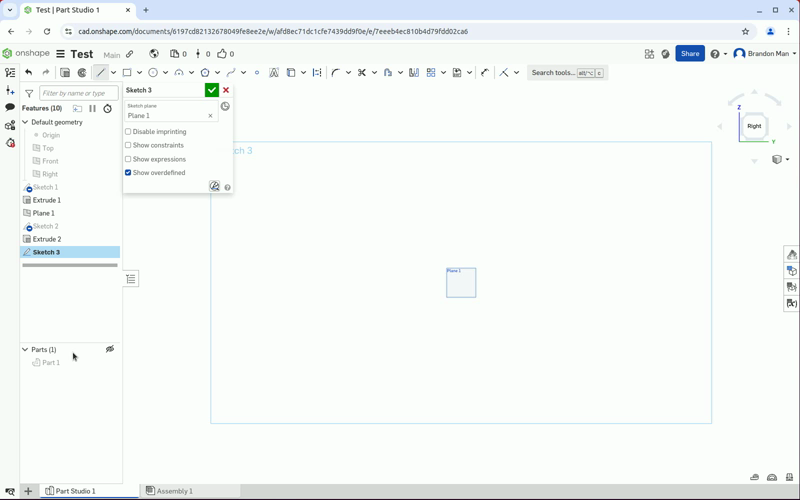
key_down(shift)
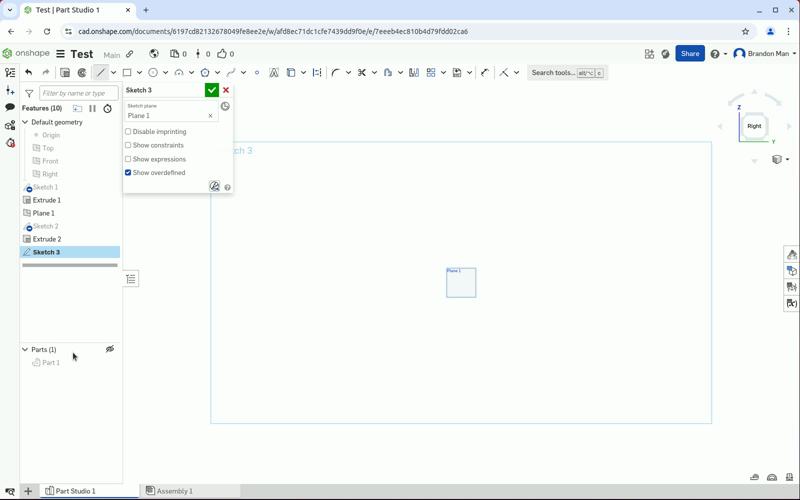
mouse_move(460, 264)
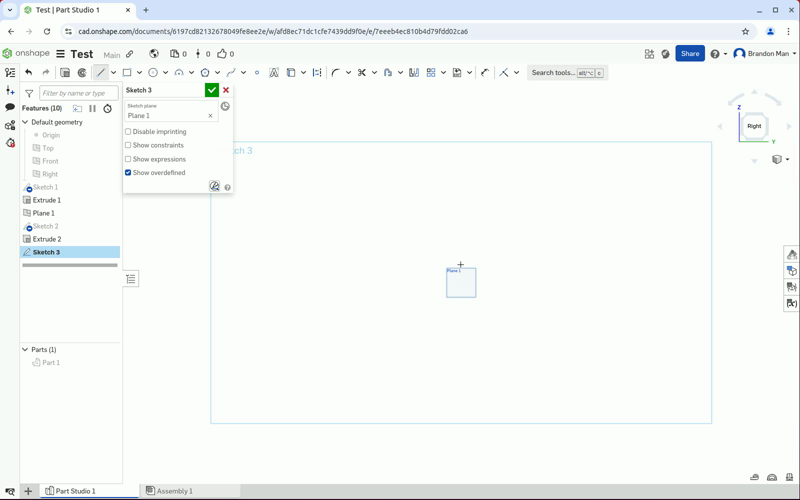
click(460, 264)
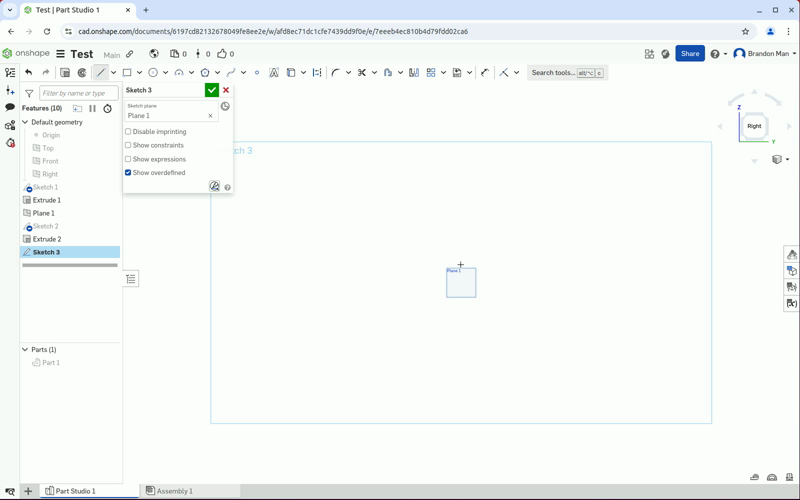
key_up(shift)
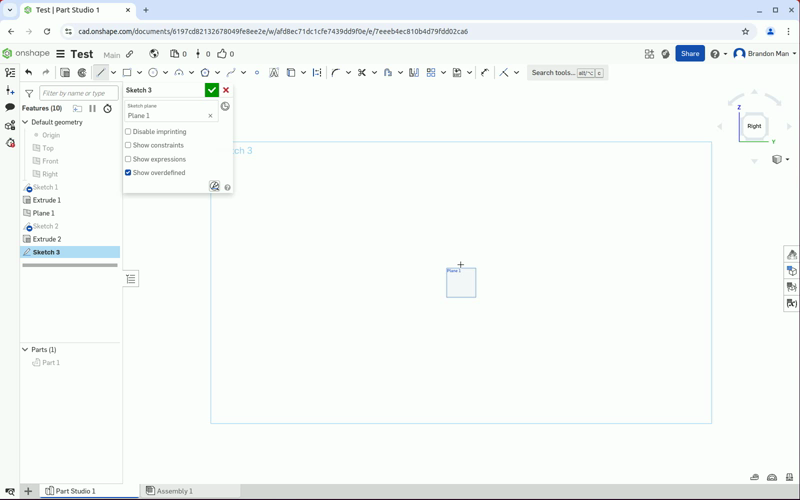
key_down(shift)
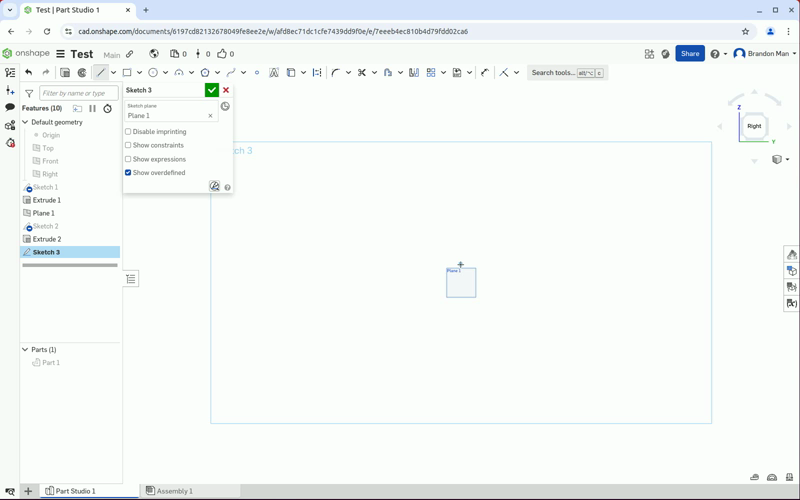
mouse_move(490, 264)
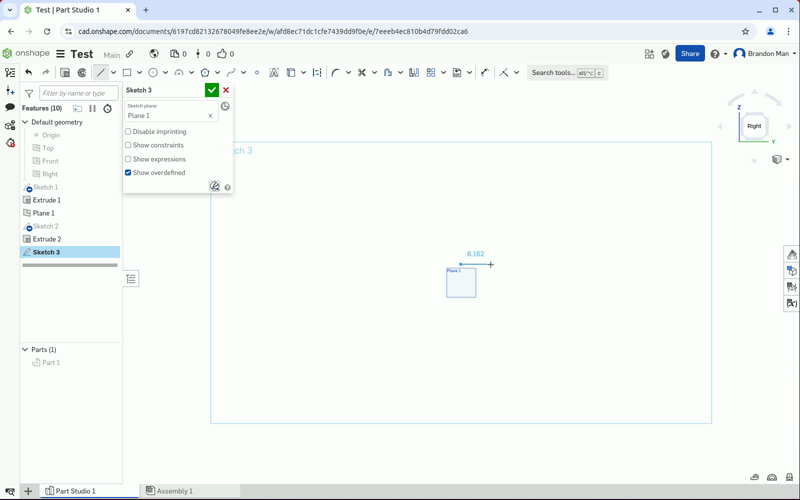
mouse_move(480, 264)
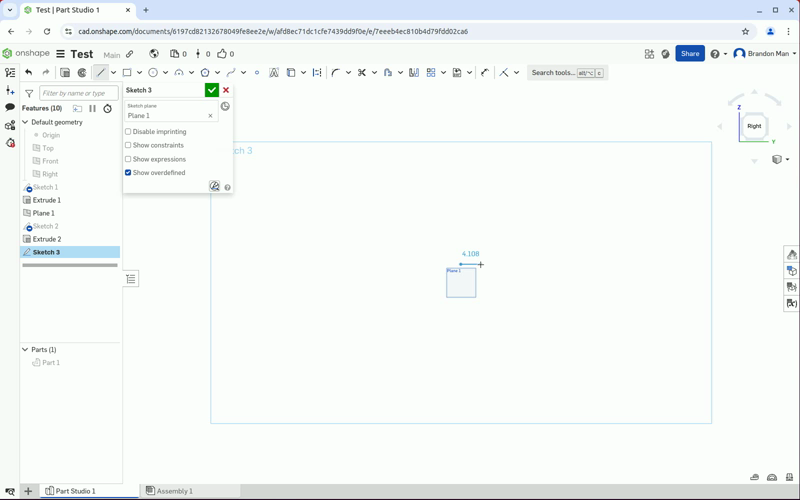
click(480, 264)
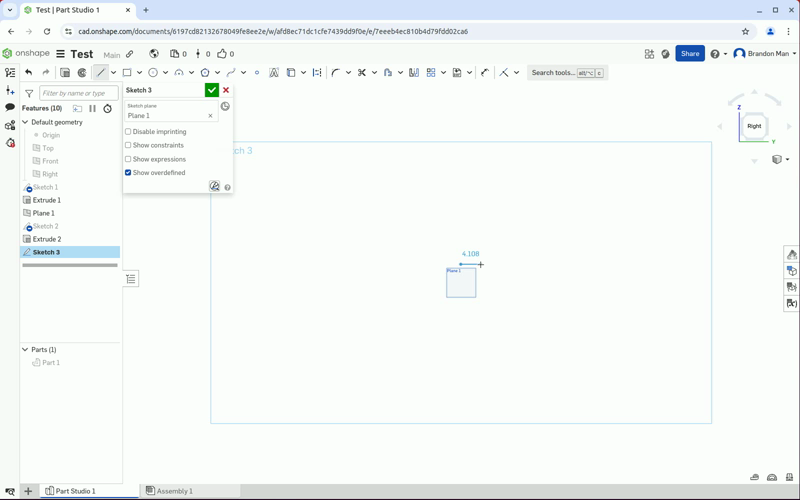
key_up(shift)
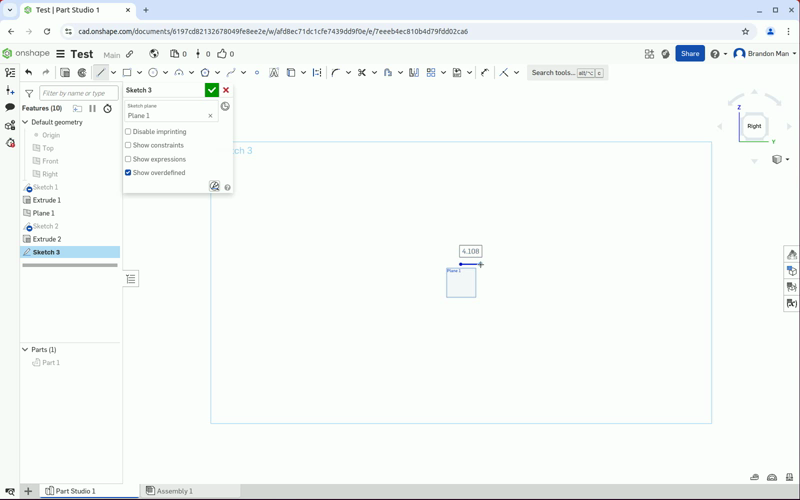
key_down(shift)
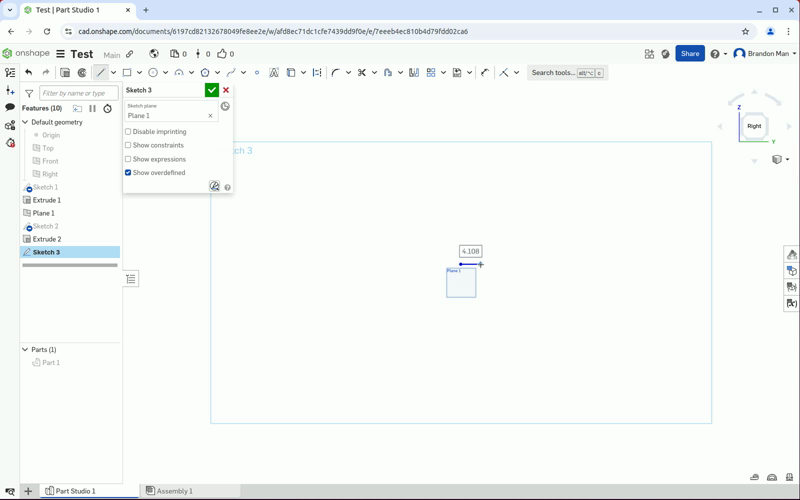
mouse_move(510, 264)
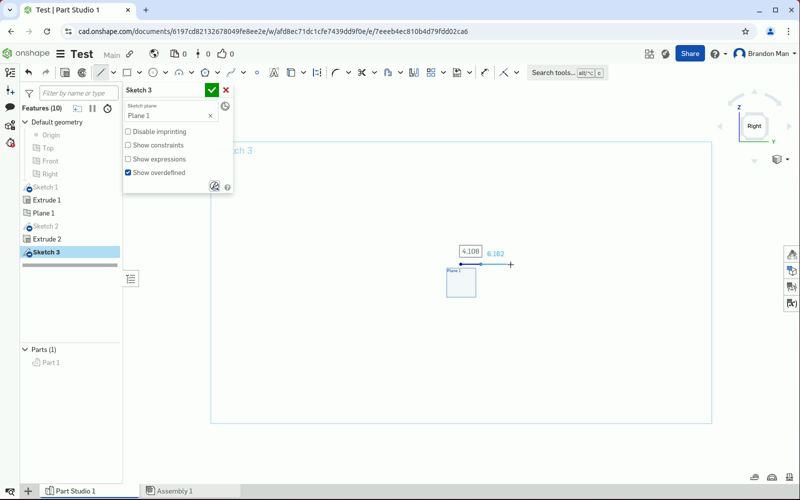
mouse_move(480, 244)
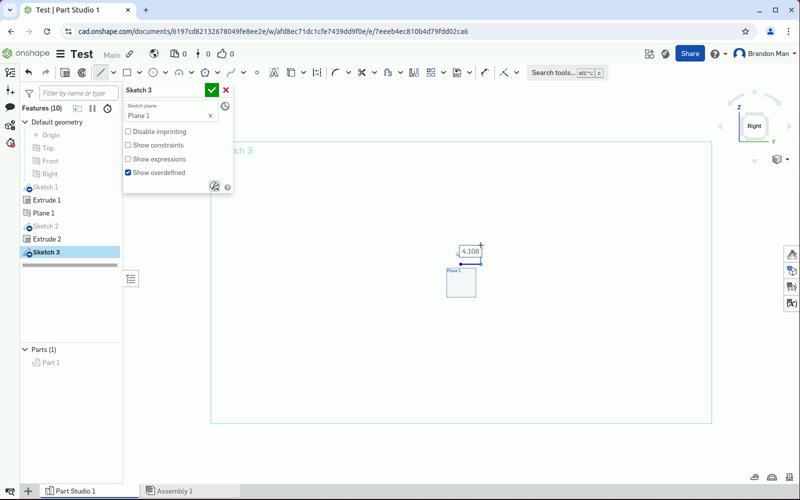
click(480, 244)
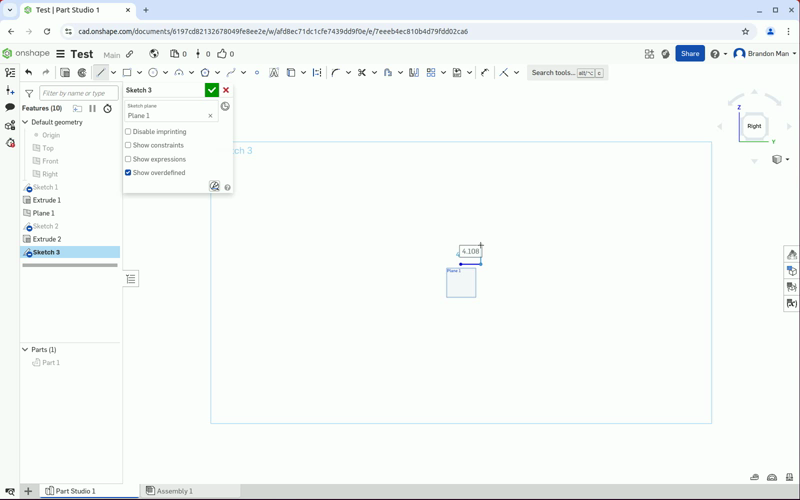
key_up(shift)
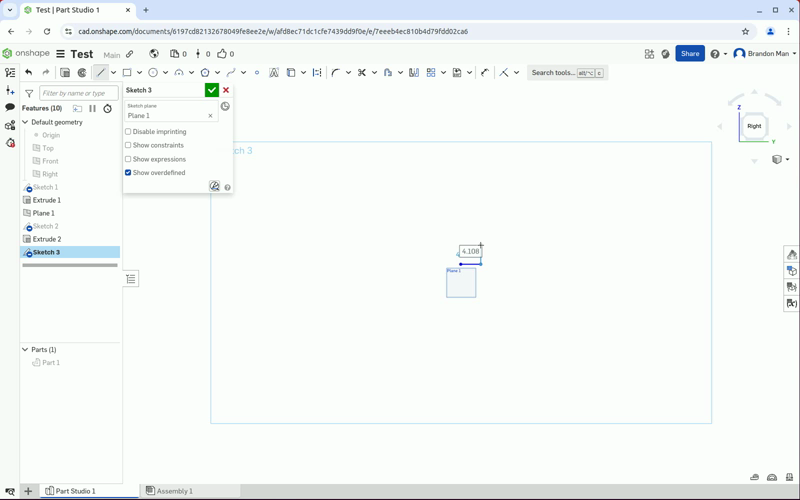
key_down(shift)
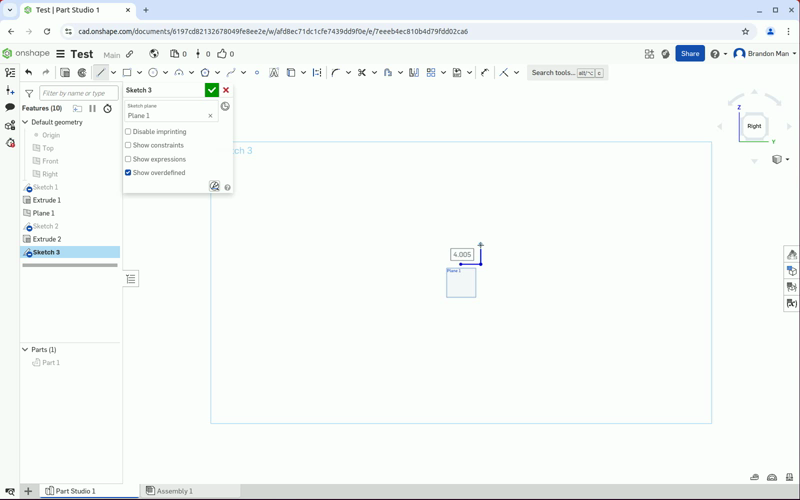
mouse_move(510, 244)
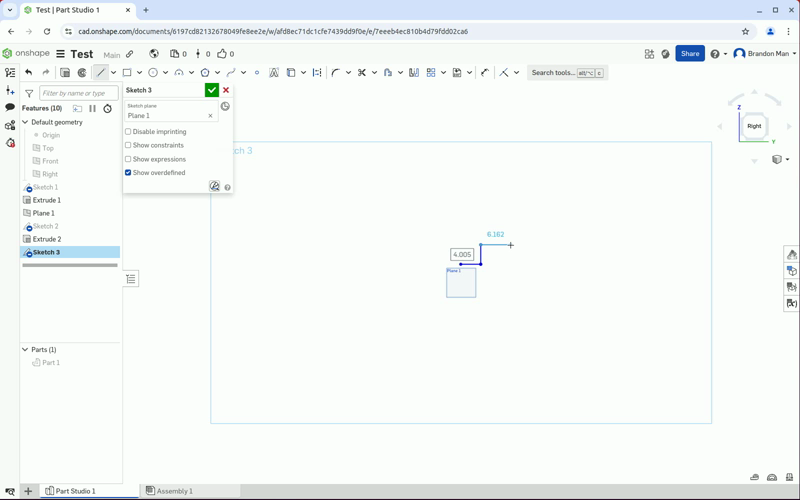
mouse_move(460, 244)
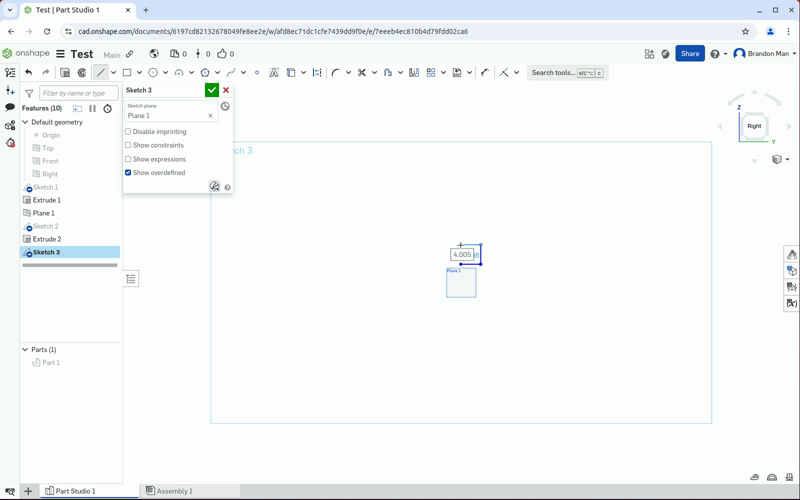
click(460, 244)
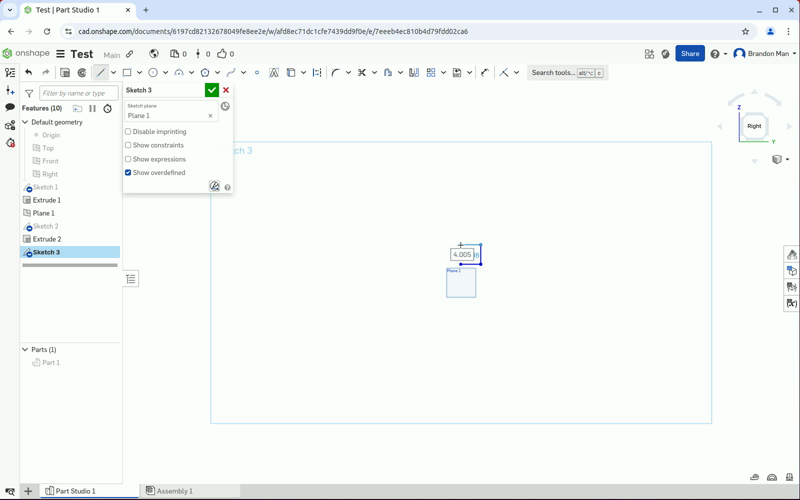
key_up(shift)
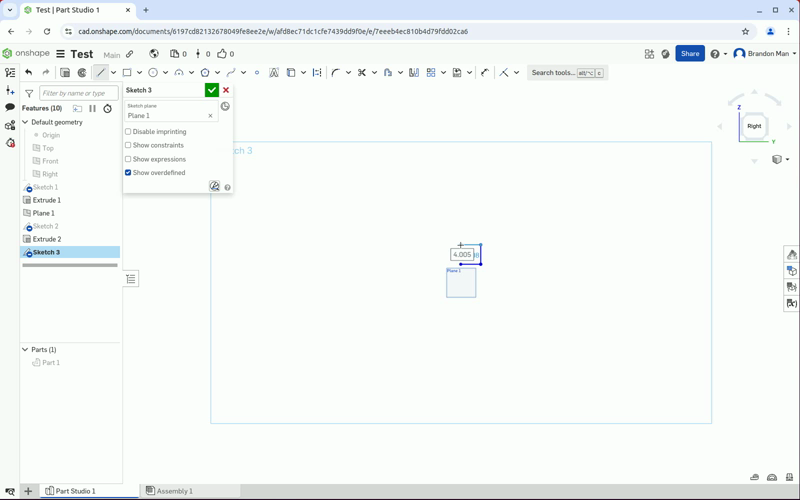
mouse_move(490, 244)
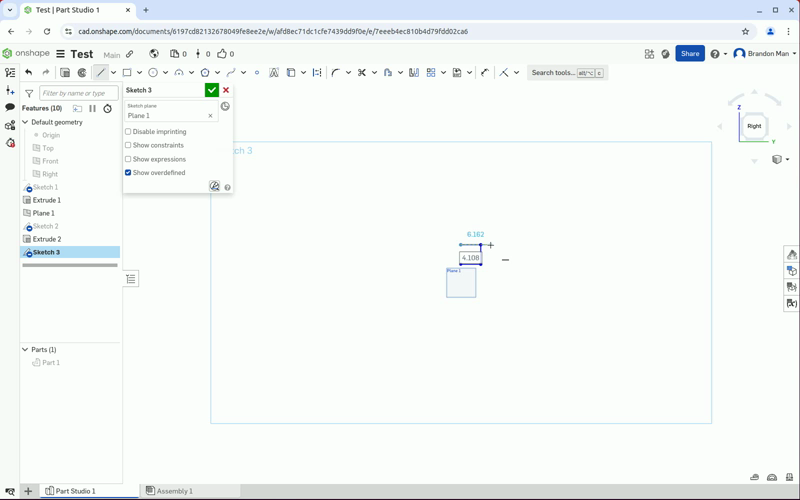
key_down(shift)
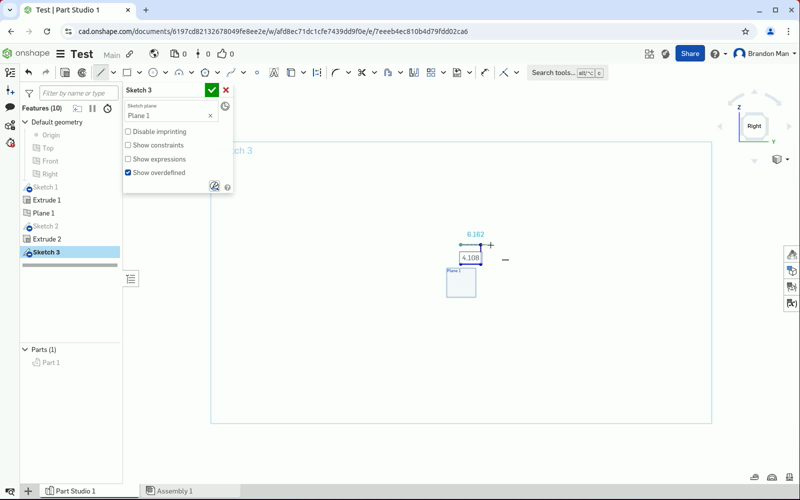
mouse_move(460, 264)
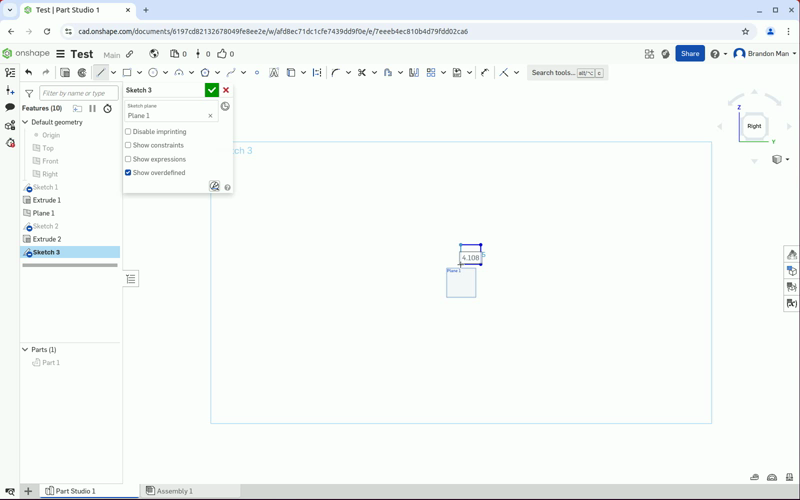
key_up(shift)
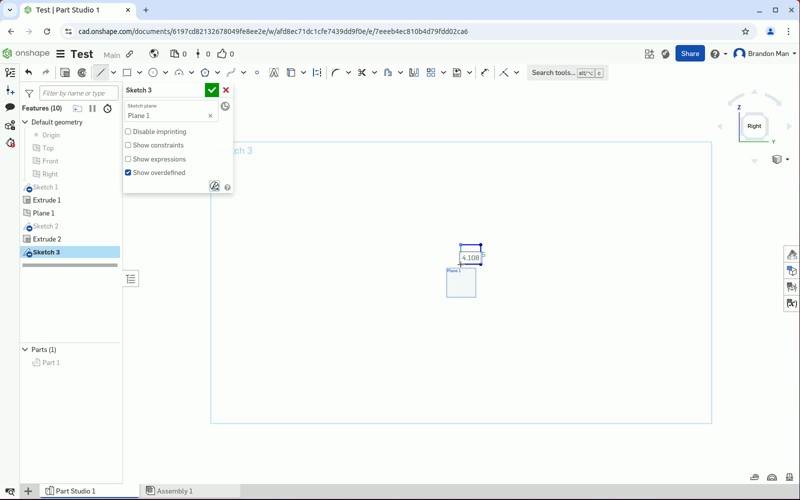
click(460, 264)
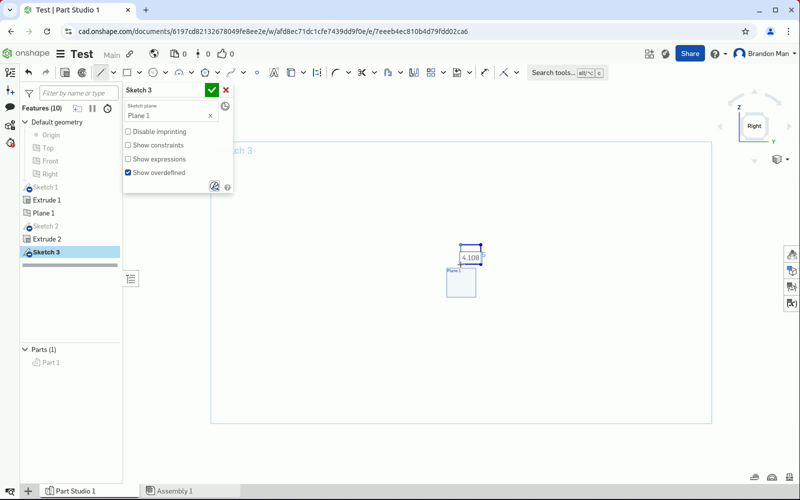
key(esc)
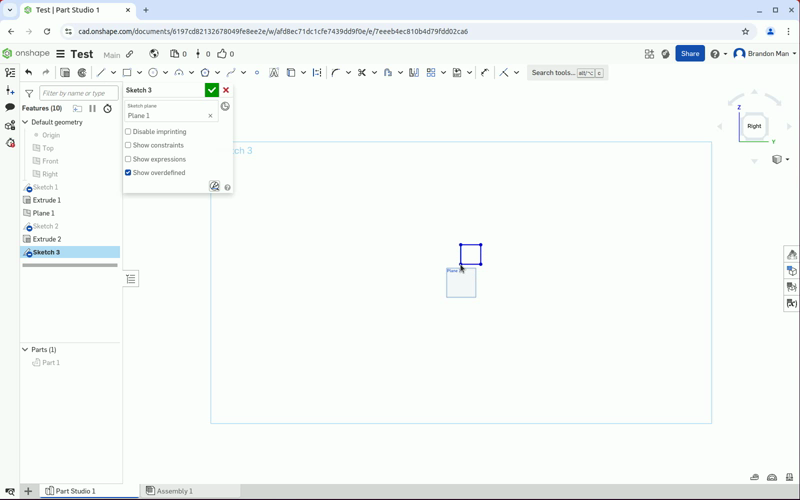
mouse_move(469, 254)
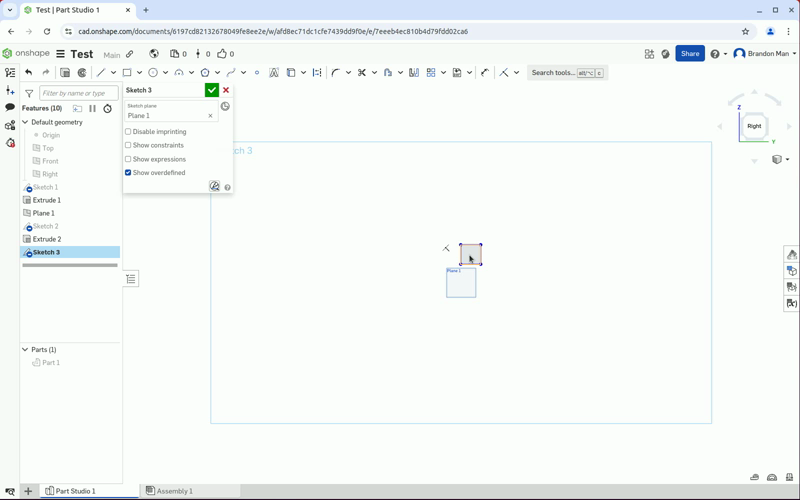
scroll(6)
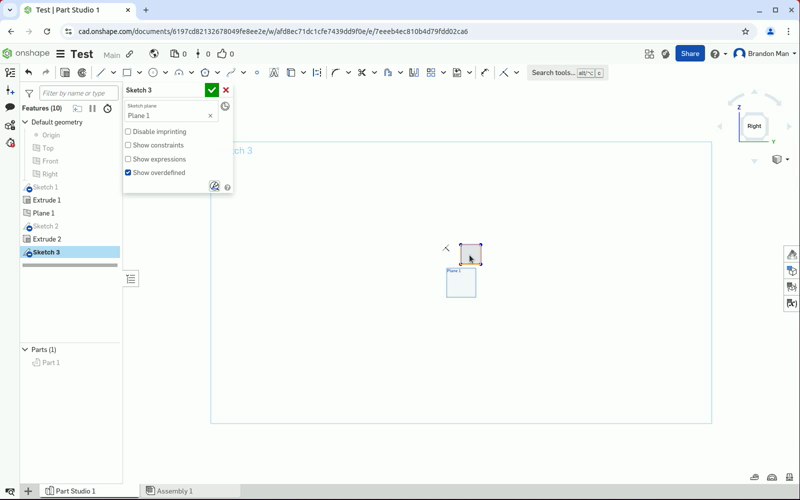
scroll(6)
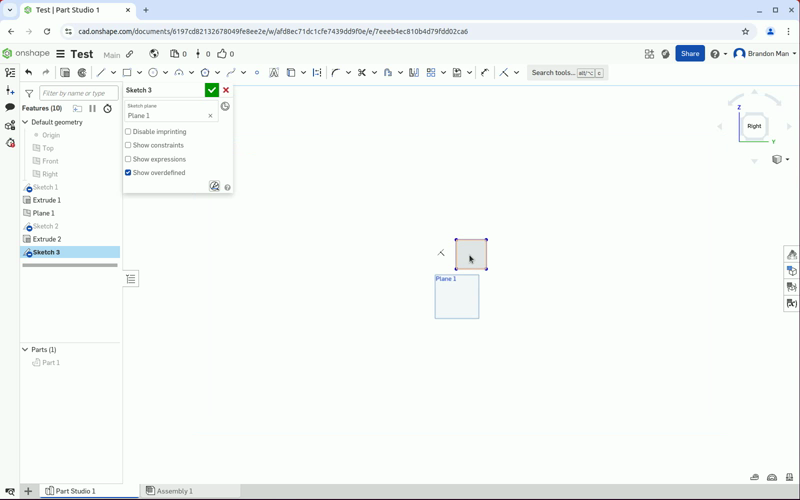
scroll(6)
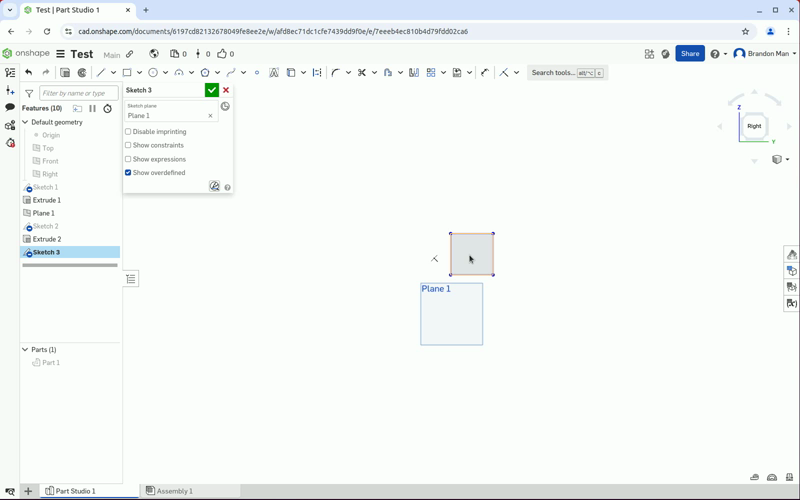
scroll(6)
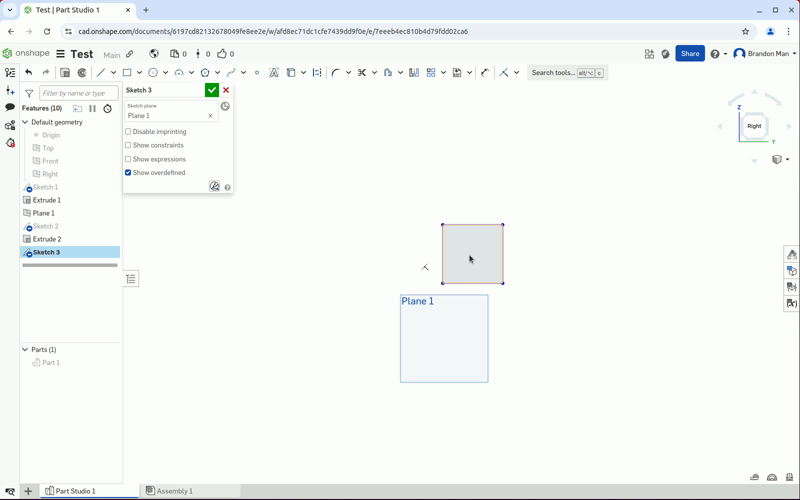
scroll(6)
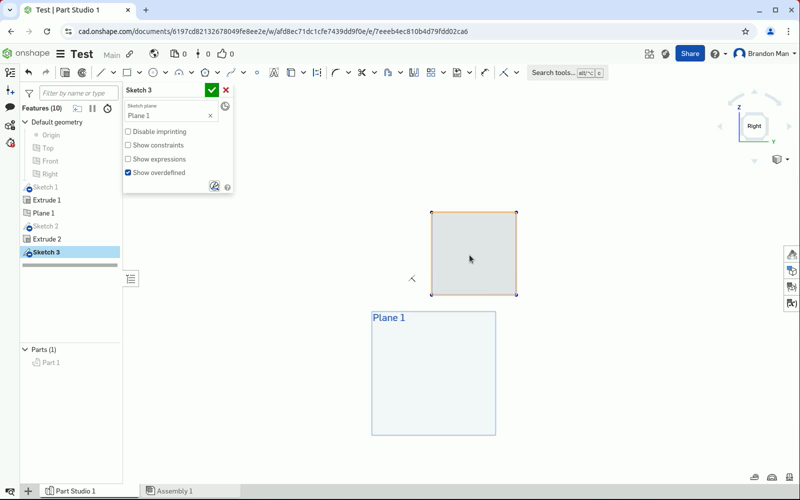
scroll(6)
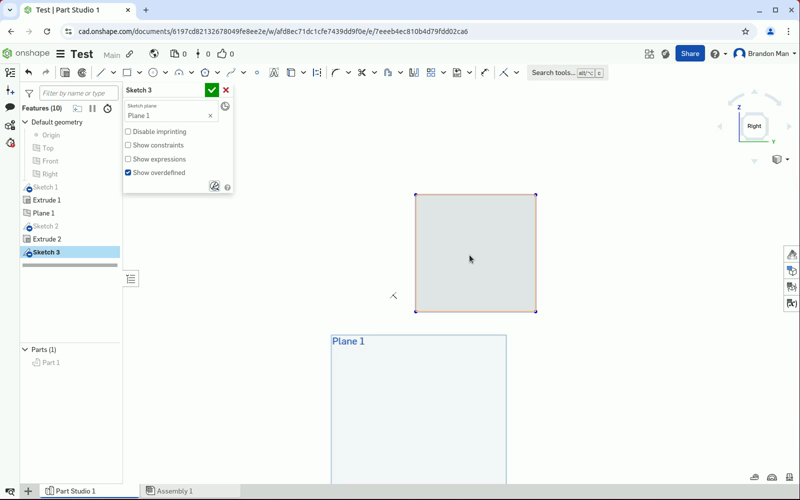
scroll(6)
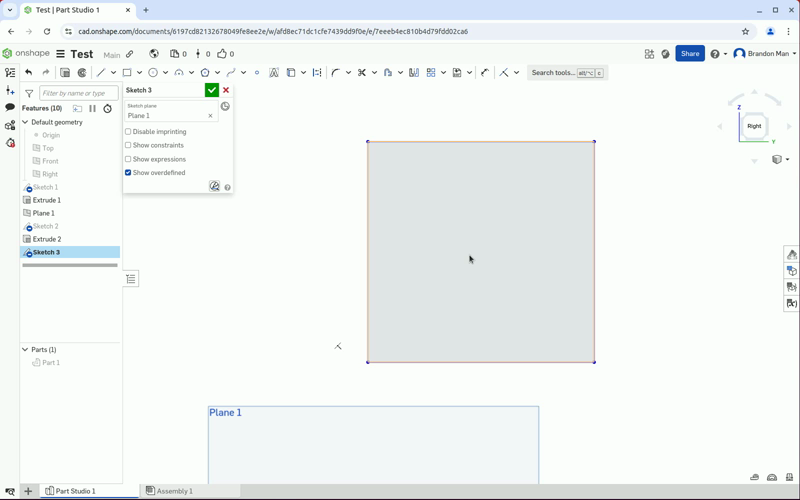
click(469, 254)
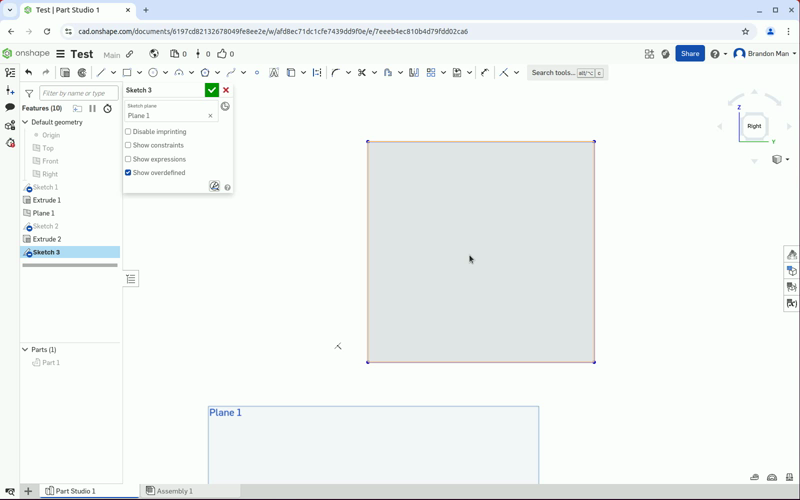
scroll(-6)
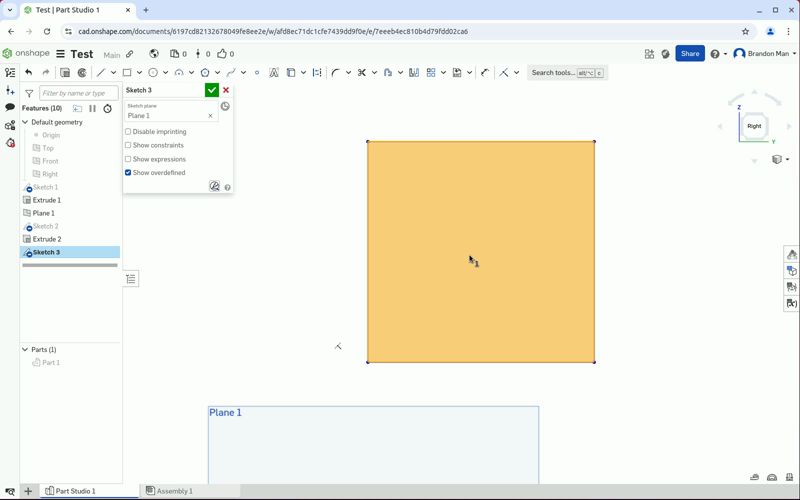
scroll(-6)
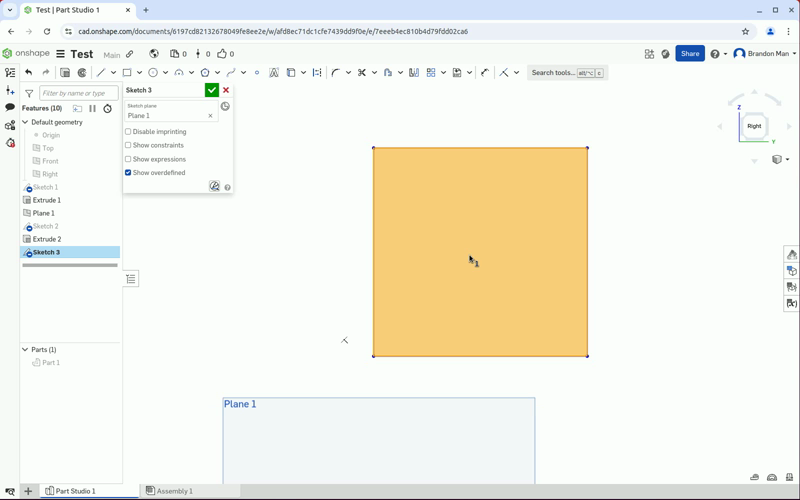
scroll(-6)
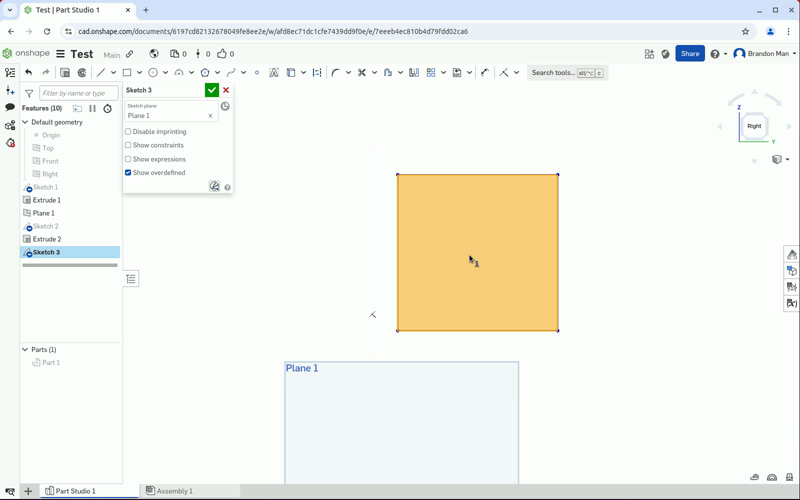
scroll(-6)
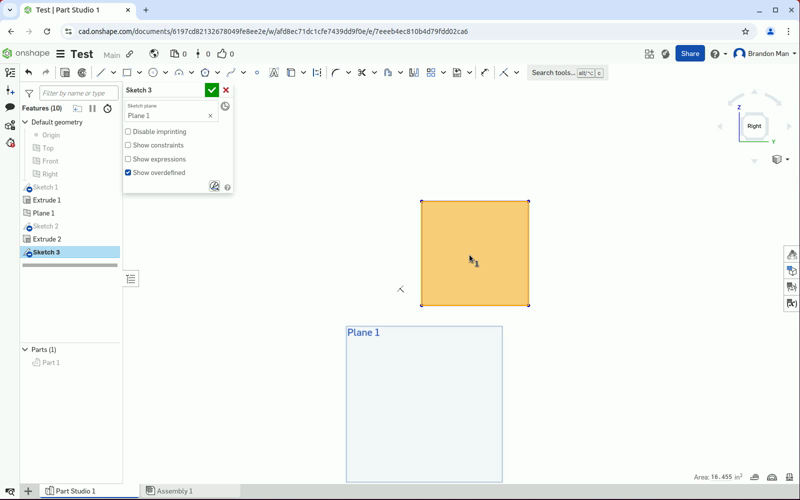
scroll(-6)
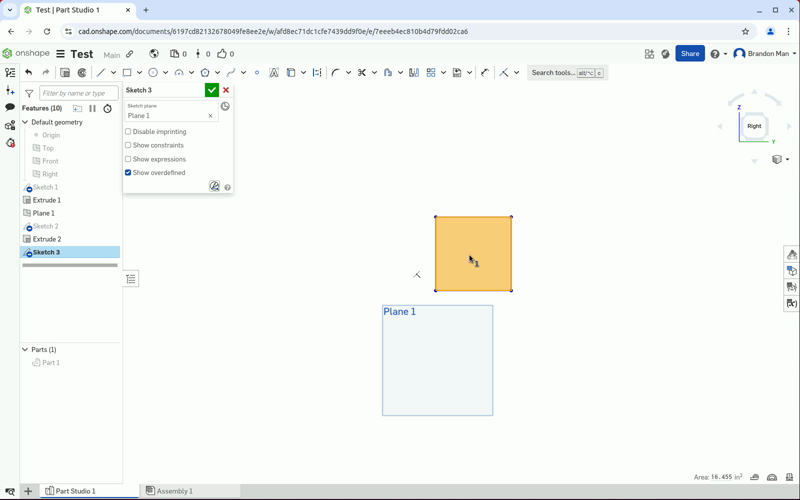
scroll(-6)
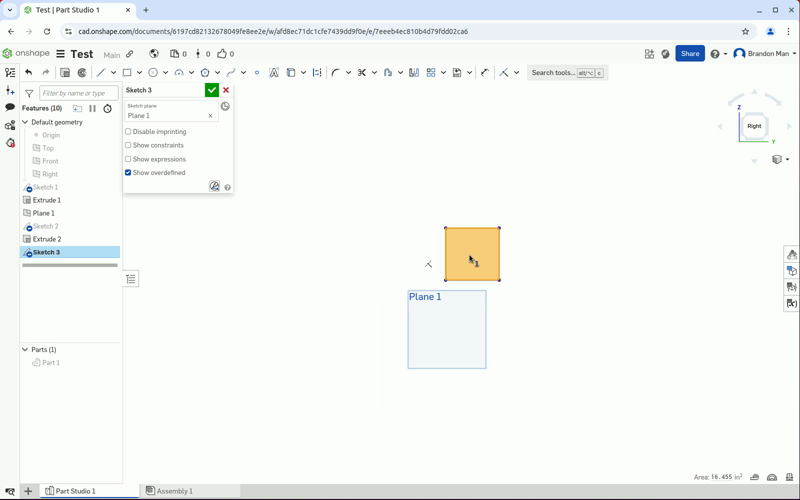
scroll(-6)
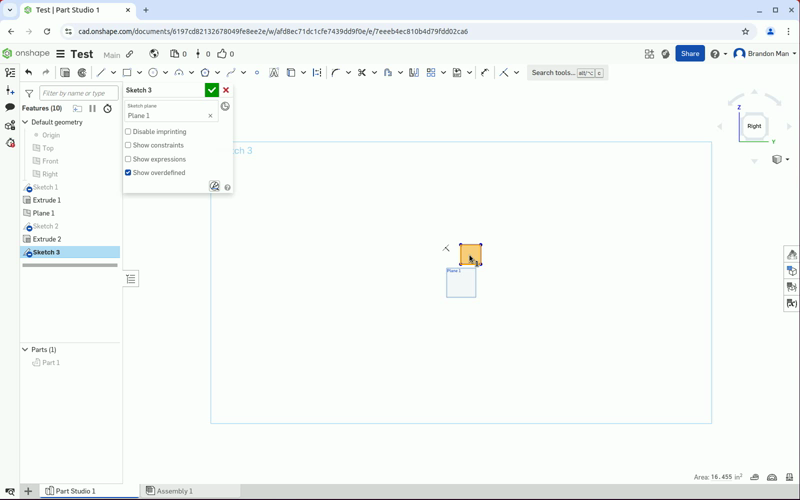
mouse_move(73, 352)
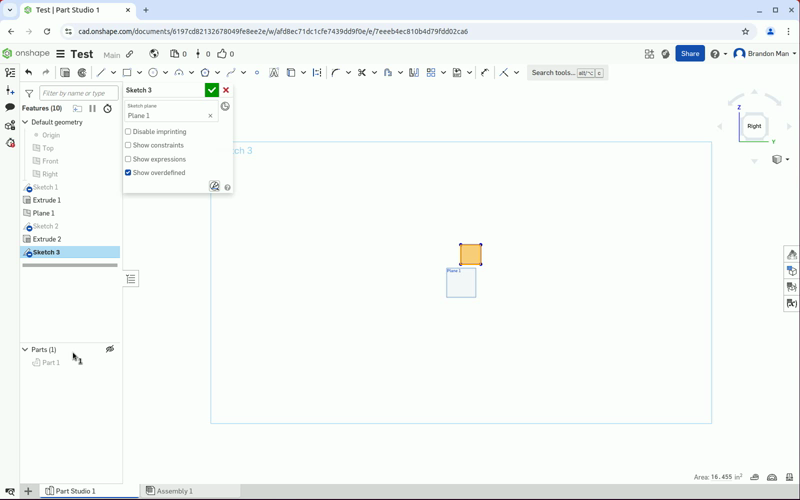
key(shift+y)
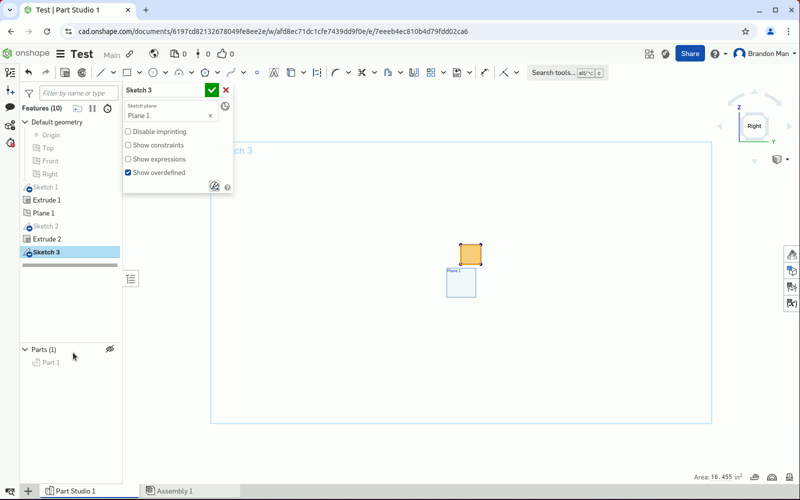
key(shift+e)
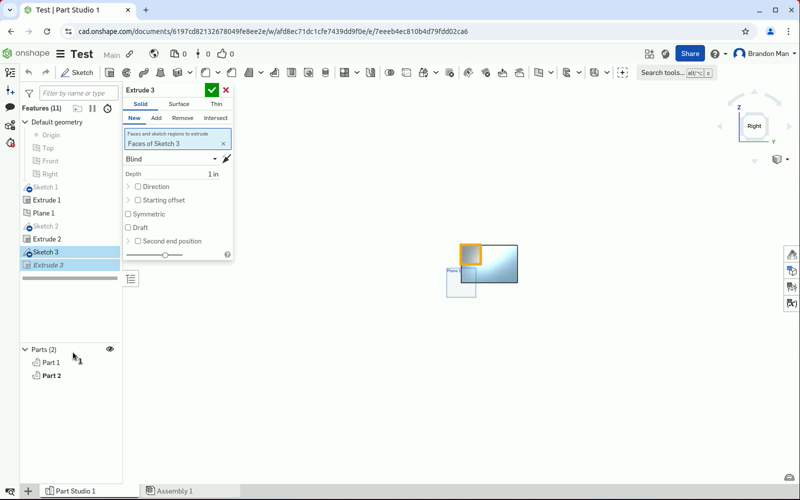
mouse_move(143, 106)
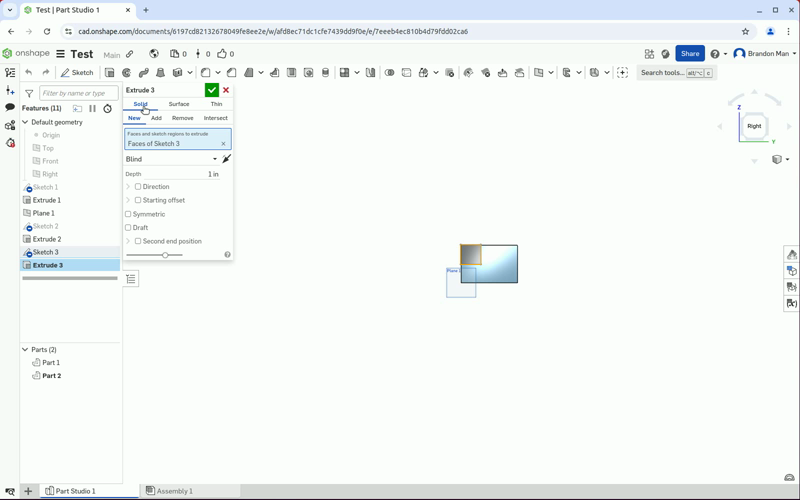
click(143, 106)
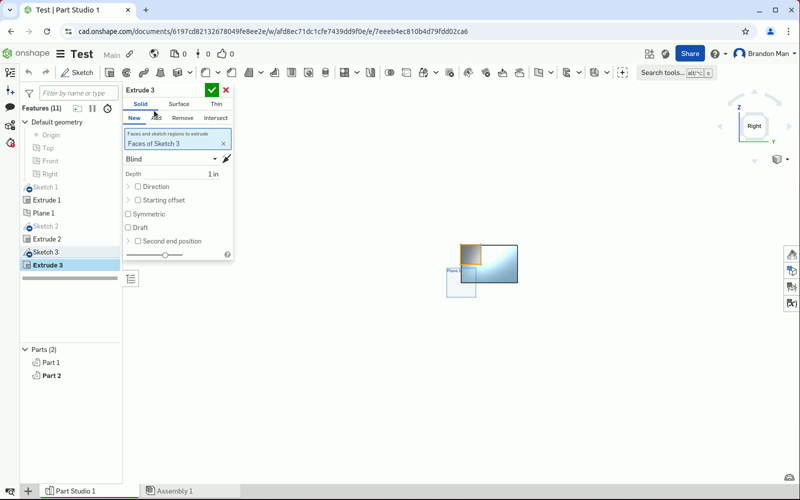
mouse_move(186, 120)
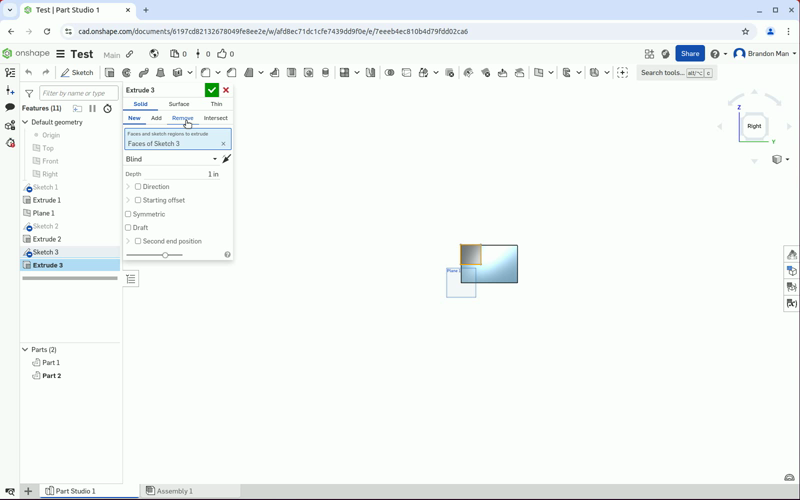
click(186, 120)
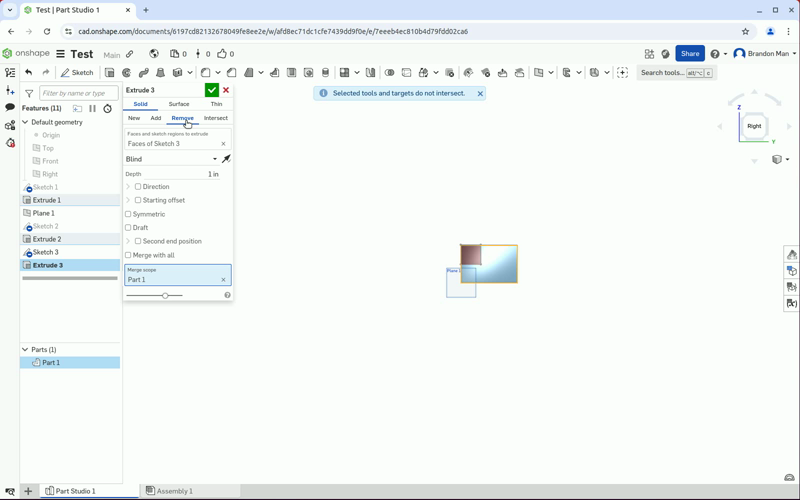
key(tab, 4)
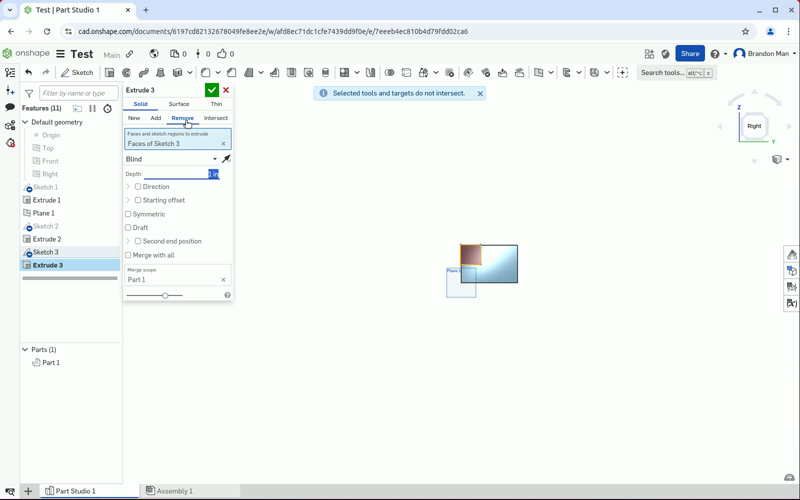
text(19.257)
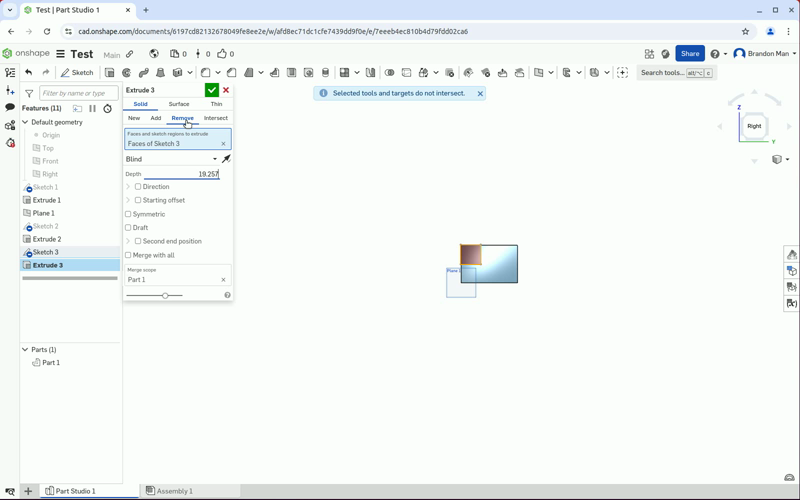
key(tab, 6)
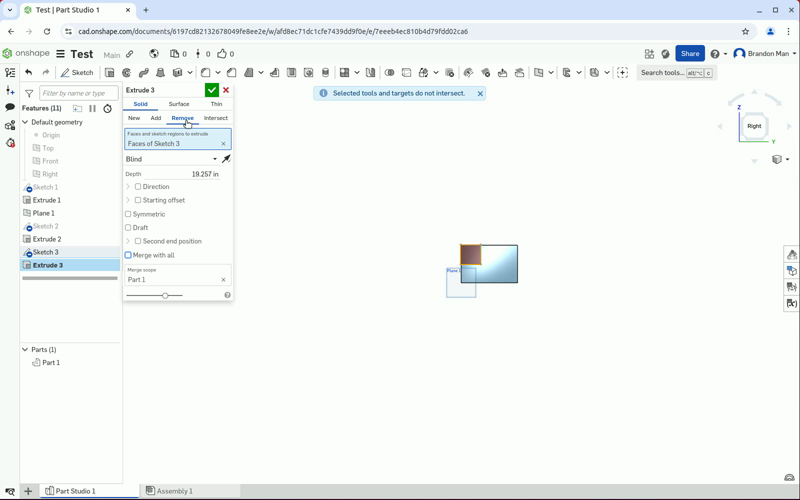
key(space)
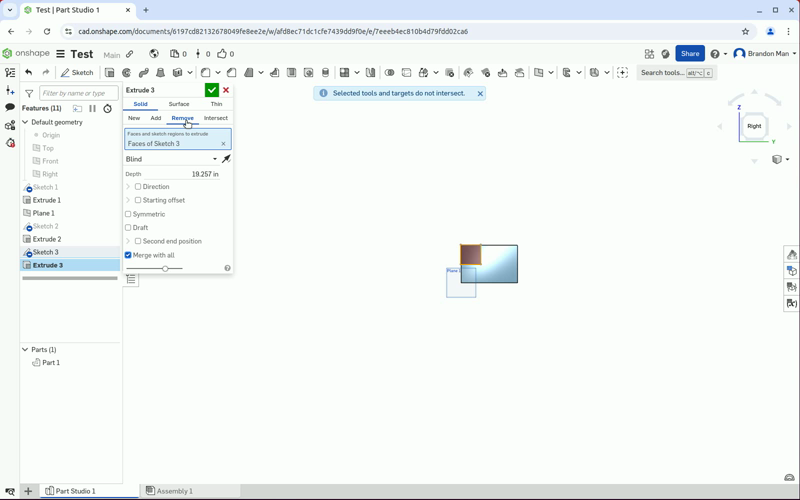
key(enter)
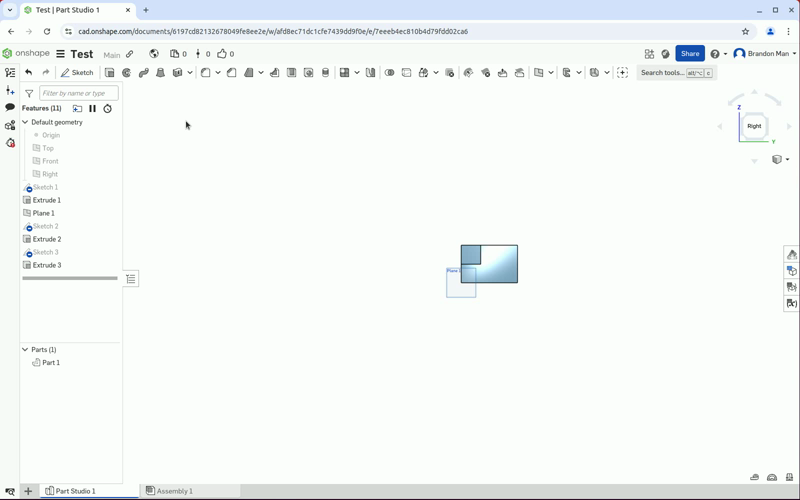
key(shift+h)
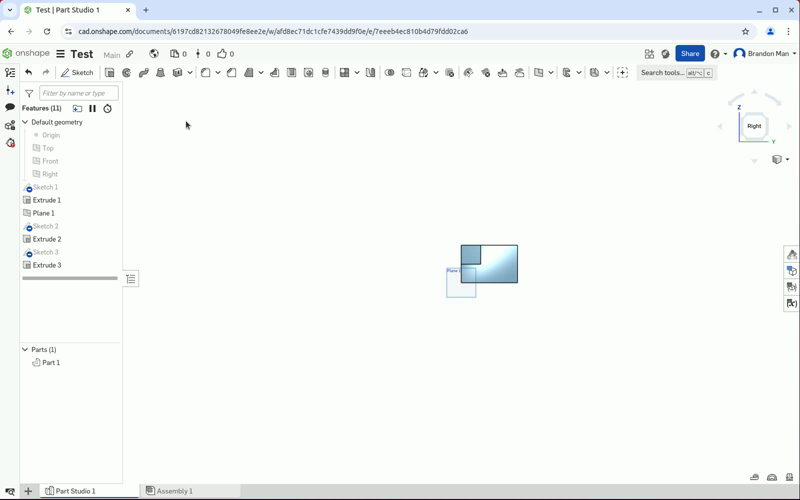
key(shift+h)
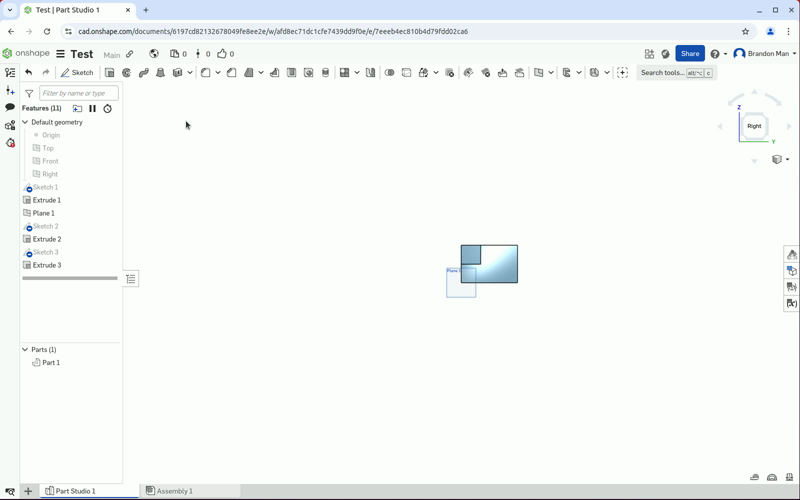
mouse_move(73, 189)
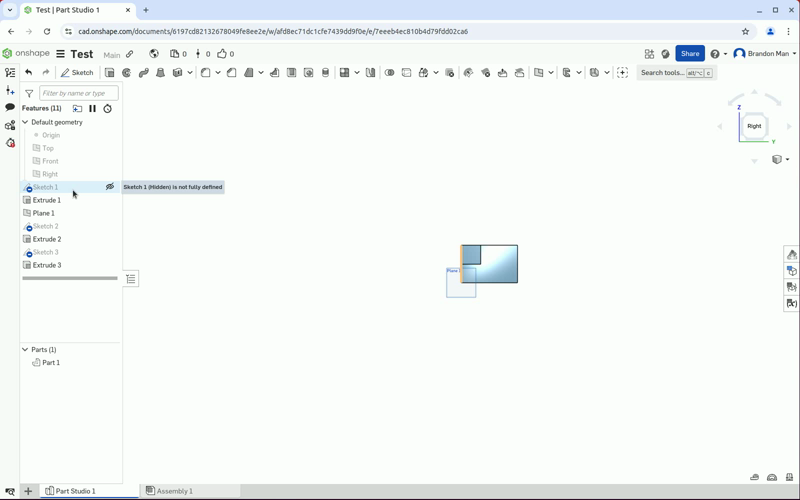
click(73, 189)
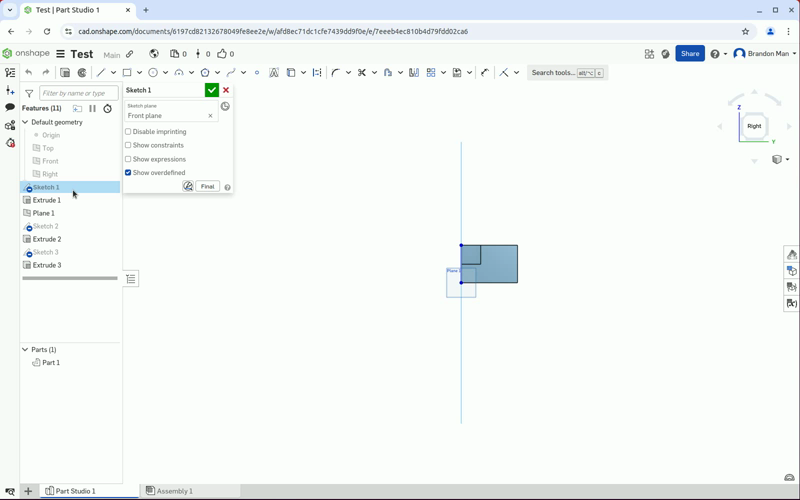
mouse_move(229, 92)
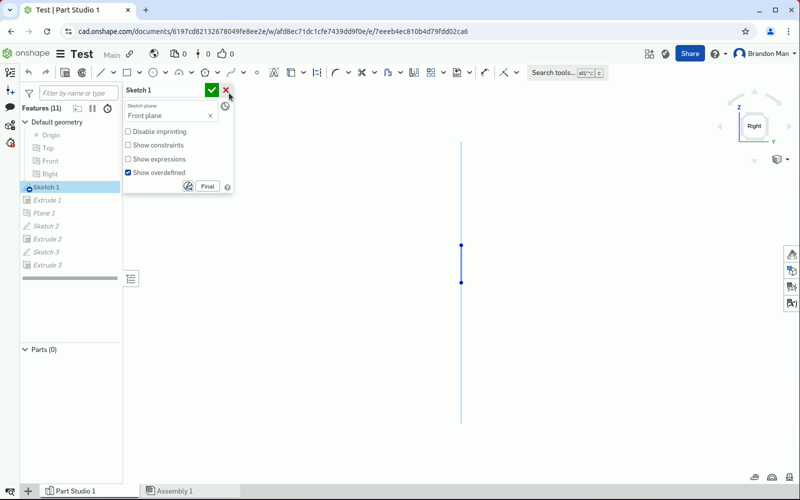
click(229, 92)
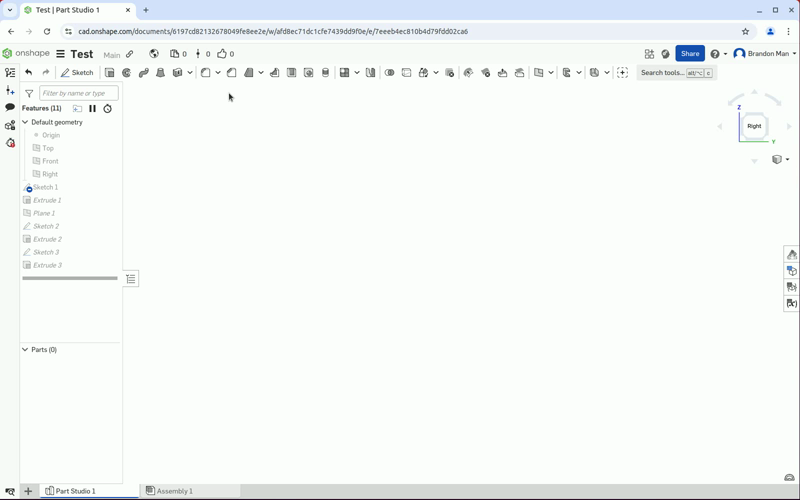
key(shift+s)
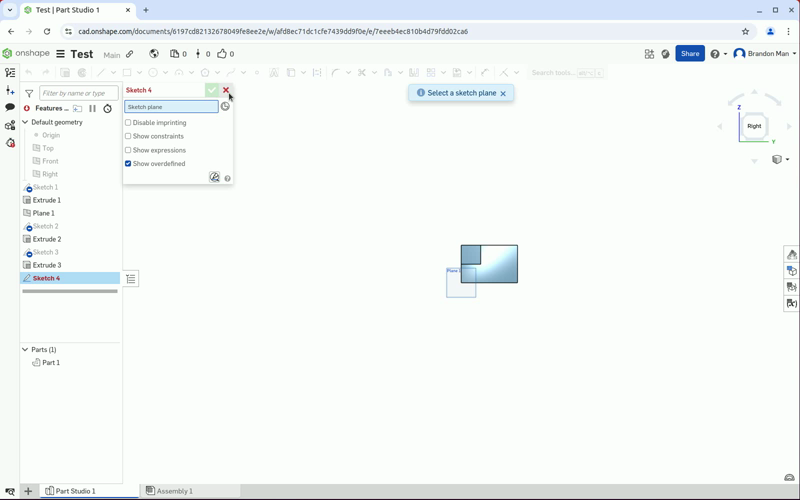
mouse_move(73, 215)
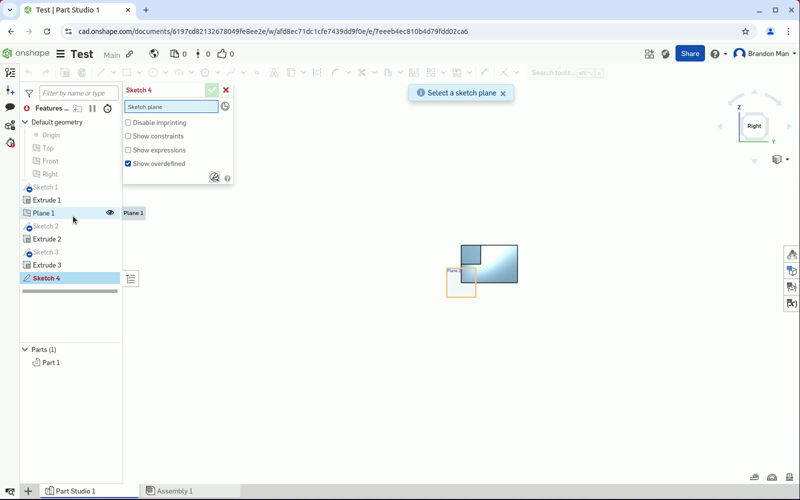
click(73, 215)
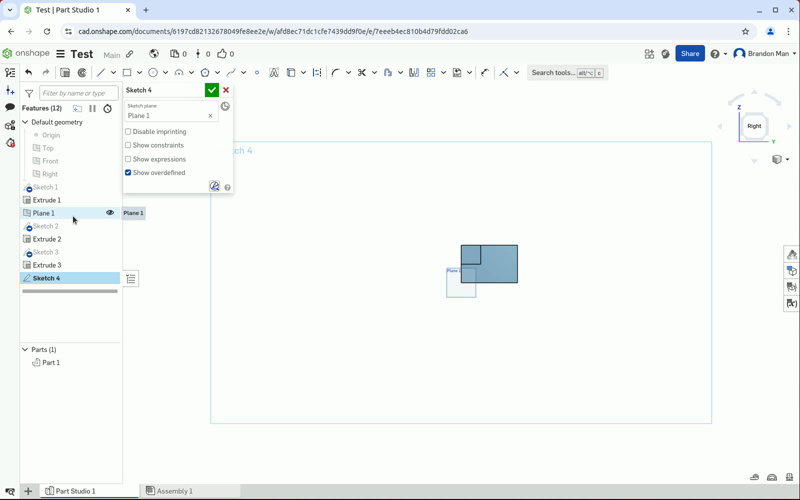
mouse_move(73, 352)
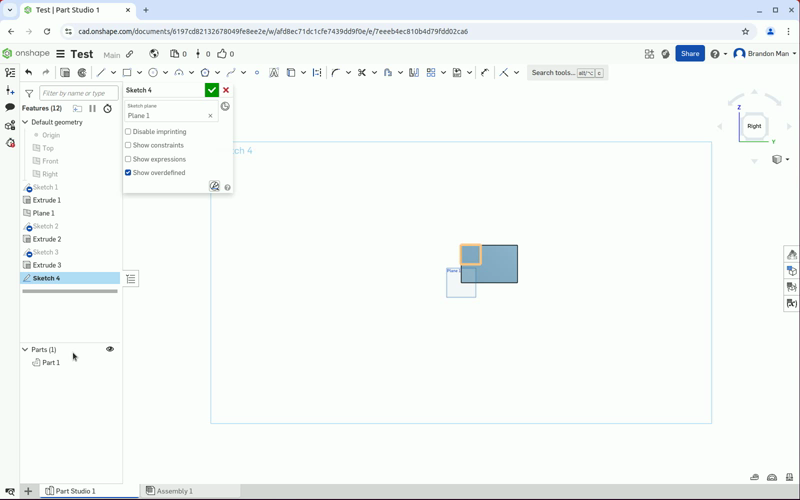
key(y)
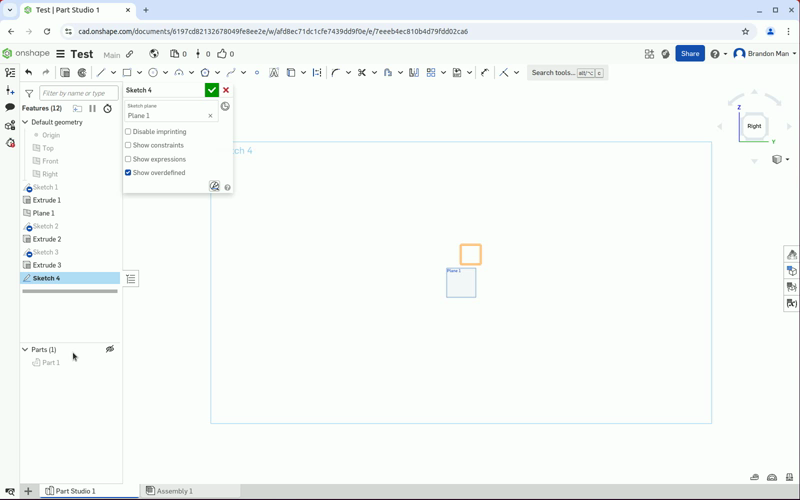
key(l)
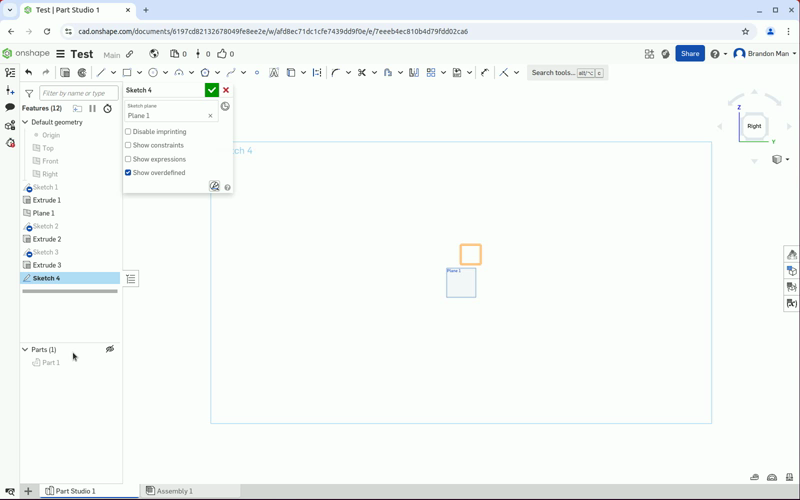
key_down(shift)
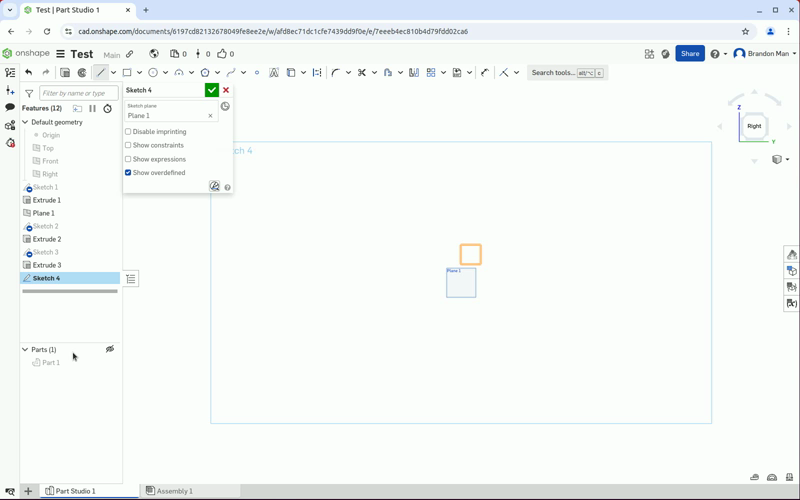
mouse_move(498, 264)
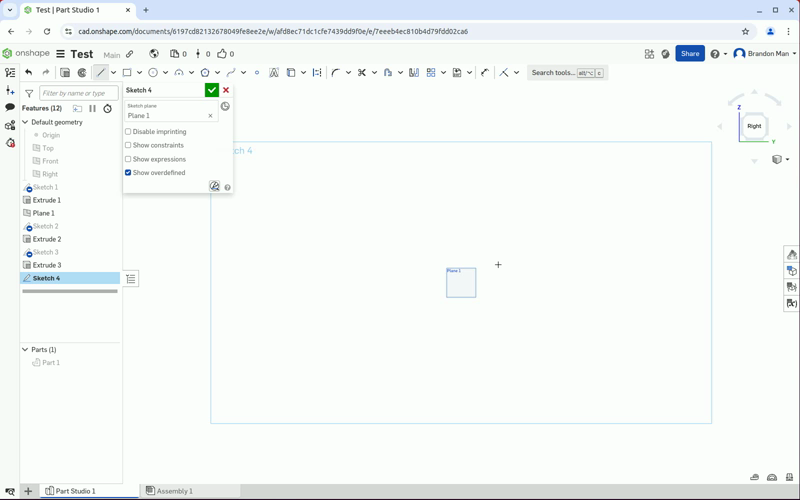
click(498, 264)
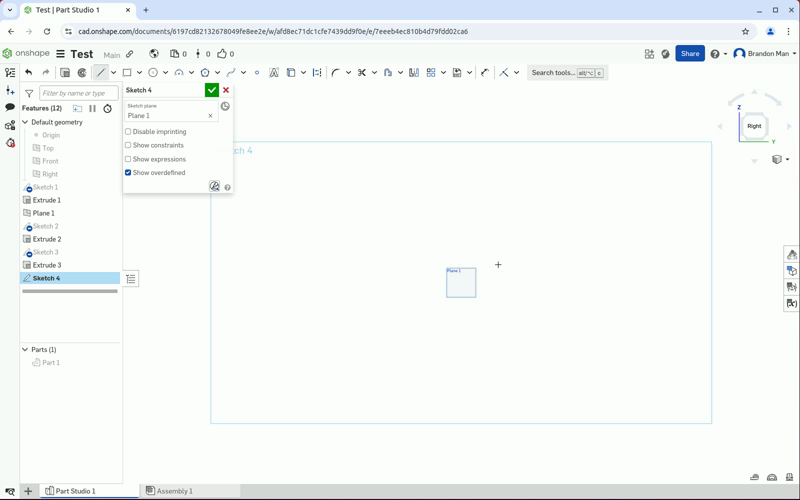
key_up(shift)
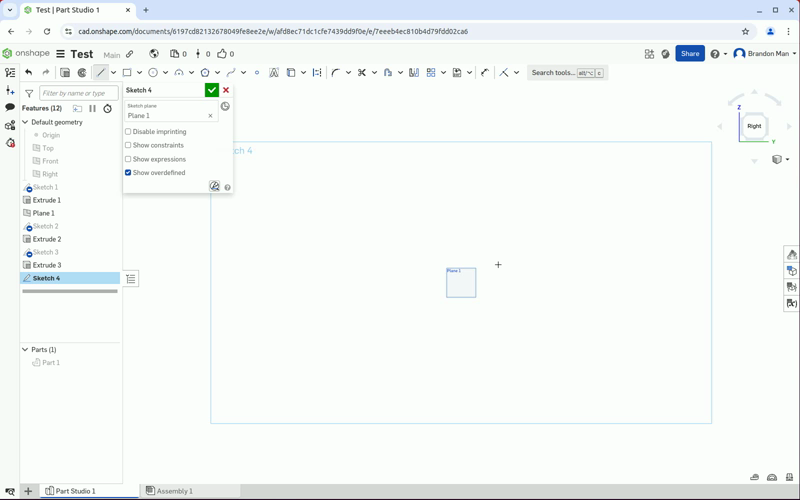
key_down(shift)
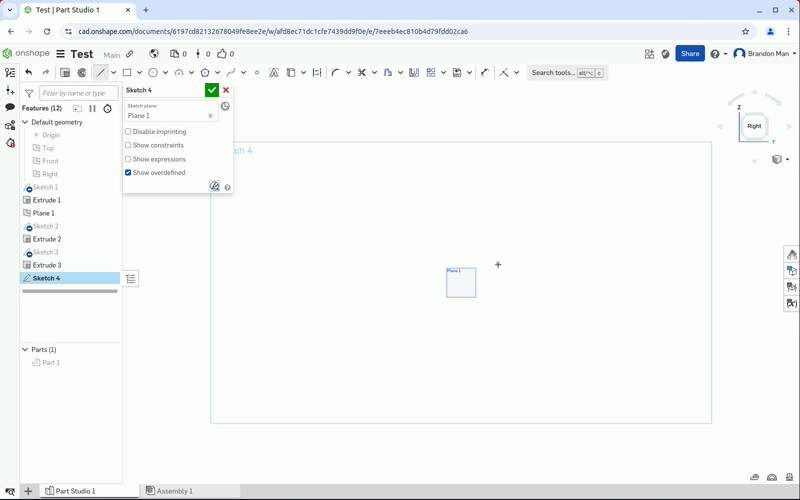
mouse_move(528, 264)
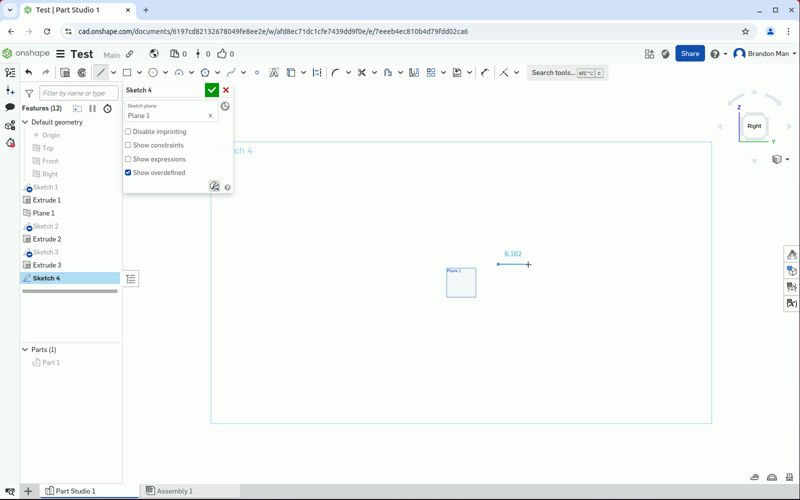
mouse_move(518, 264)
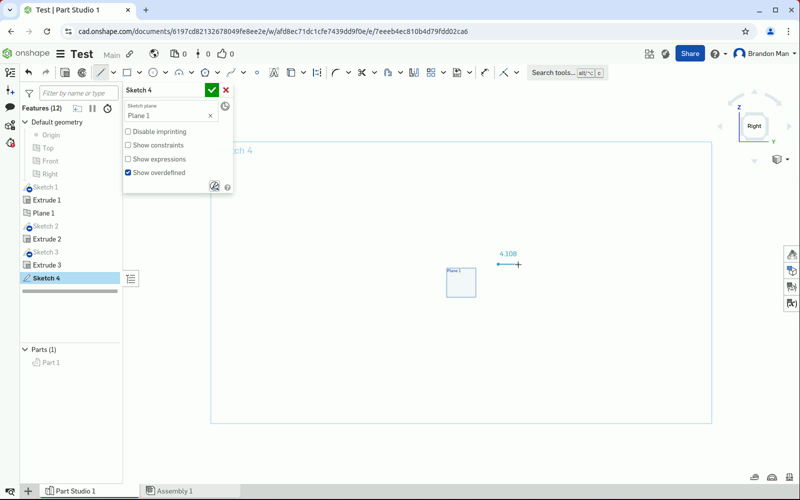
click(518, 264)
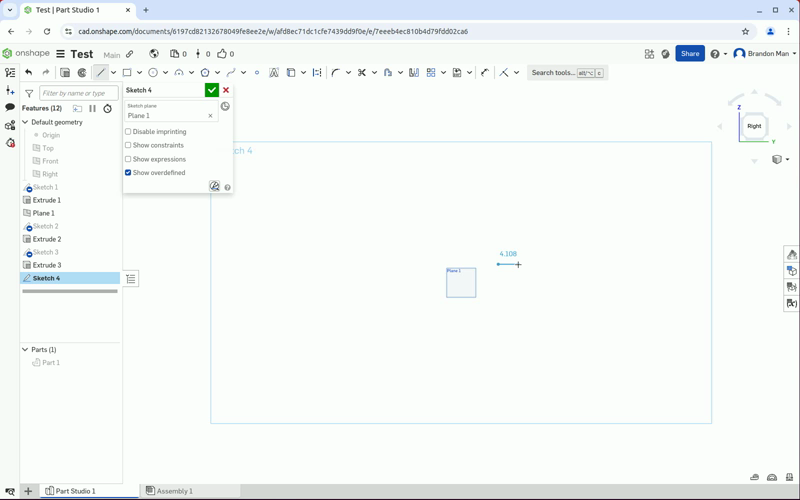
key_up(shift)
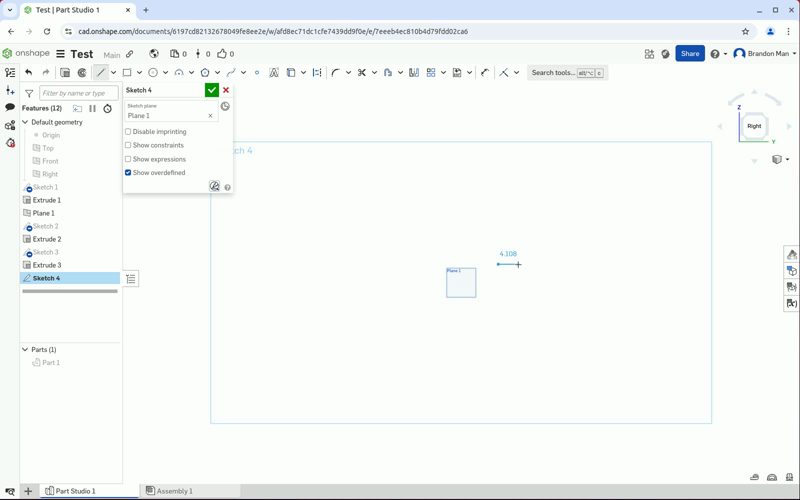
key_down(shift)
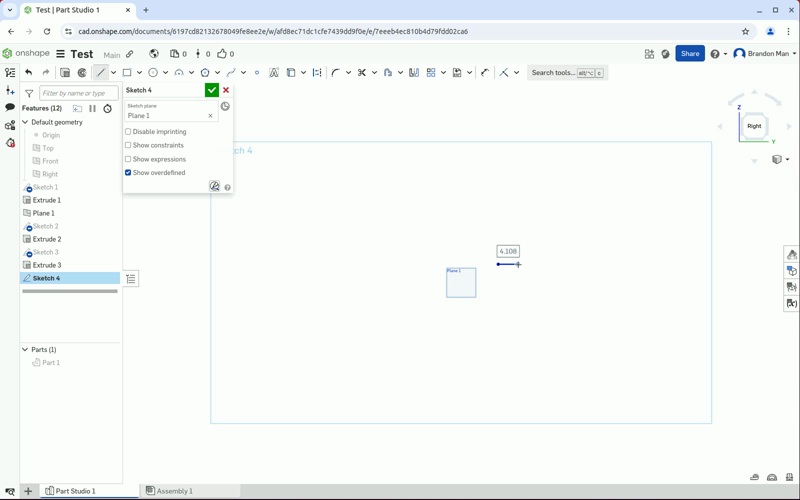
mouse_move(548, 264)
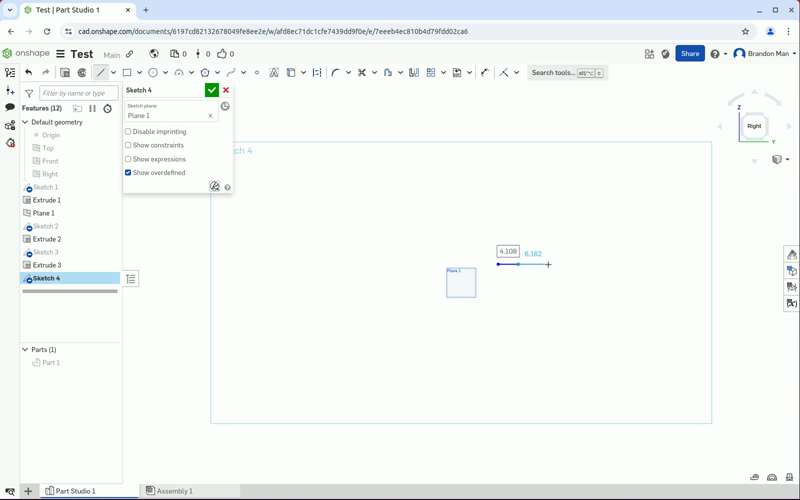
mouse_move(518, 244)
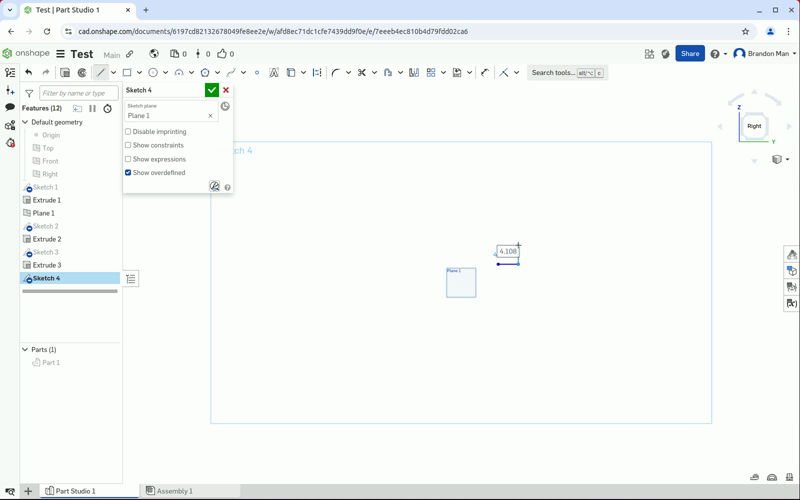
click(518, 244)
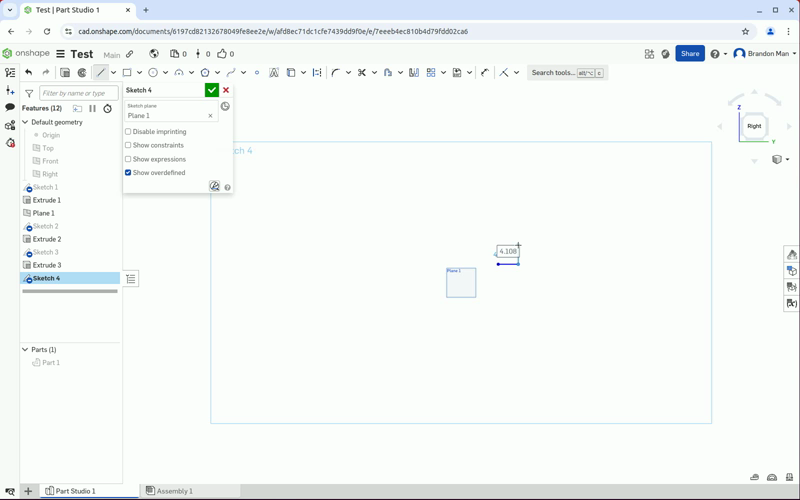
key_up(shift)
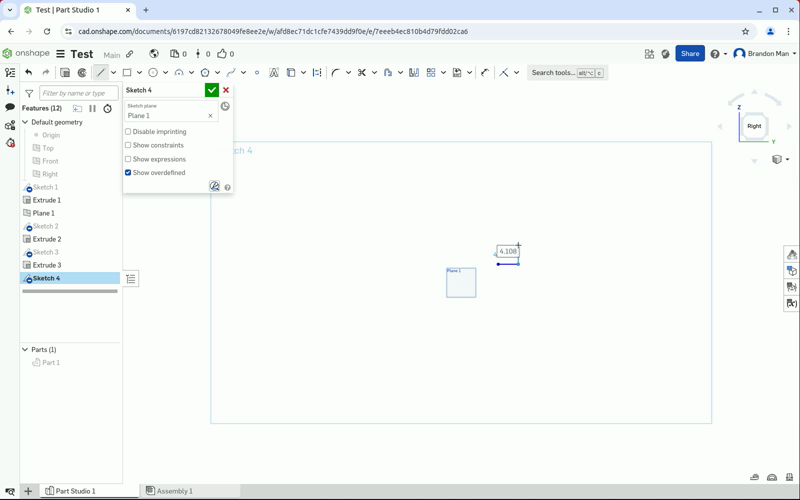
key_down(shift)
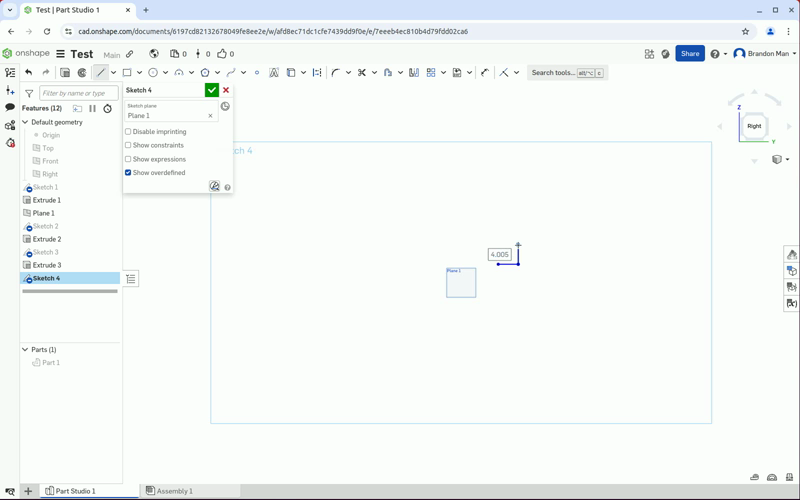
mouse_move(548, 244)
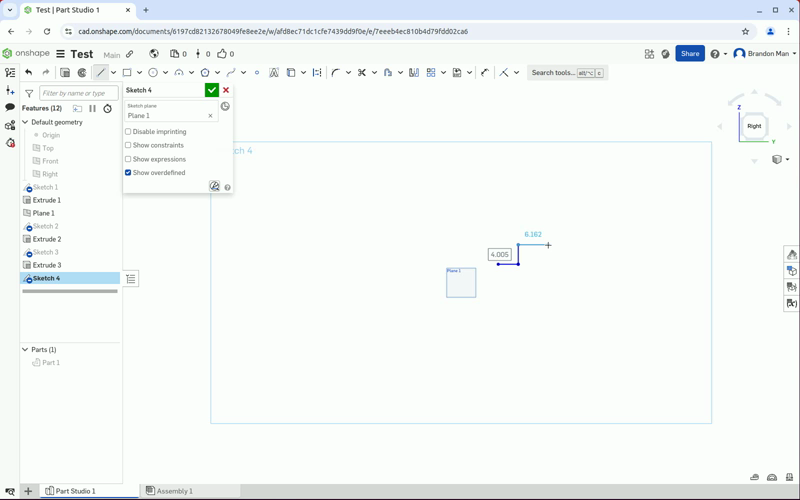
mouse_move(498, 244)
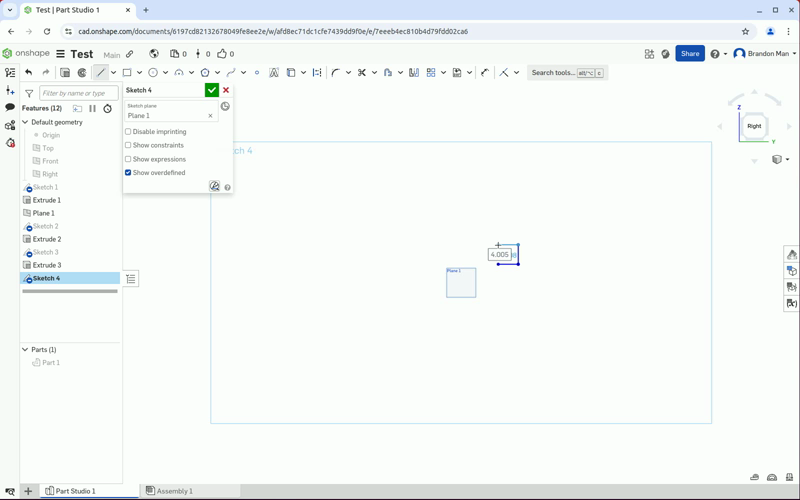
click(498, 244)
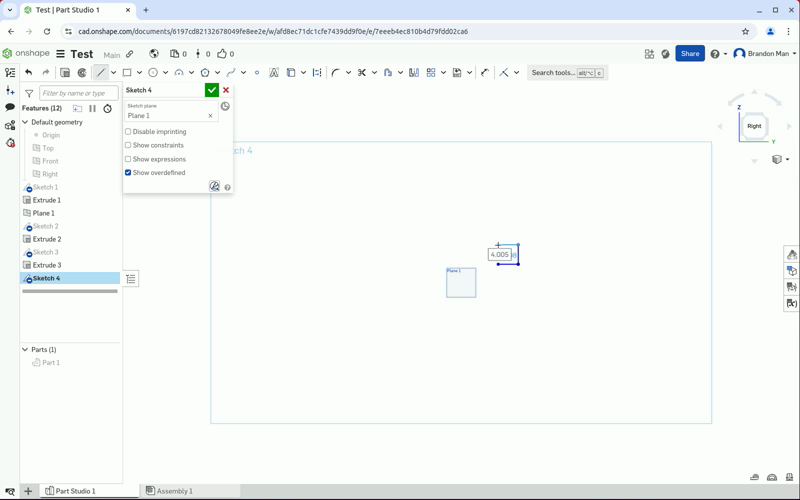
key_up(shift)
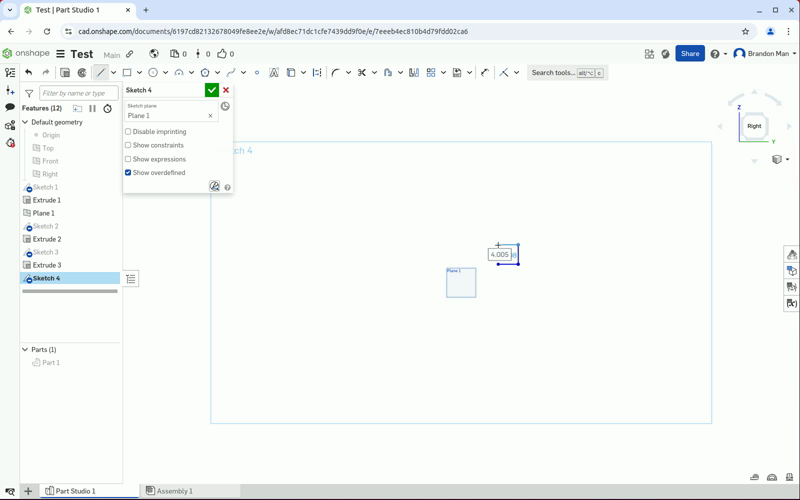
mouse_move(528, 244)
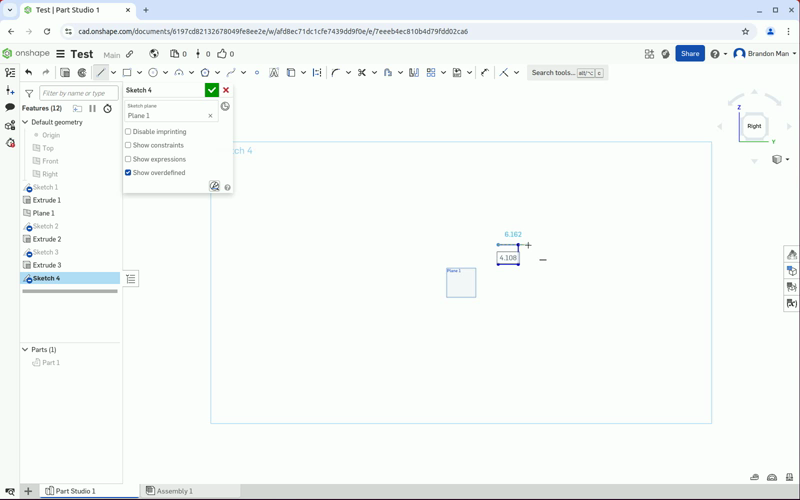
key_down(shift)
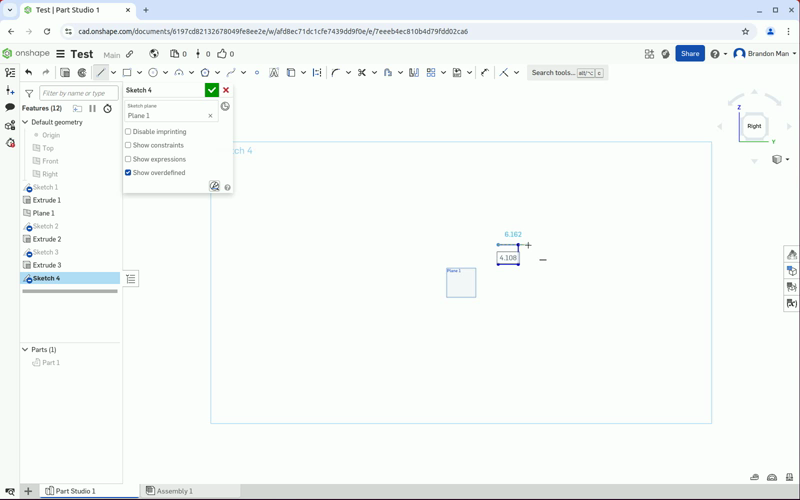
mouse_move(498, 264)
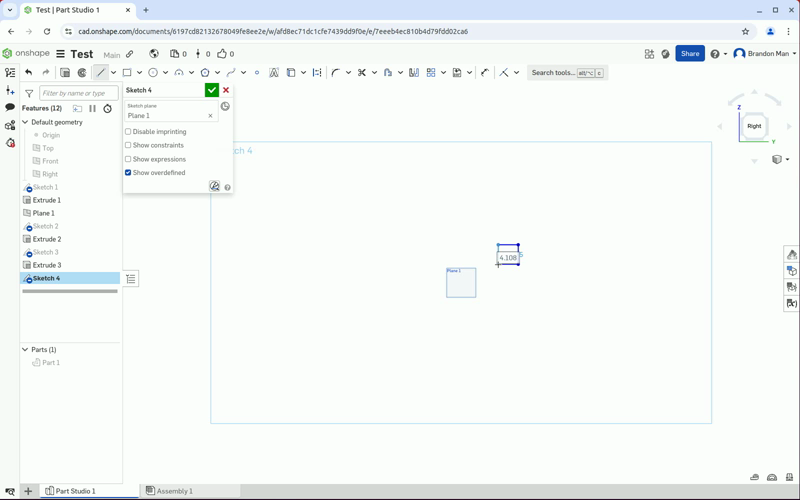
key_up(shift)
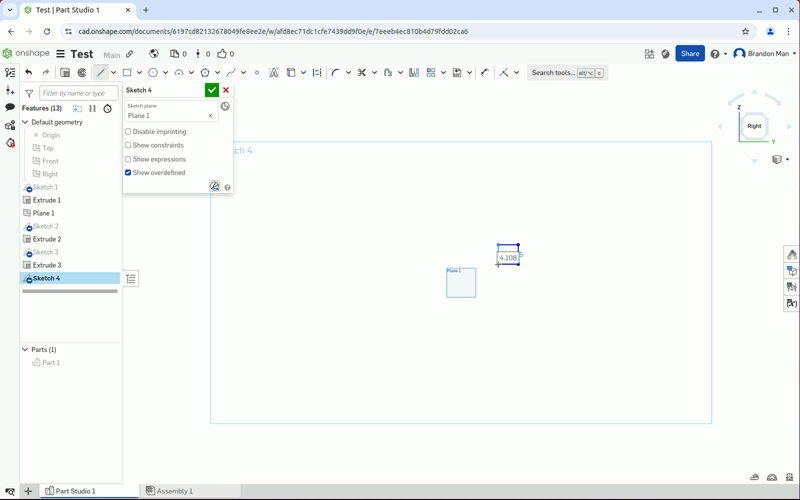
click(498, 264)
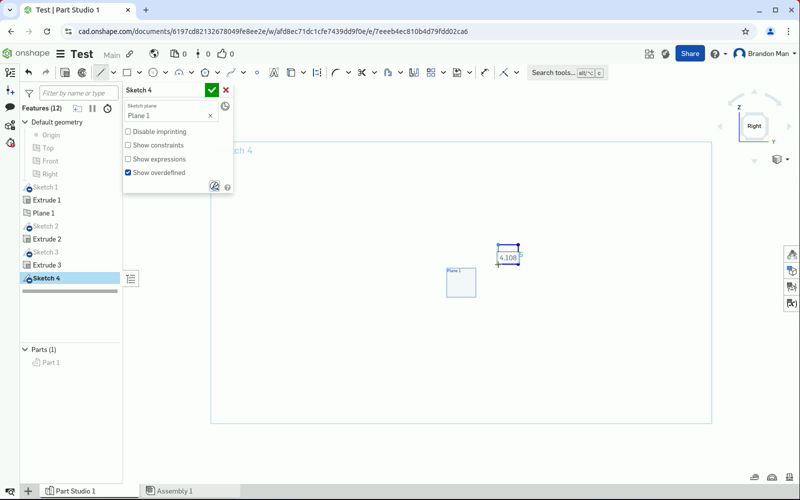
key(esc)
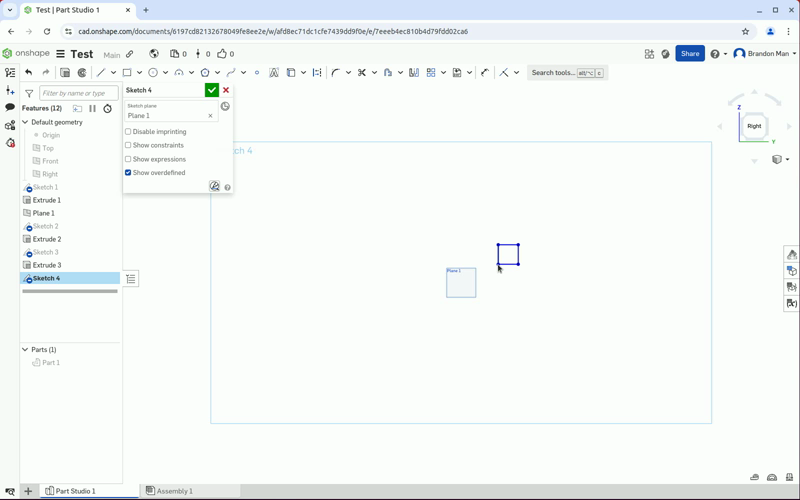
mouse_move(503, 260)
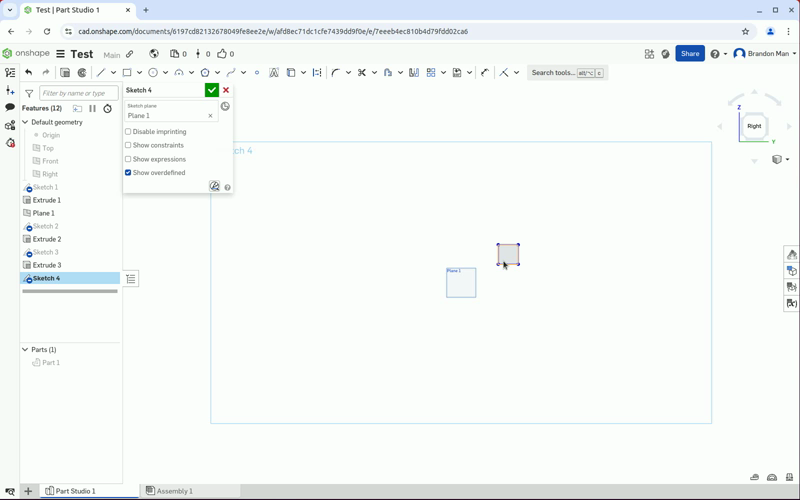
scroll(6)
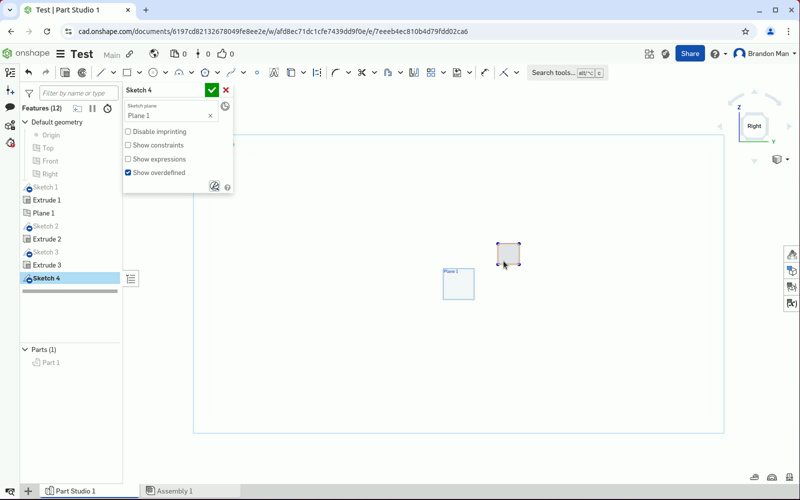
scroll(6)
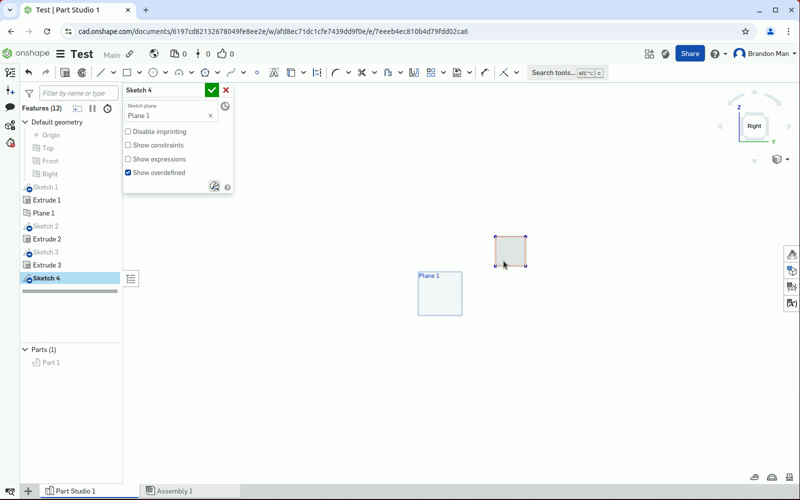
scroll(6)
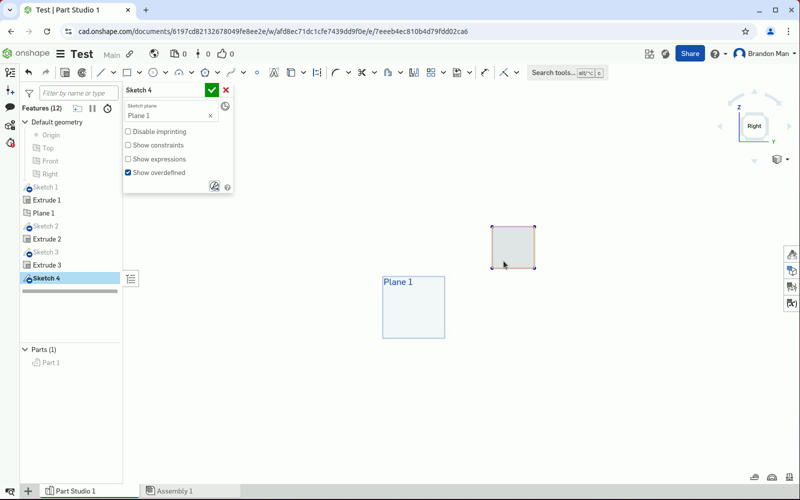
scroll(6)
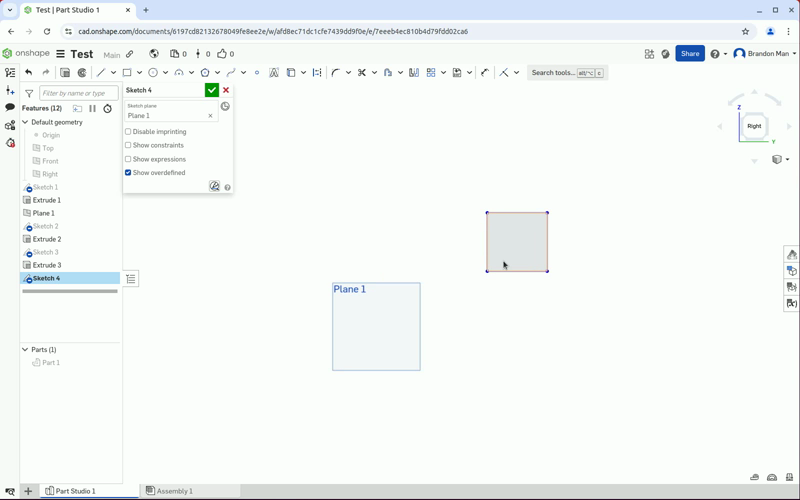
scroll(6)
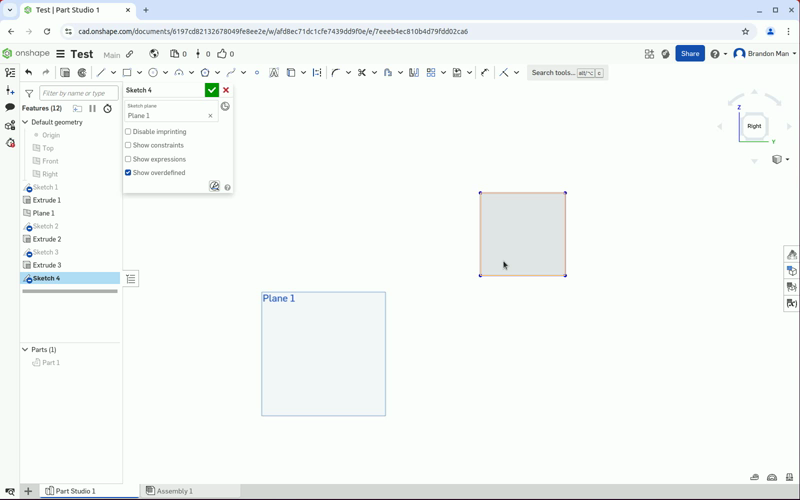
scroll(6)
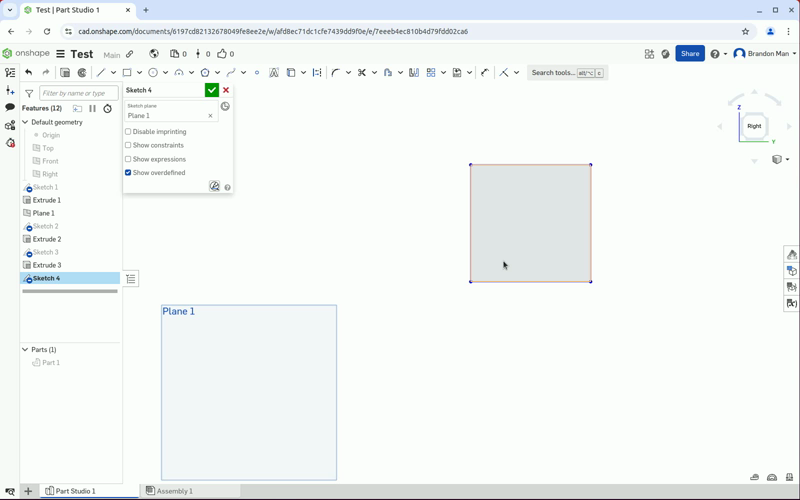
scroll(6)
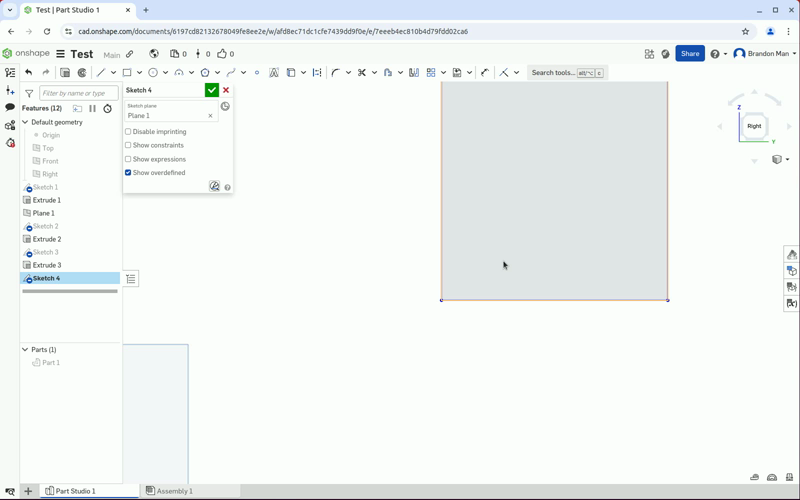
click(503, 260)
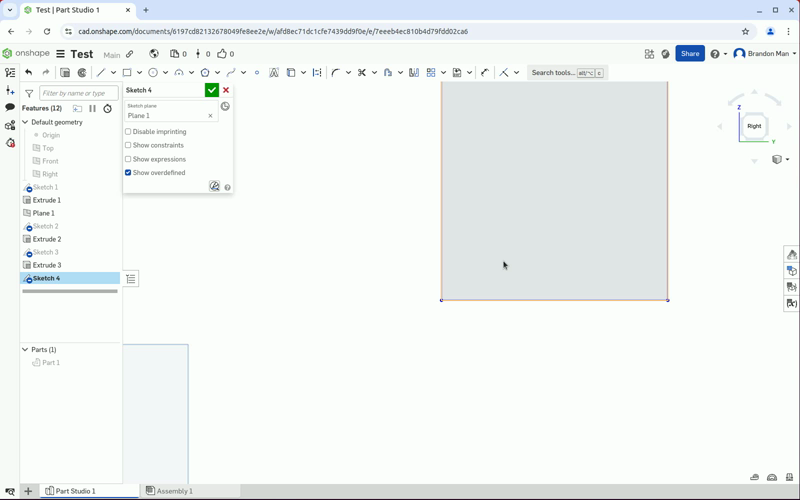
scroll(-6)
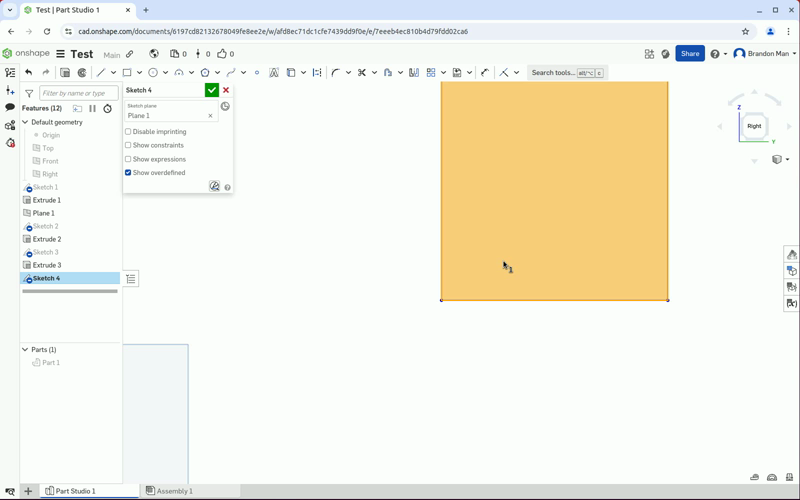
scroll(-6)
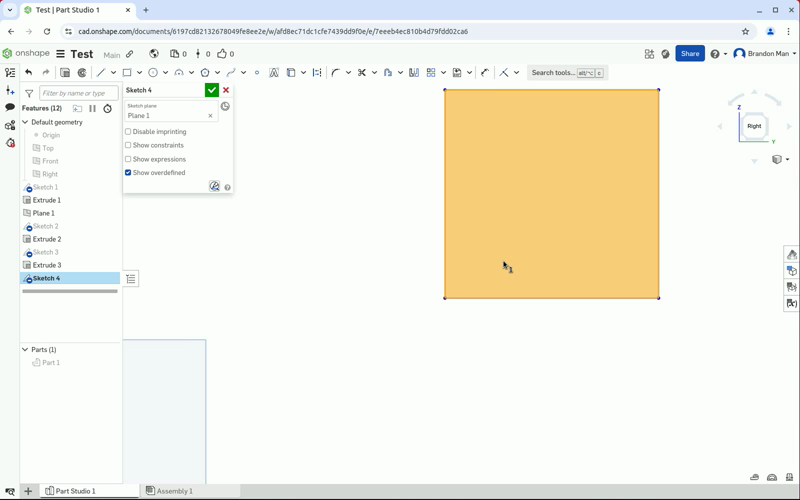
scroll(-6)
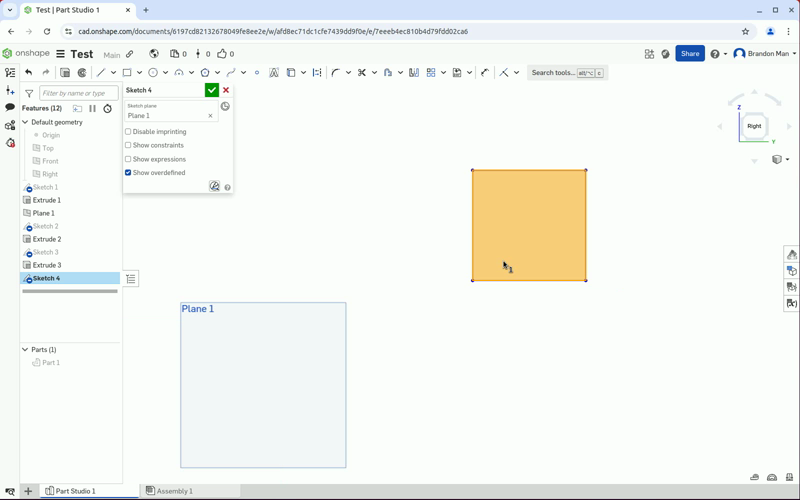
scroll(-6)
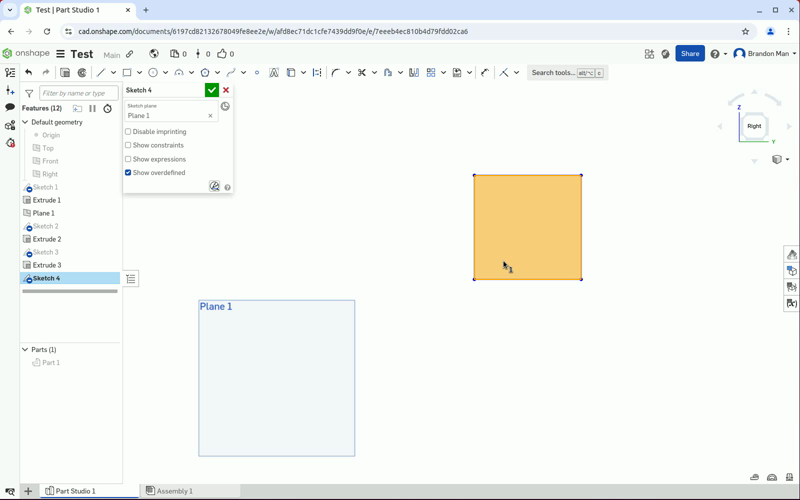
scroll(-6)
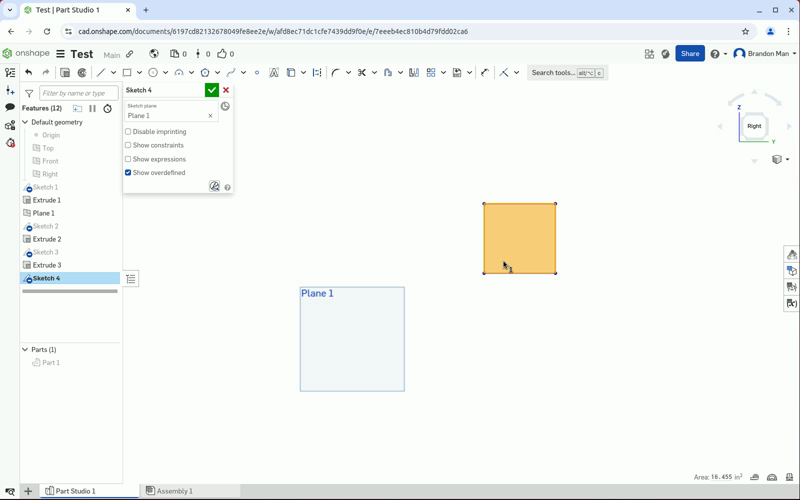
scroll(-6)
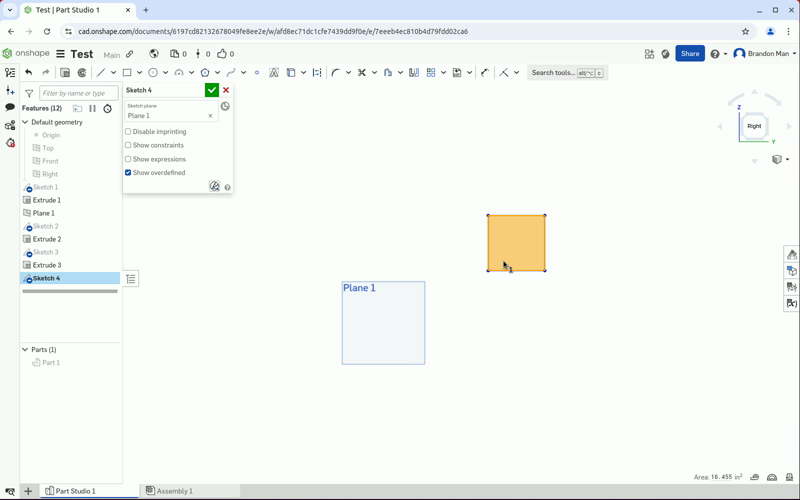
scroll(-6)
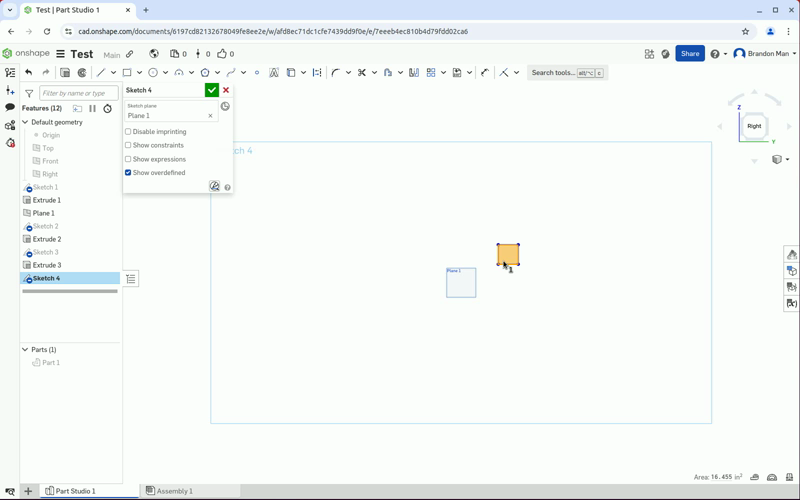
mouse_move(73, 352)
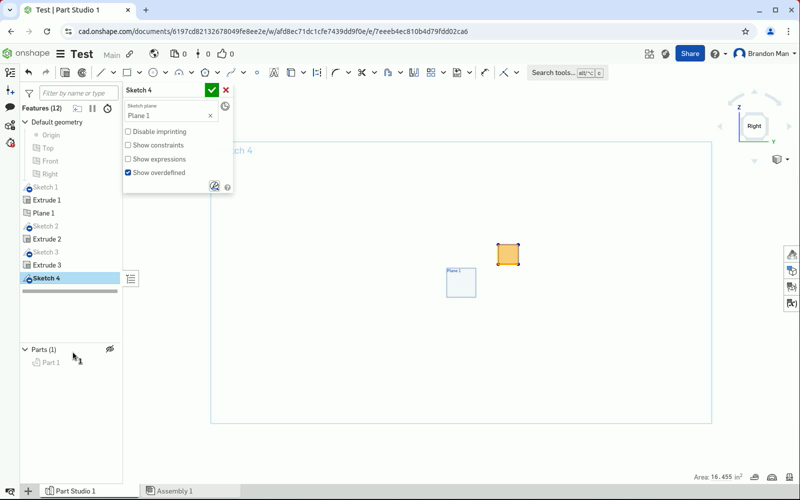
key(shift+y)
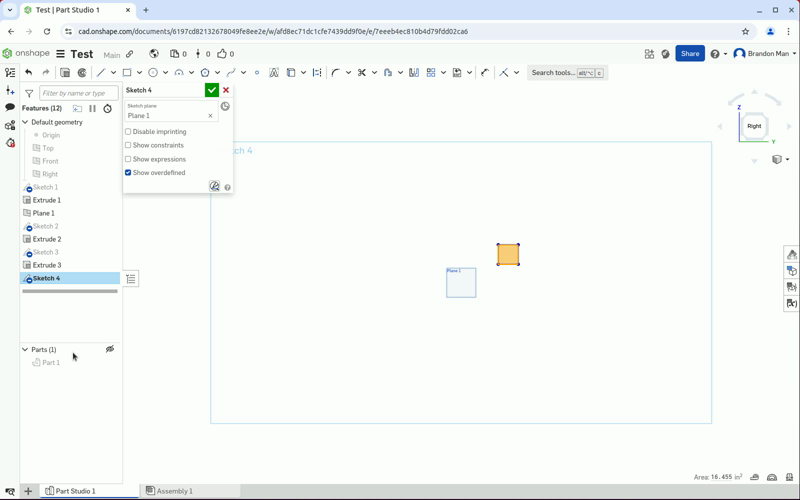
key(shift+e)
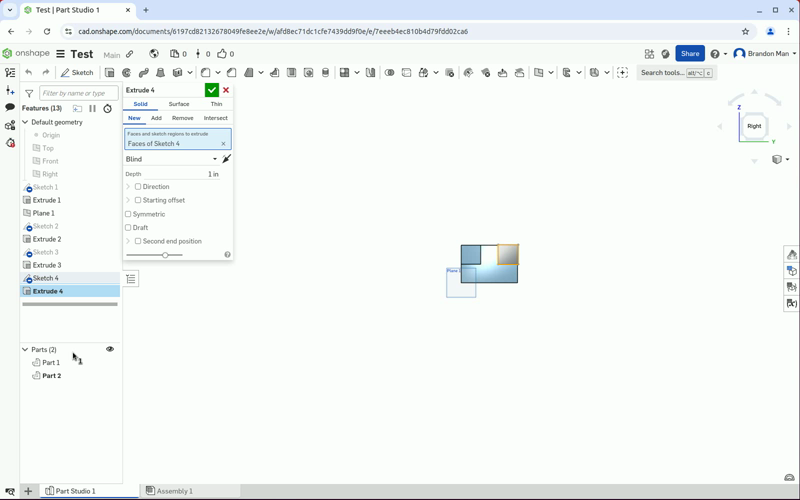
mouse_move(143, 106)
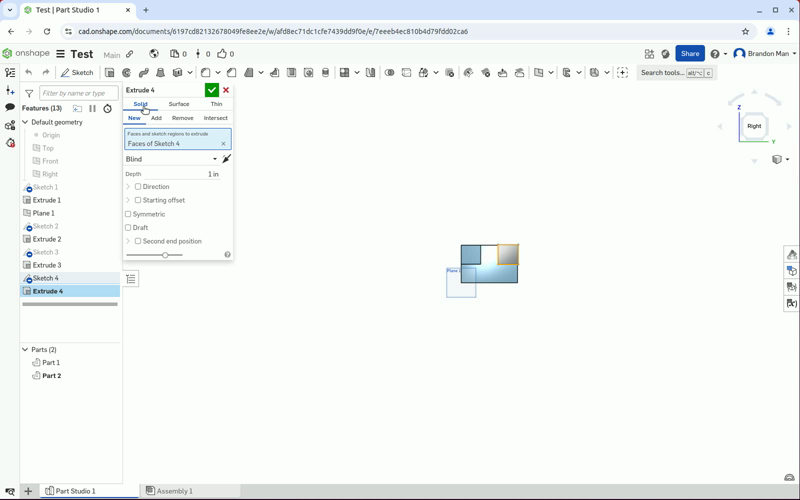
click(143, 106)
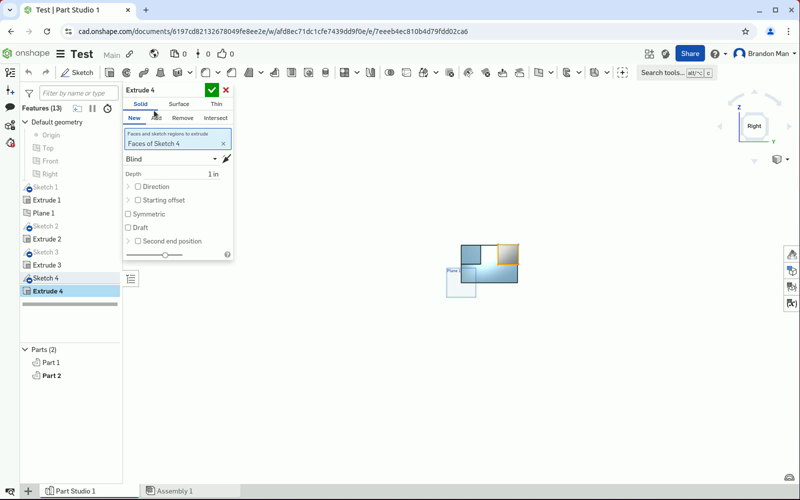
mouse_move(186, 120)
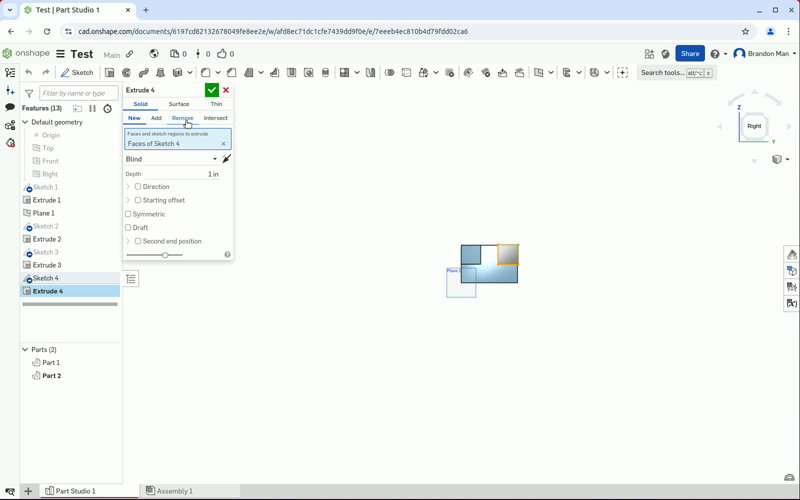
click(186, 120)
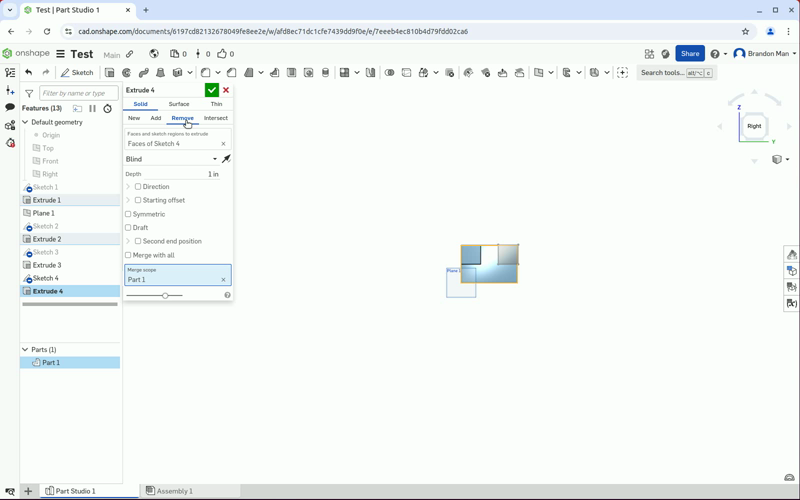
key(tab, 4)
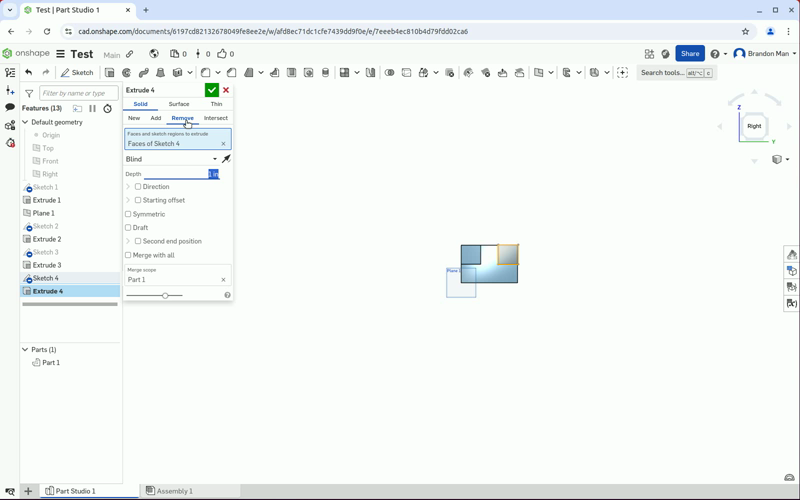
text(19.257)
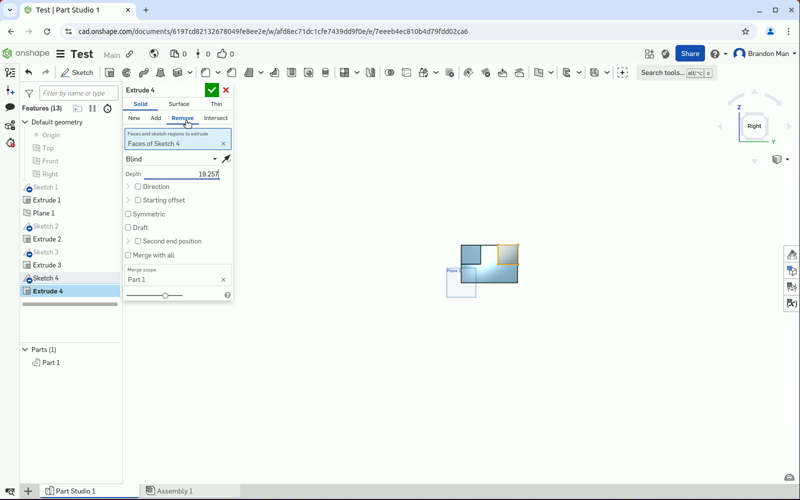
key(tab, 6)
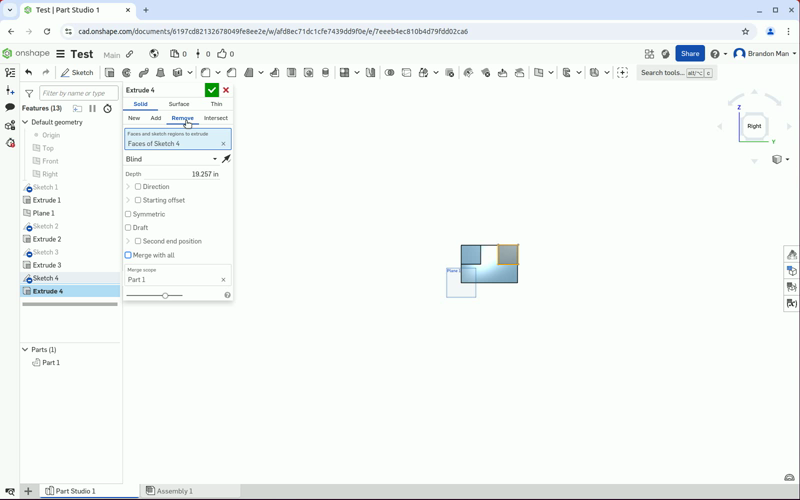
key(space)
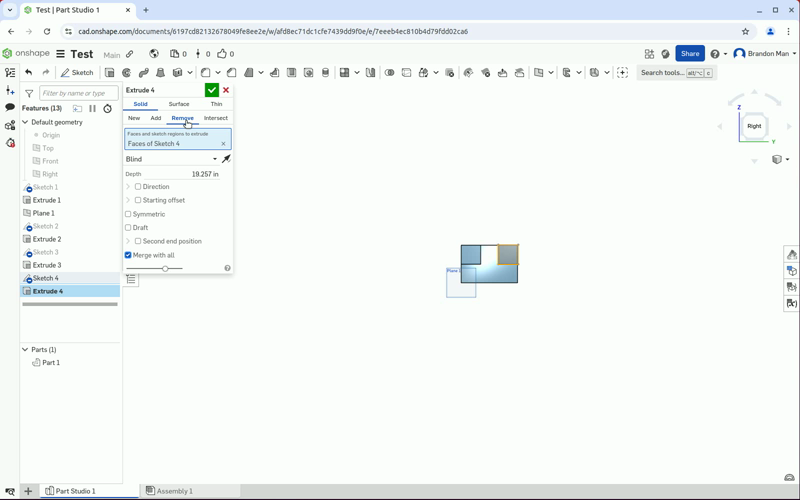
key(enter)
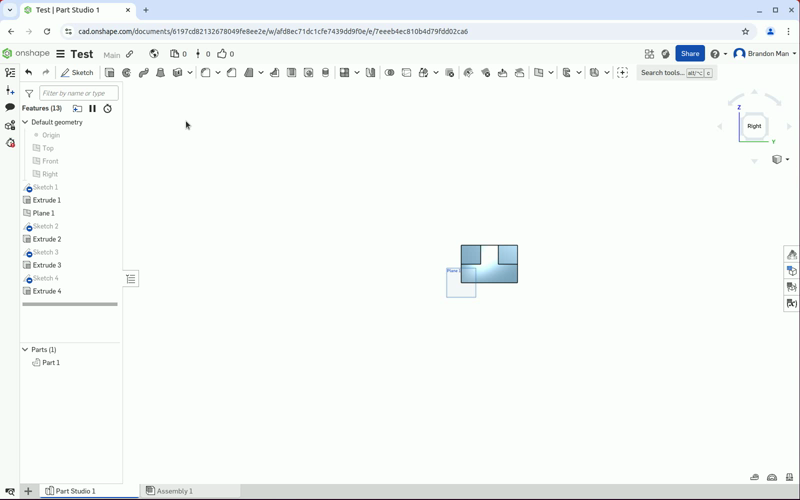
key(shift+h)
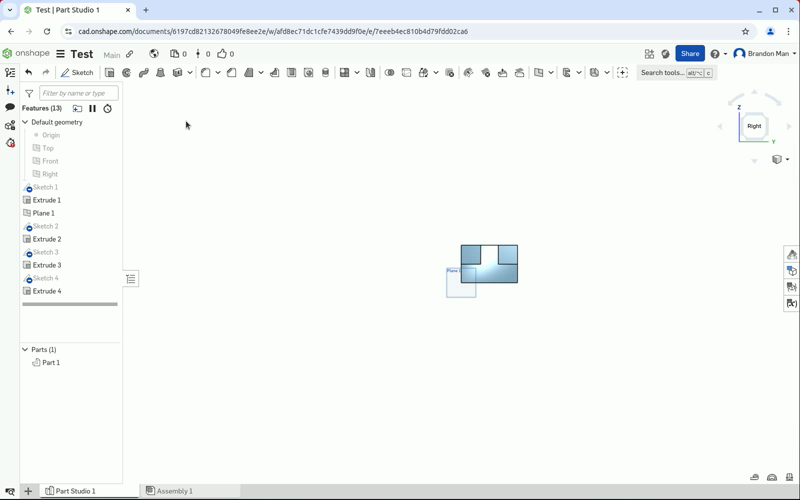
key(shift+h)
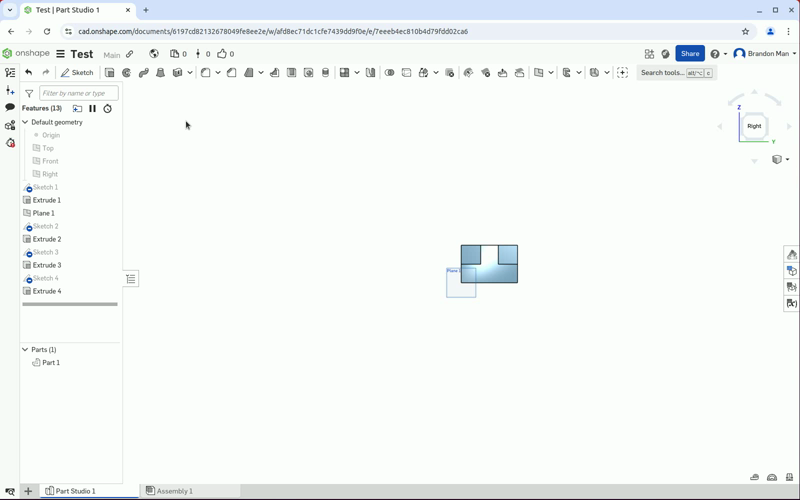
mouse_move(73, 189)
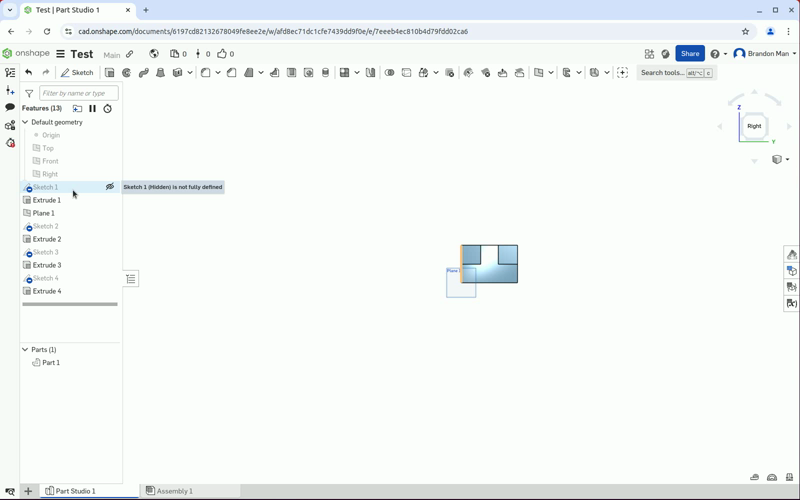
click(73, 189)
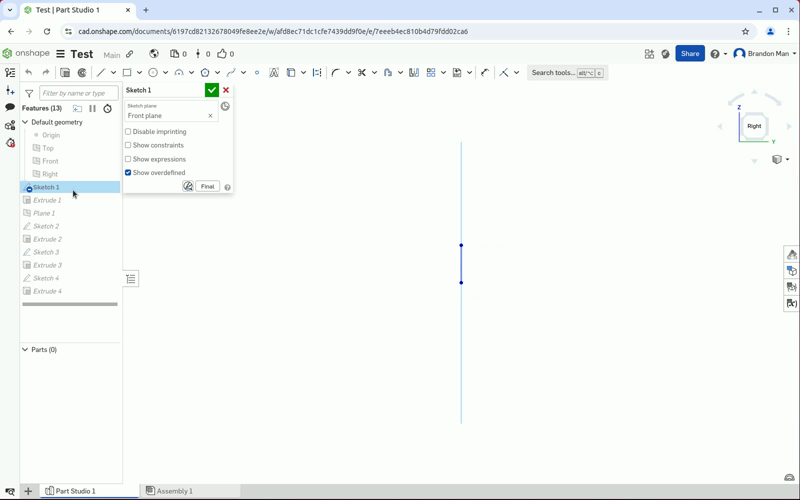
mouse_move(229, 92)
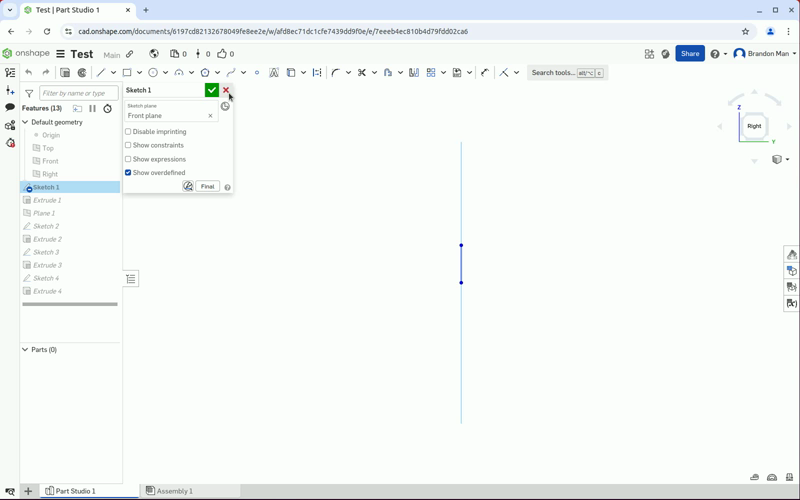
click(229, 92)
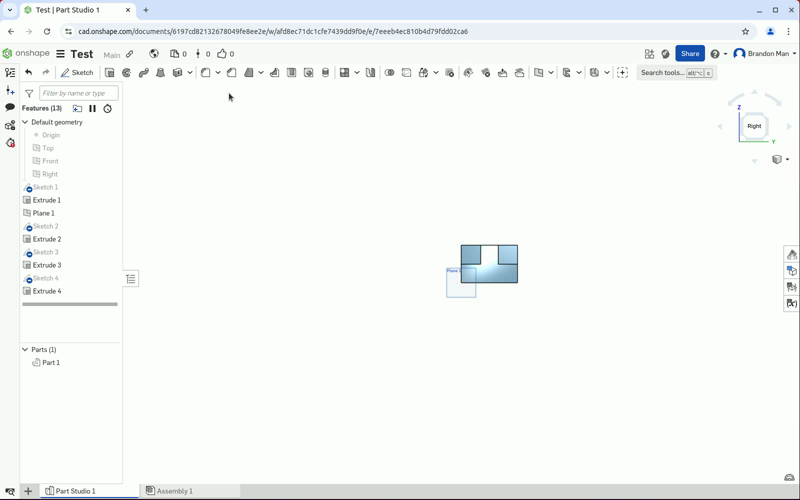
mouse_move(73, 352)
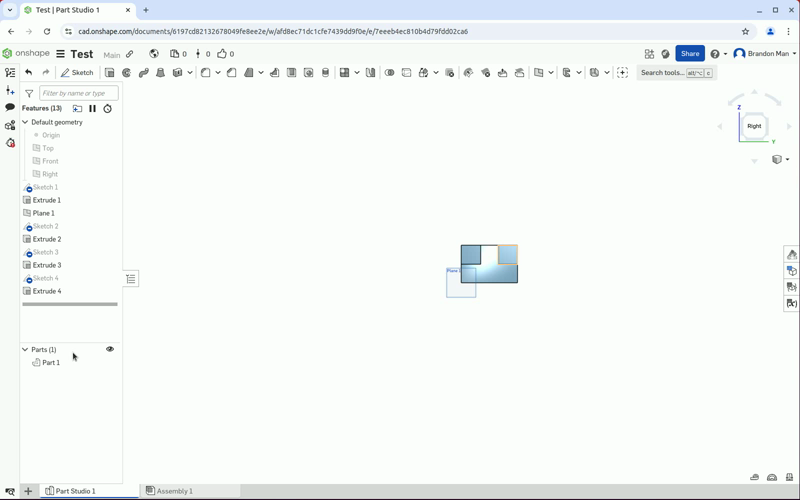
key(y)
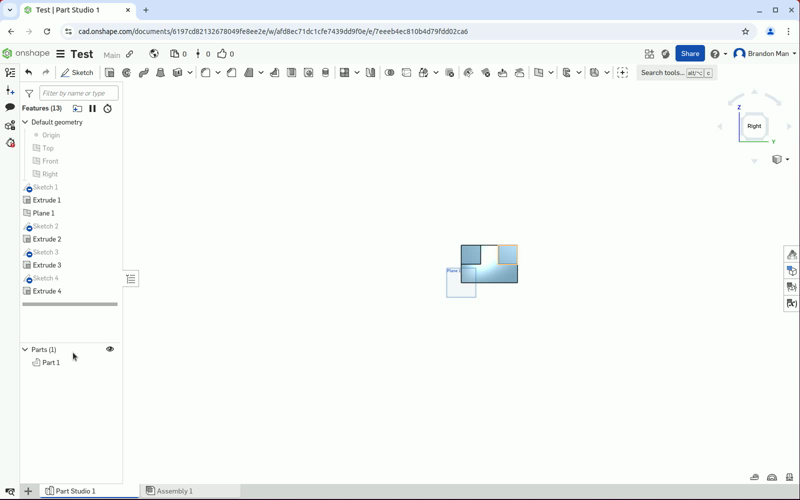
key(shift+p)
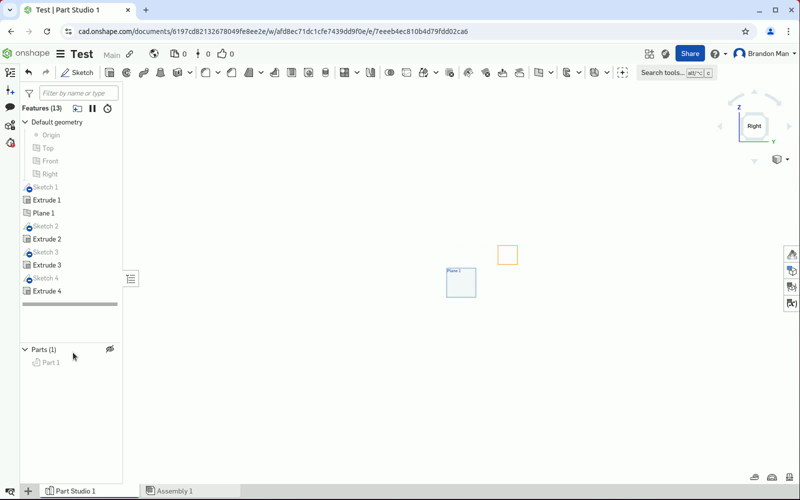
key(space)
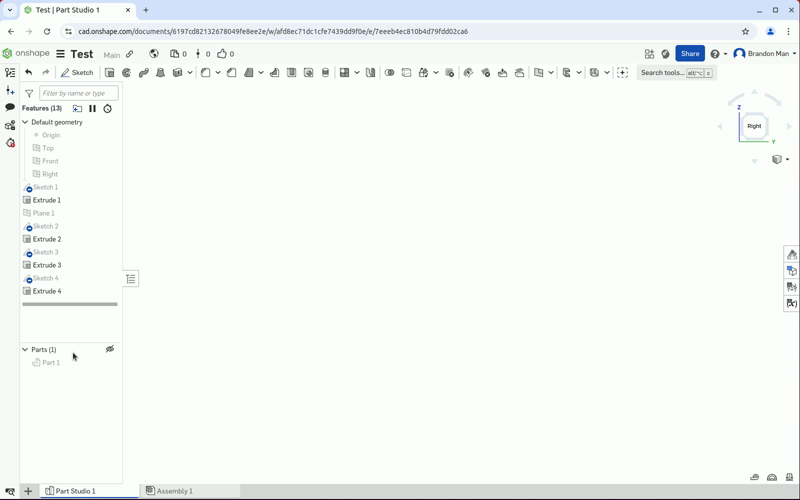
key_down(shift)
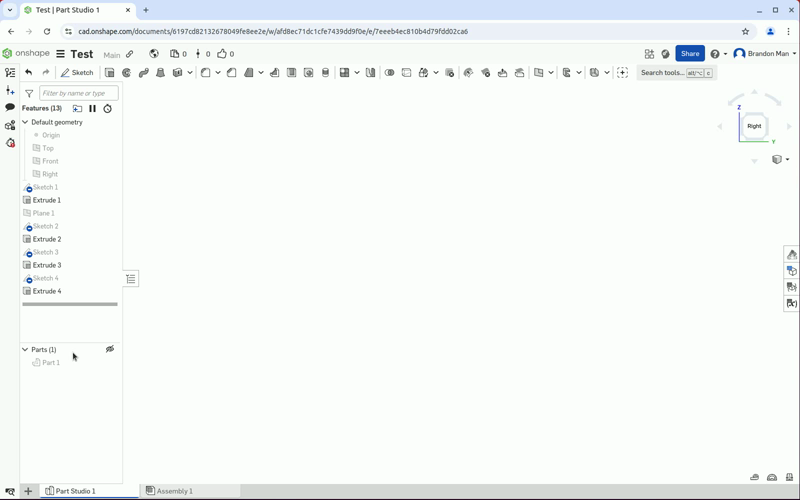
key(right)
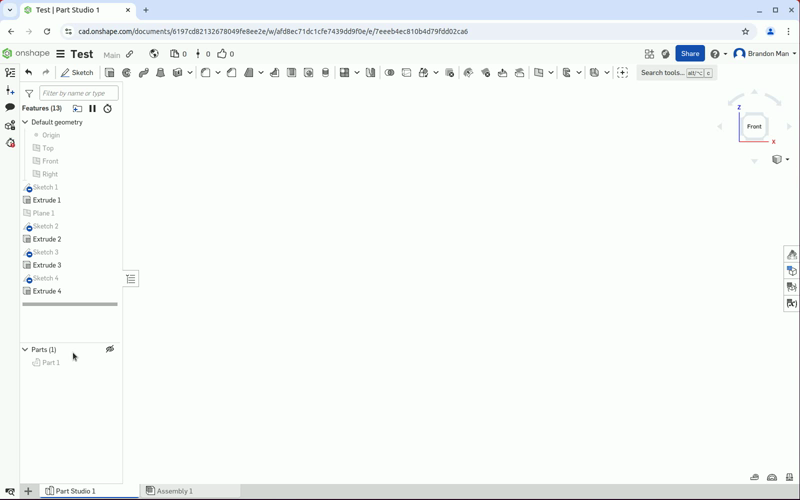
key_up(shift)
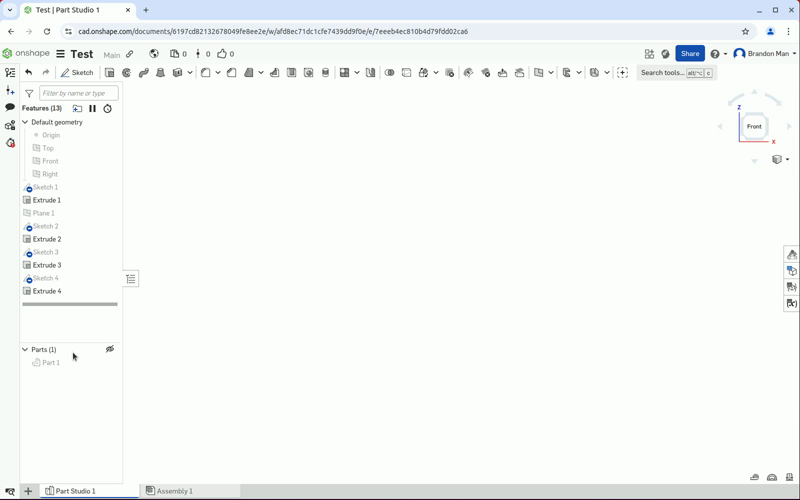
mouse_move(73, 352)
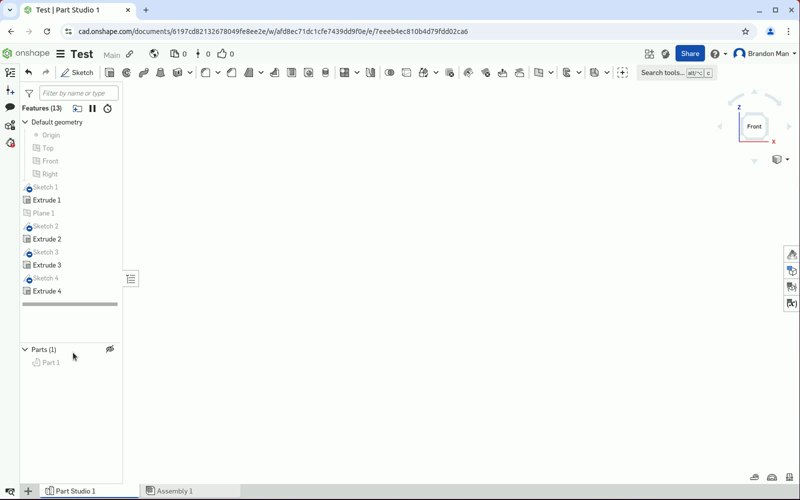
key(shift+y)
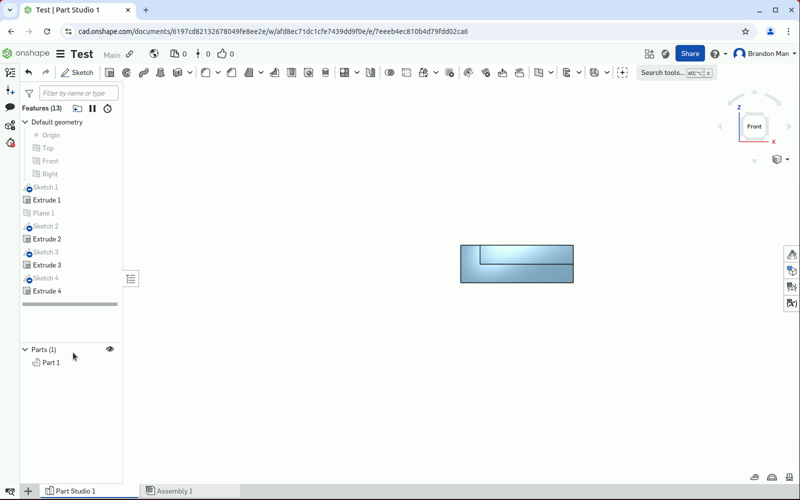
mouse_move(541, 75)
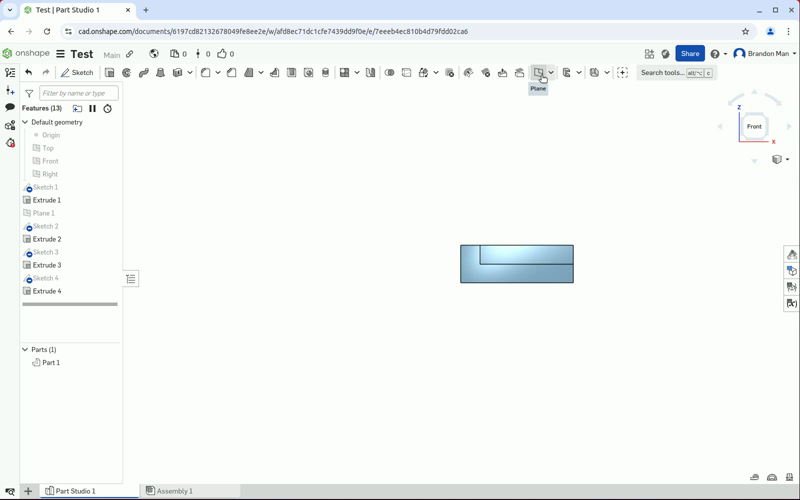
click(541, 75)
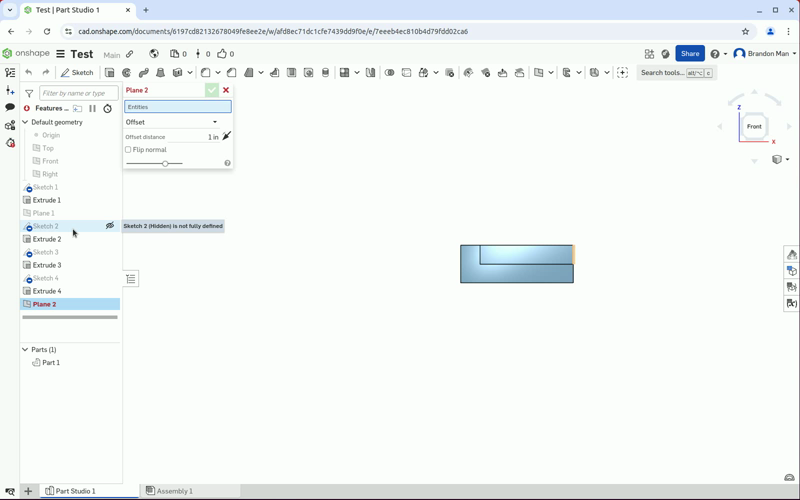
scroll(3)
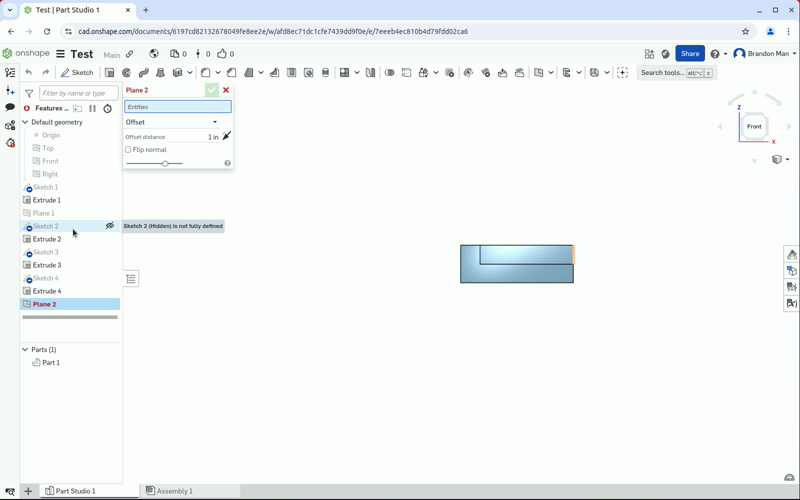
mouse_move(73, 163)
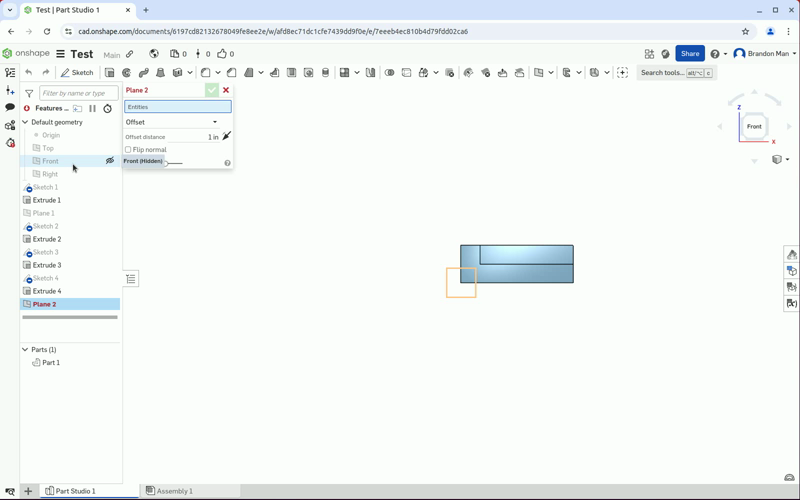
click(73, 163)
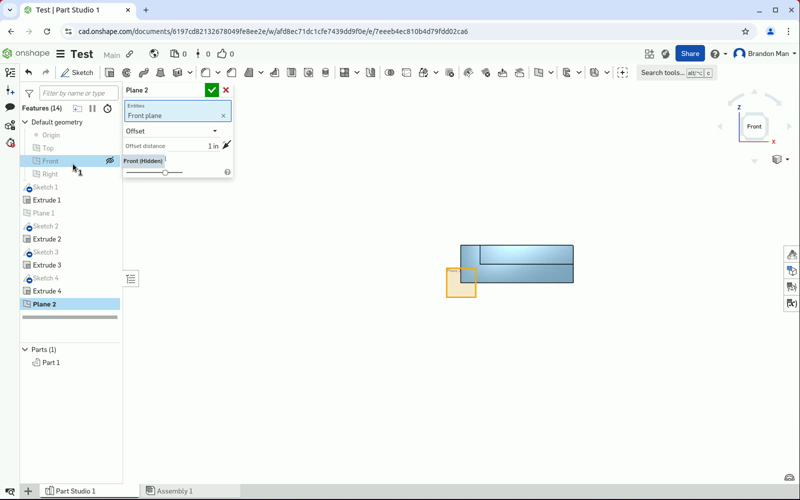
key(tab, 2)
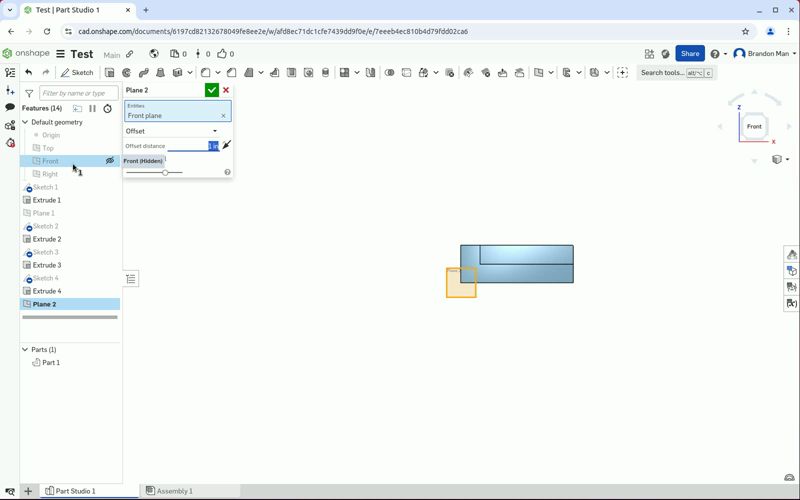
text(3.851)
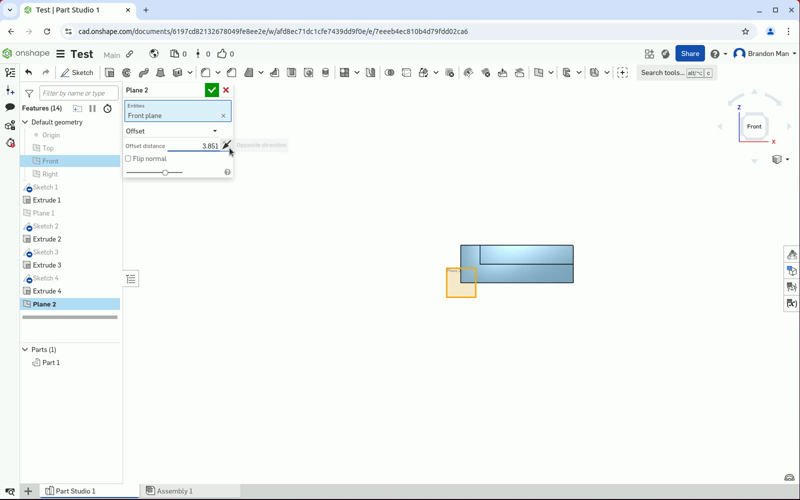
mouse_move(229, 147)
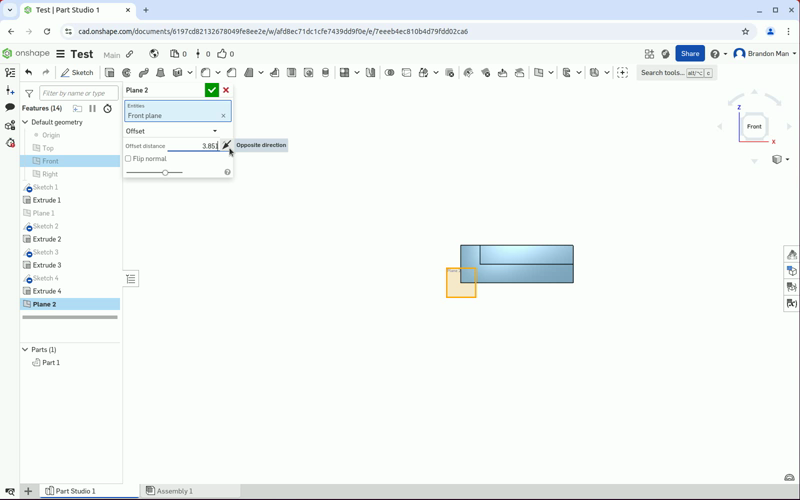
click(229, 147)
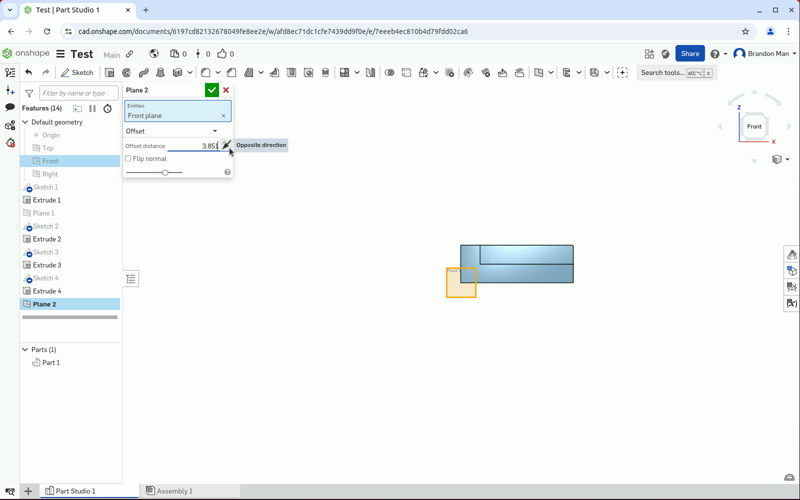
key(enter, 2)
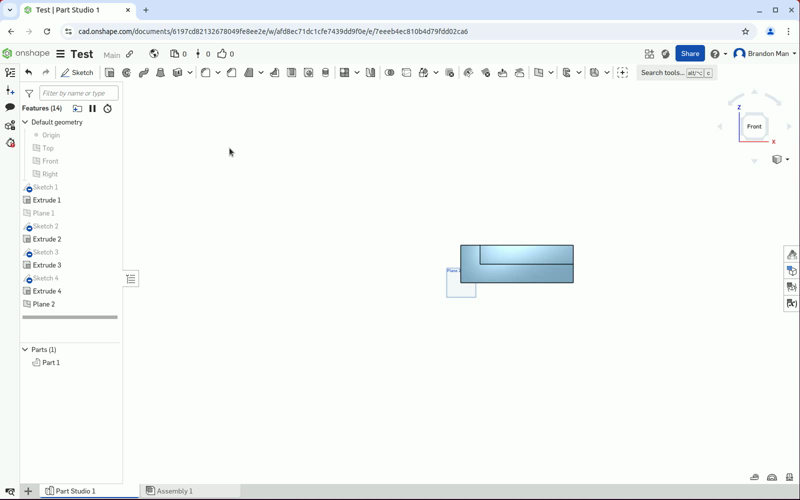
key(shift+s)
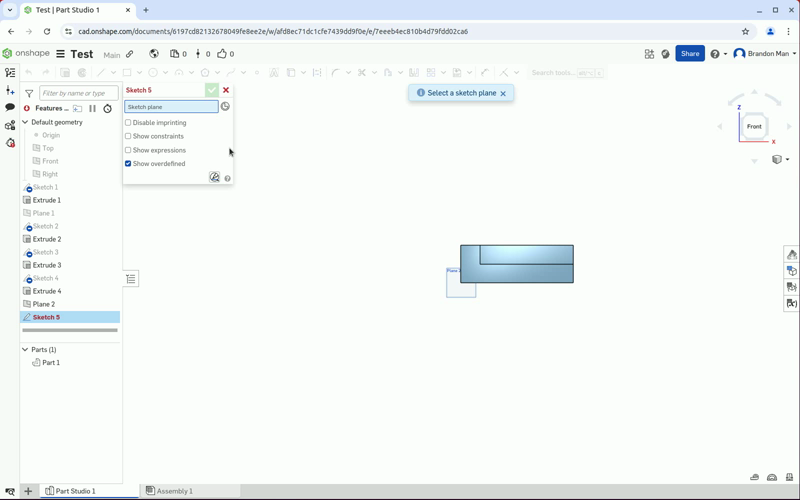
mouse_move(73, 306)
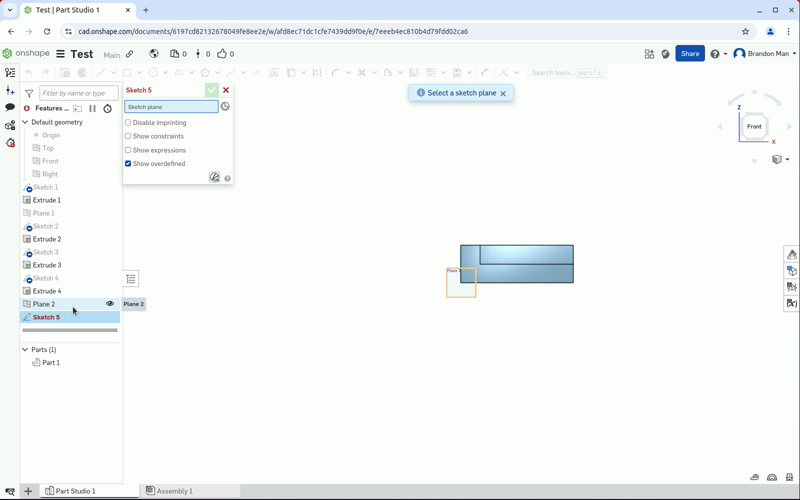
click(73, 306)
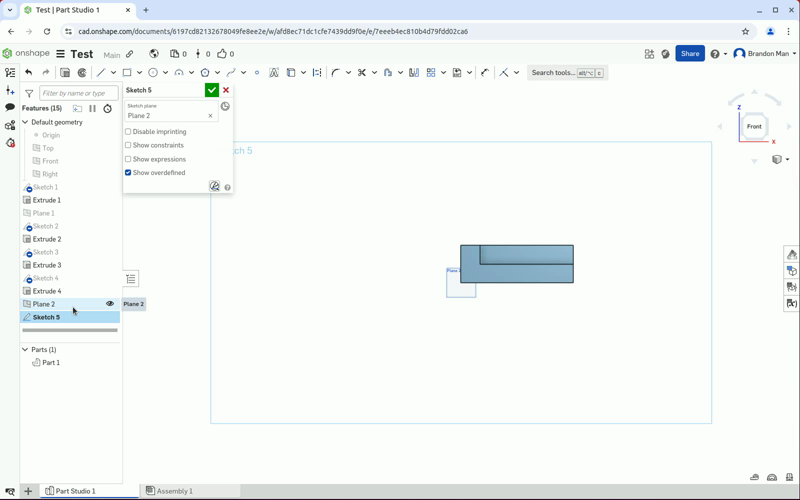
mouse_move(73, 352)
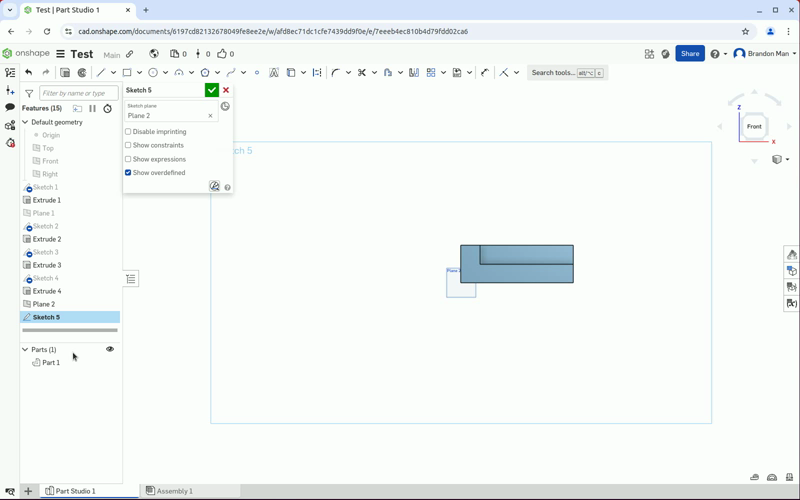
key(y)
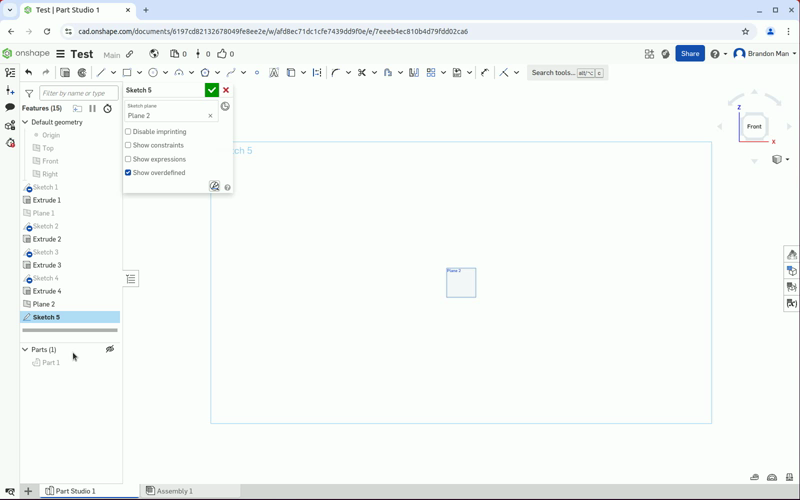
key(l)
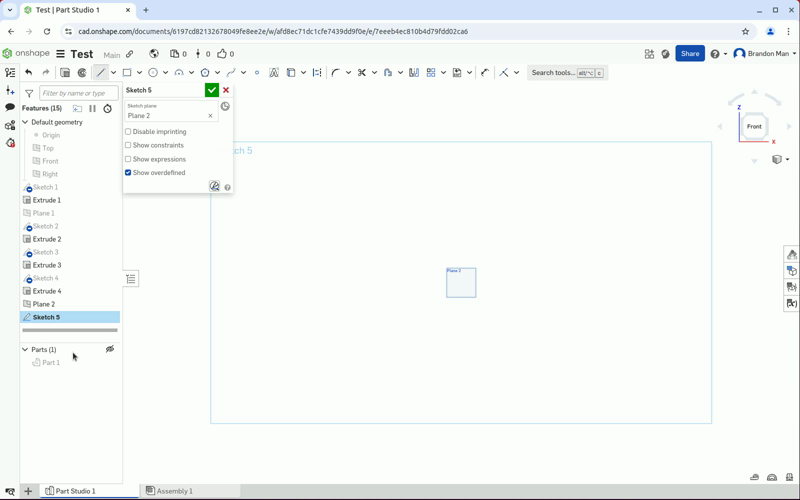
key_down(shift)
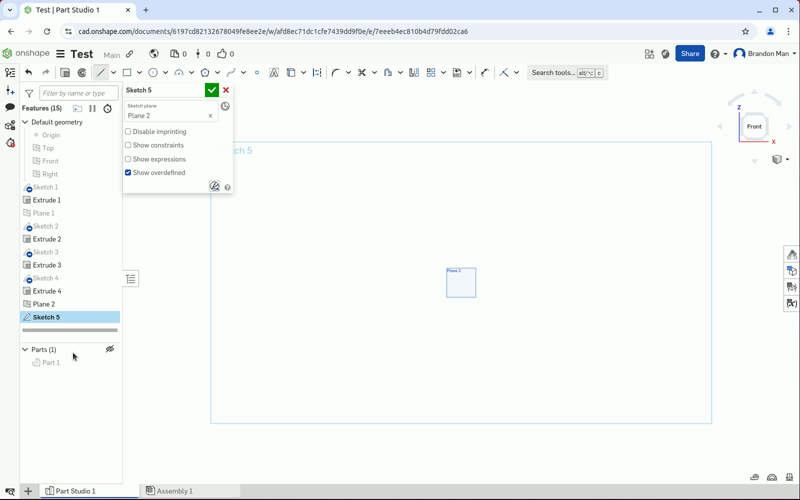
mouse_move(479, 245)
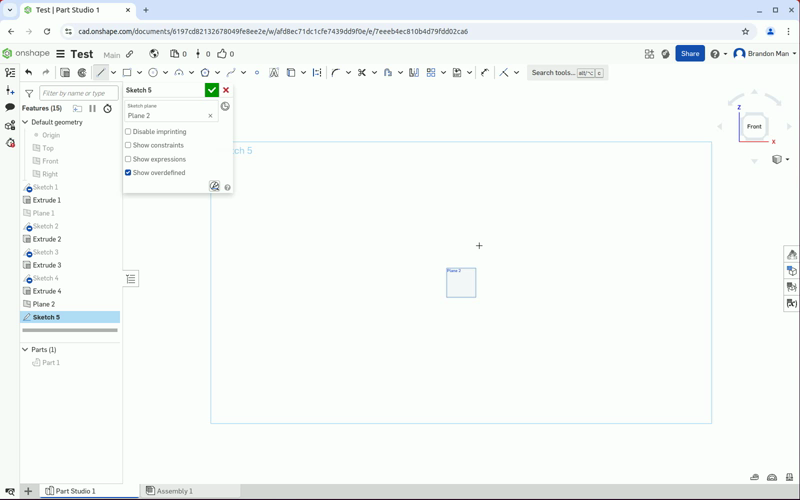
click(479, 245)
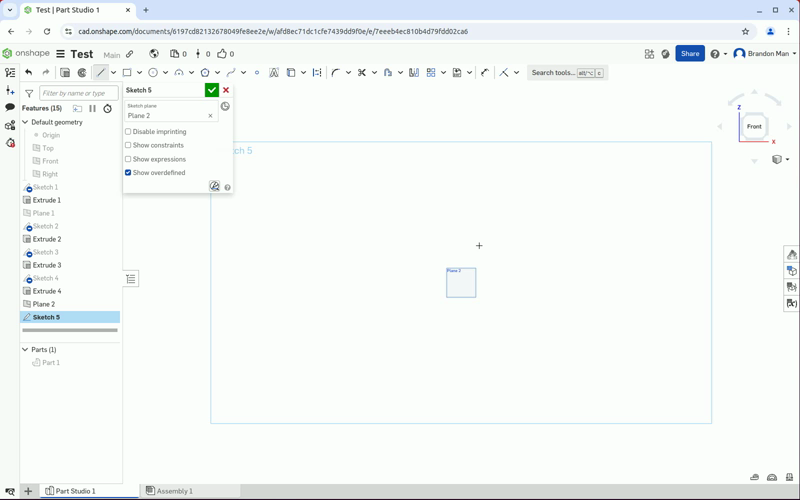
key_up(shift)
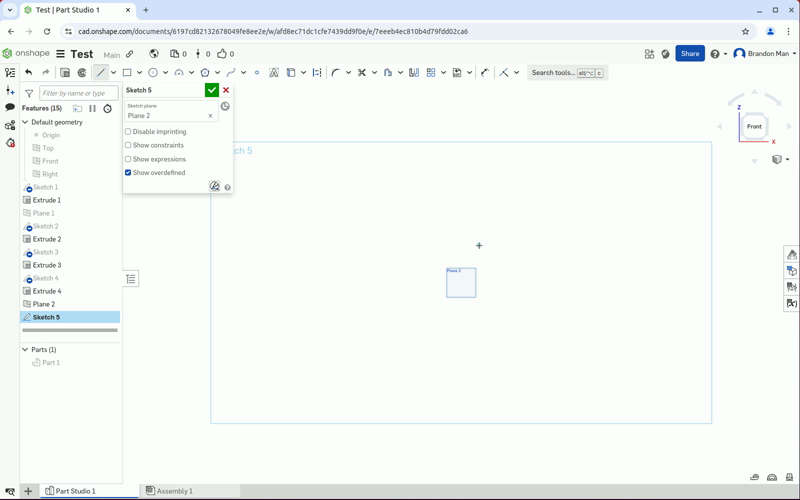
key_down(shift)
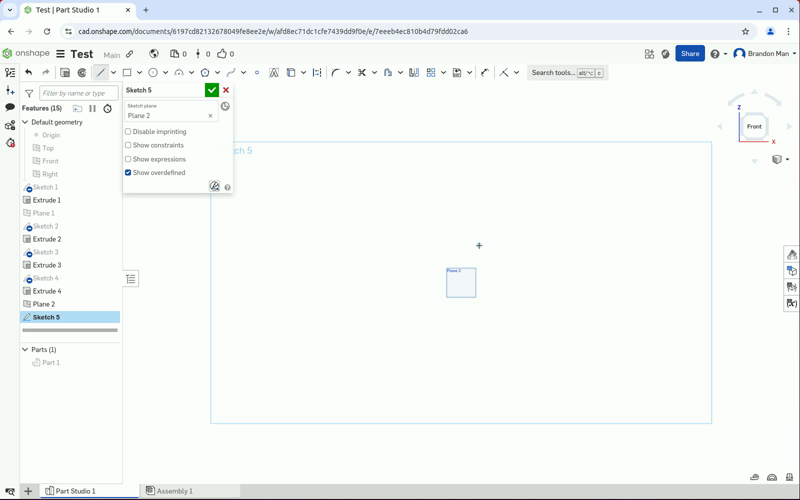
mouse_move(573, 264)
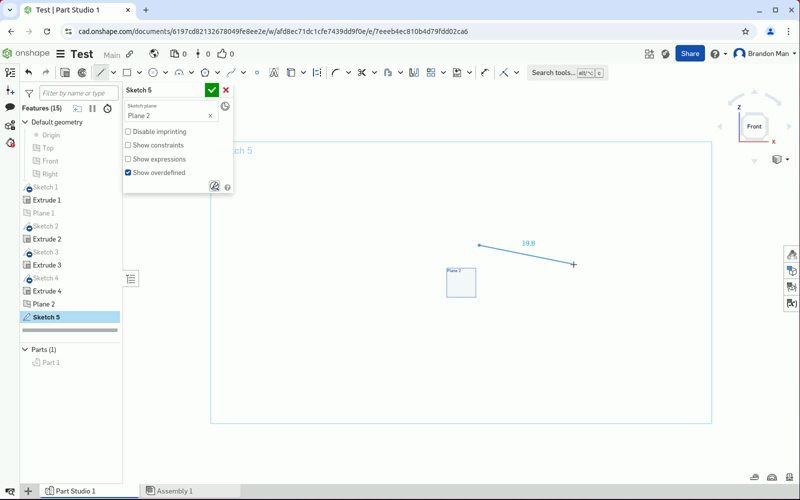
click(573, 264)
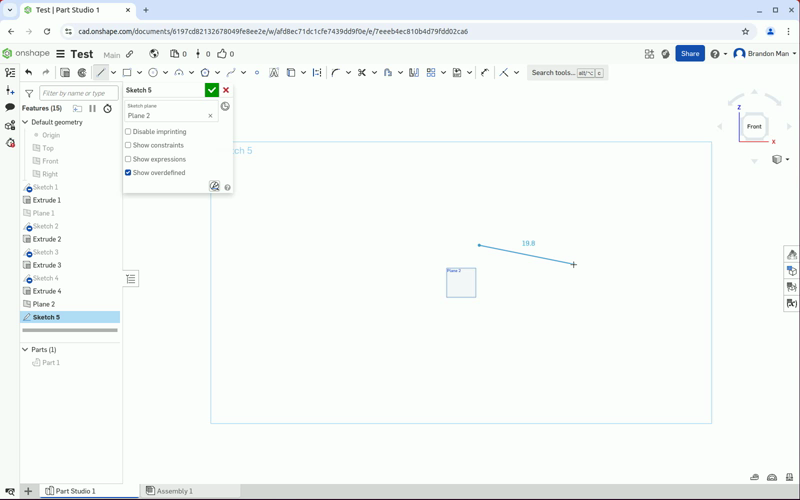
key_up(shift)
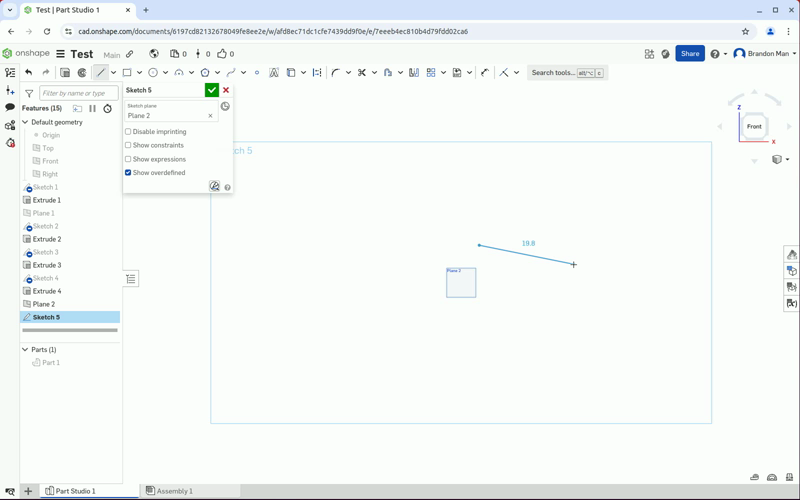
key_down(shift)
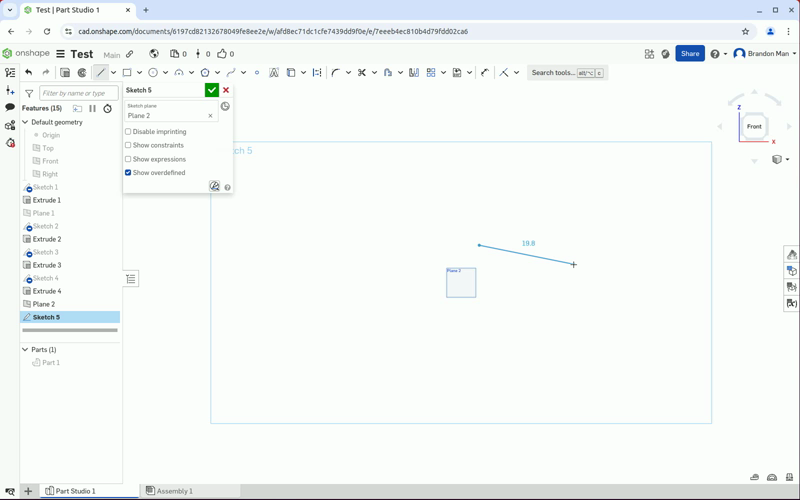
mouse_move(589, 264)
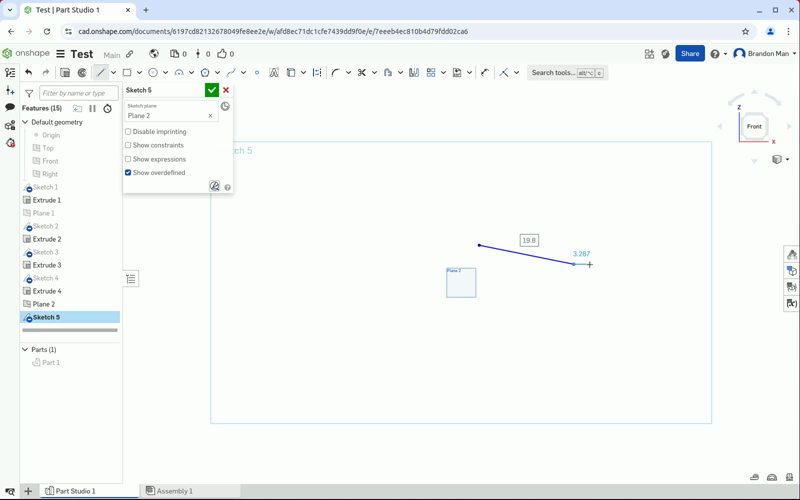
mouse_move(573, 245)
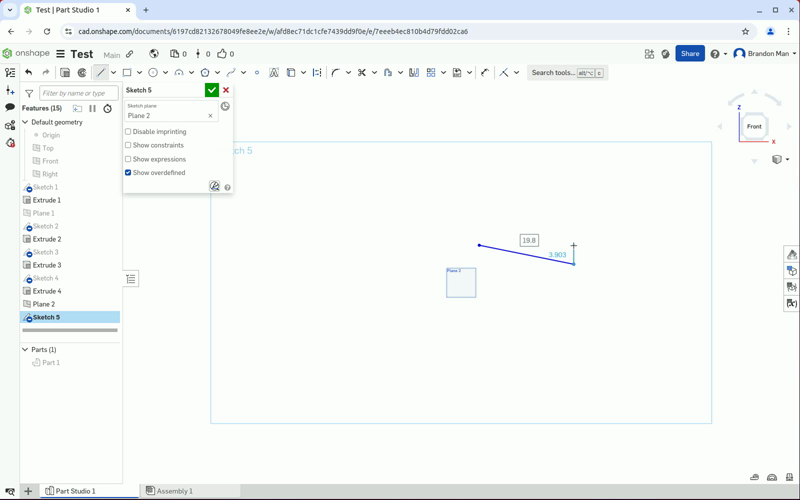
click(573, 245)
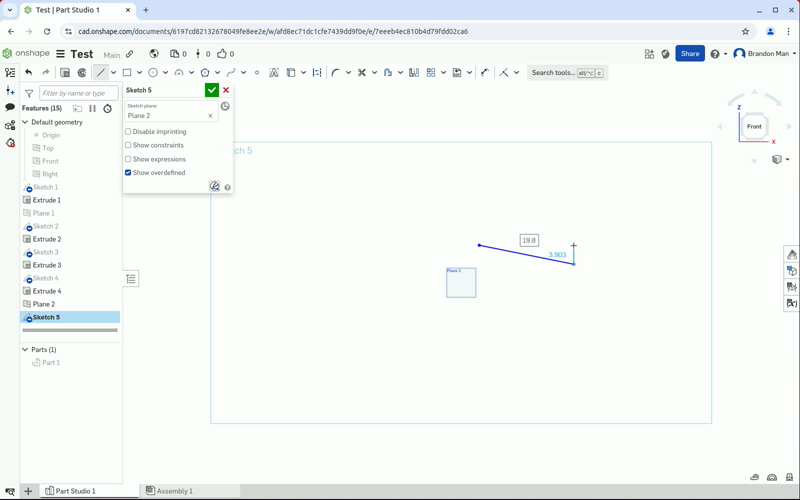
key_up(shift)
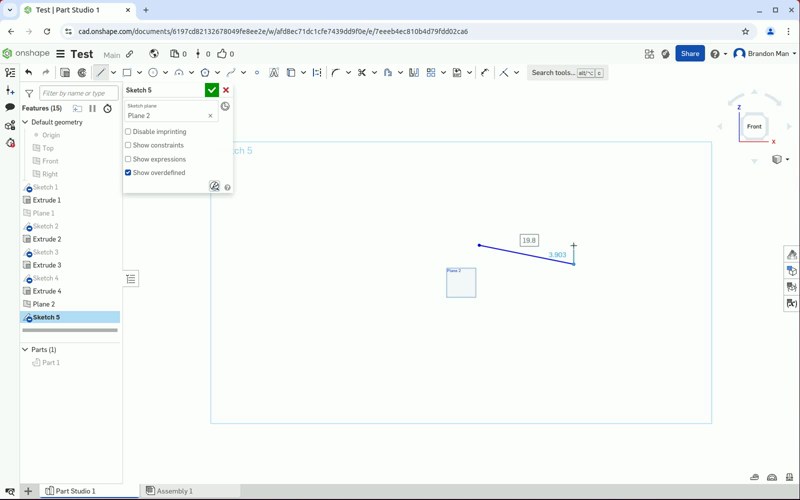
key_down(shift)
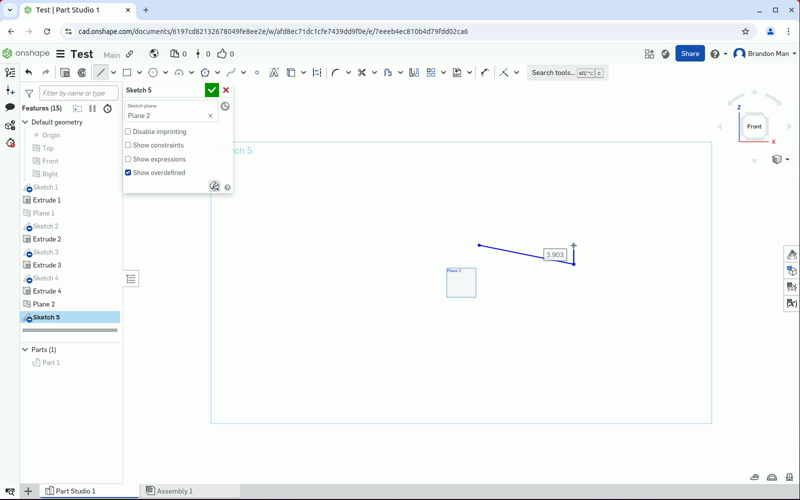
mouse_move(479, 245)
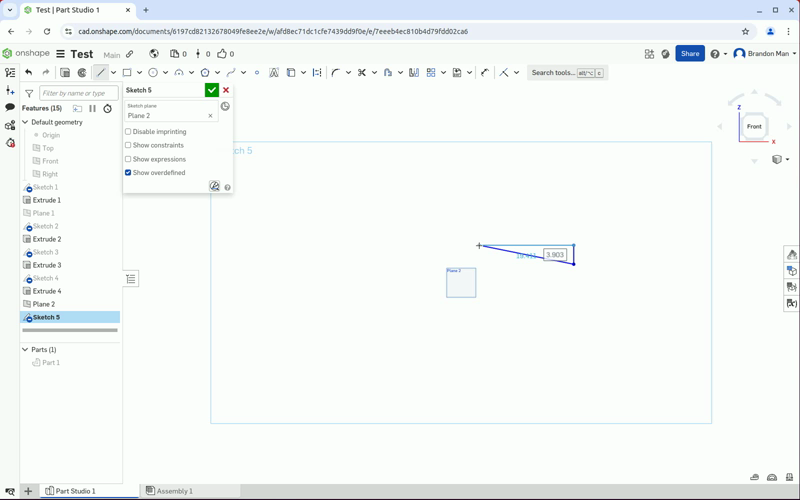
key_up(shift)
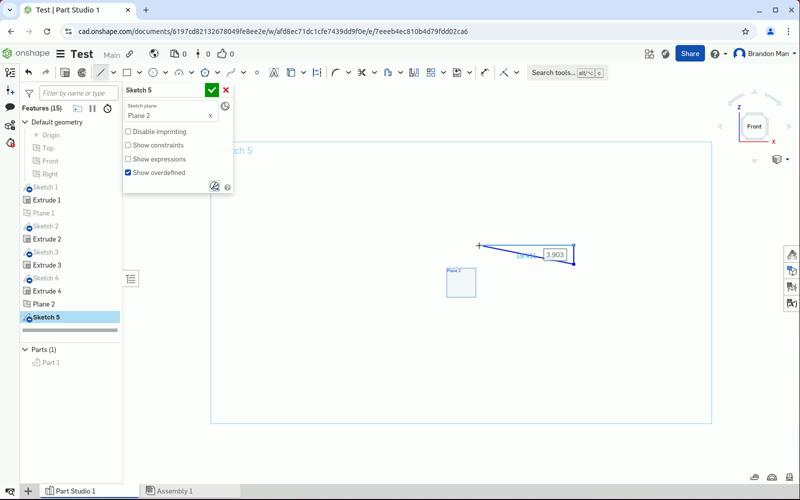
click(479, 245)
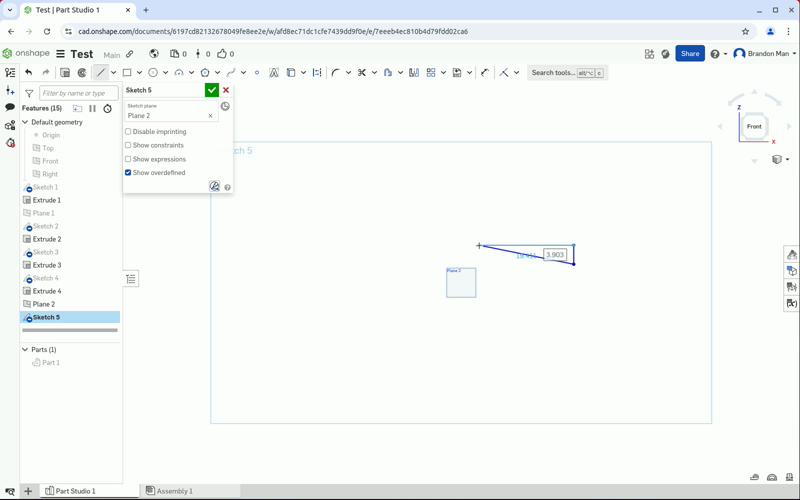
key(esc)
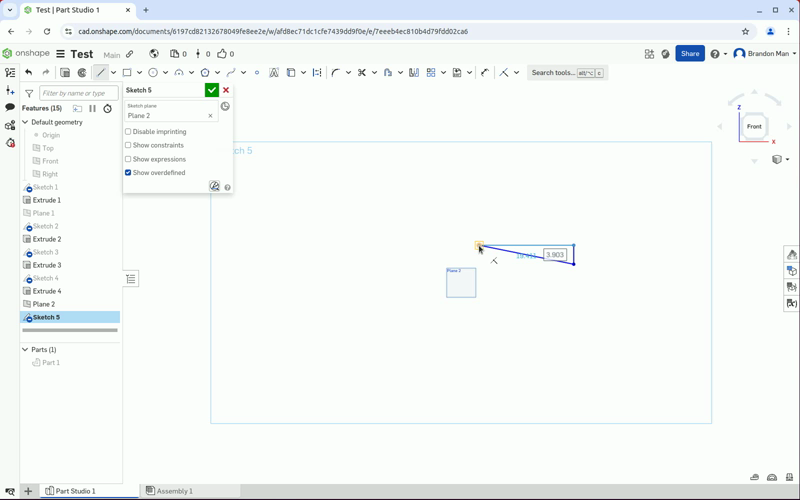
mouse_move(528, 248)
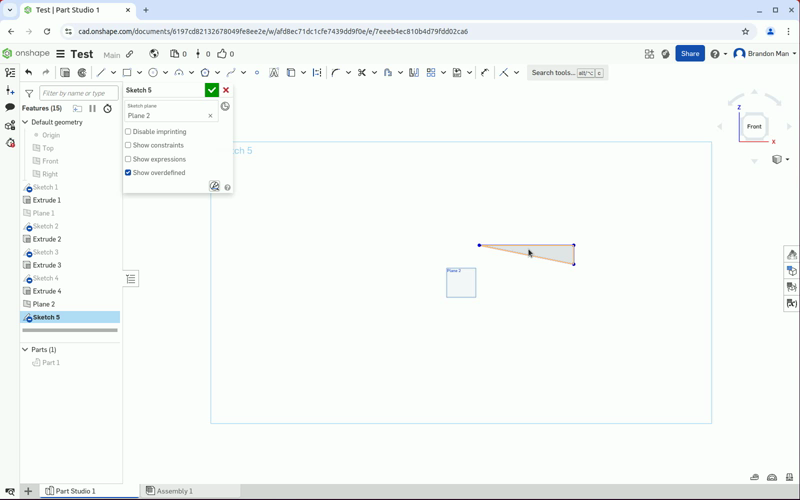
scroll(6)
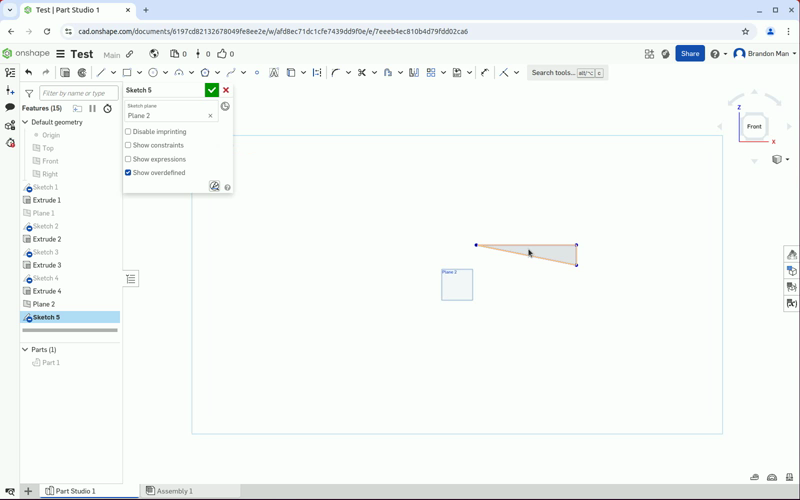
scroll(6)
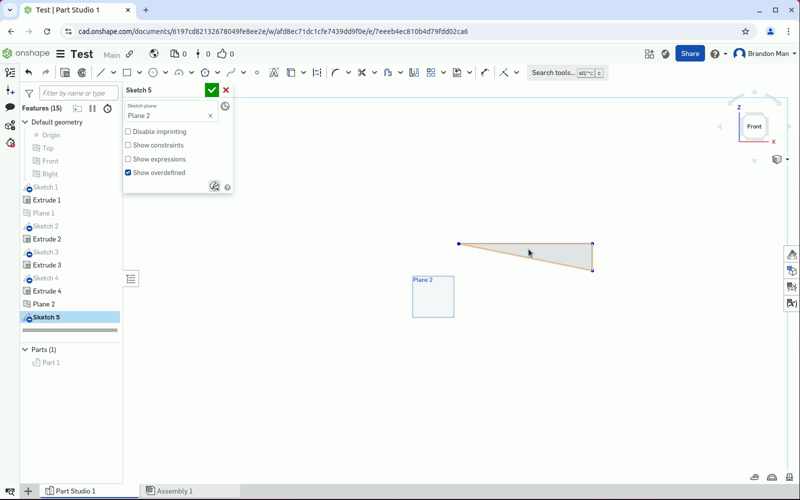
scroll(6)
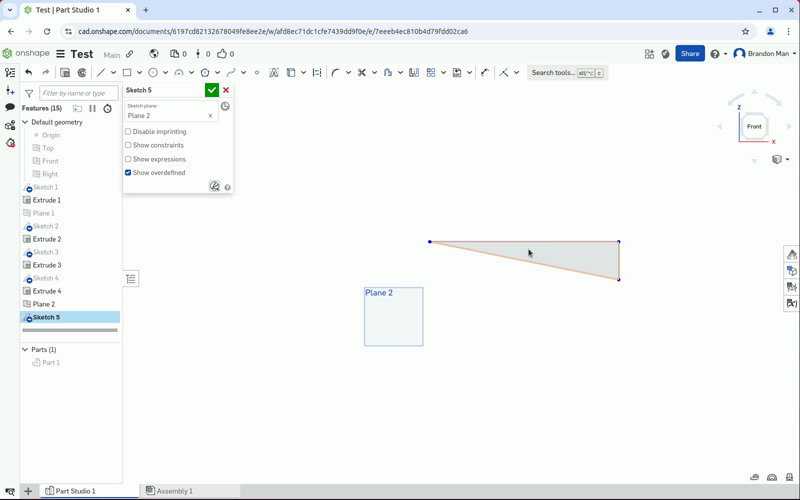
scroll(6)
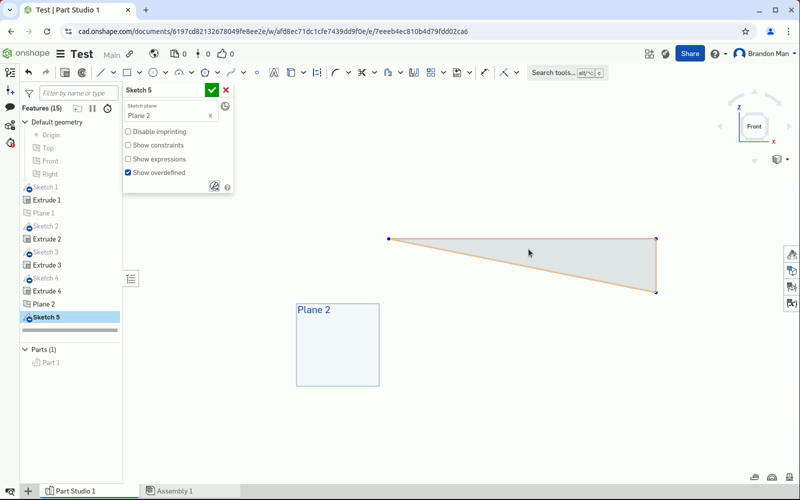
scroll(6)
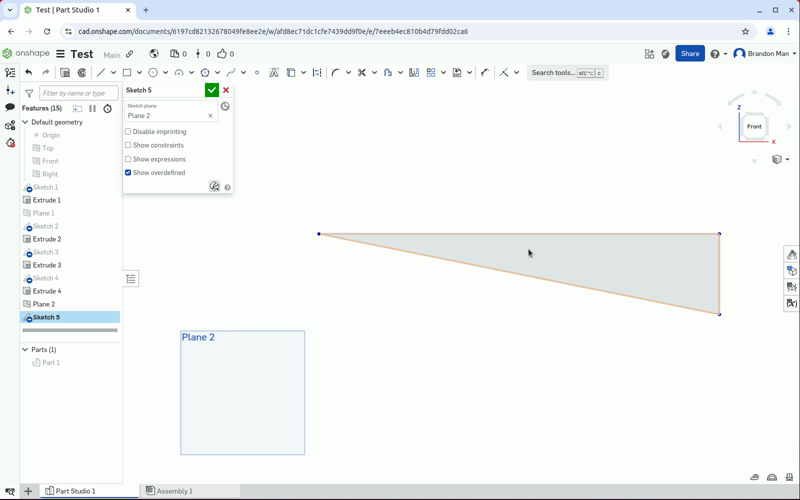
scroll(6)
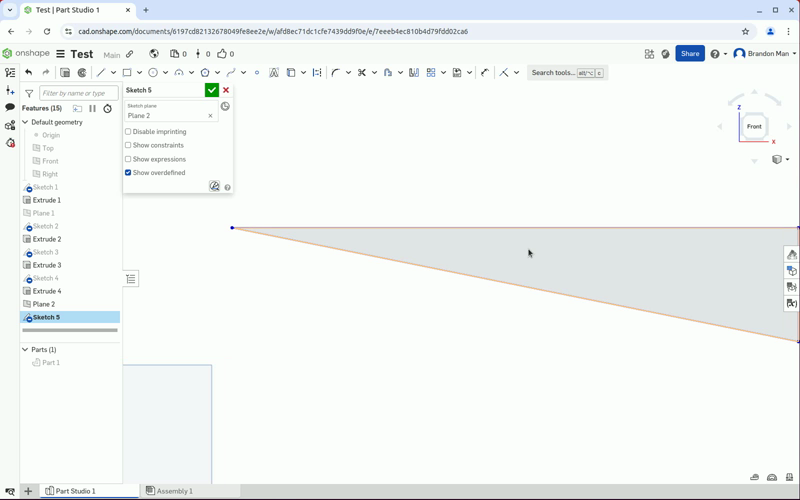
scroll(6)
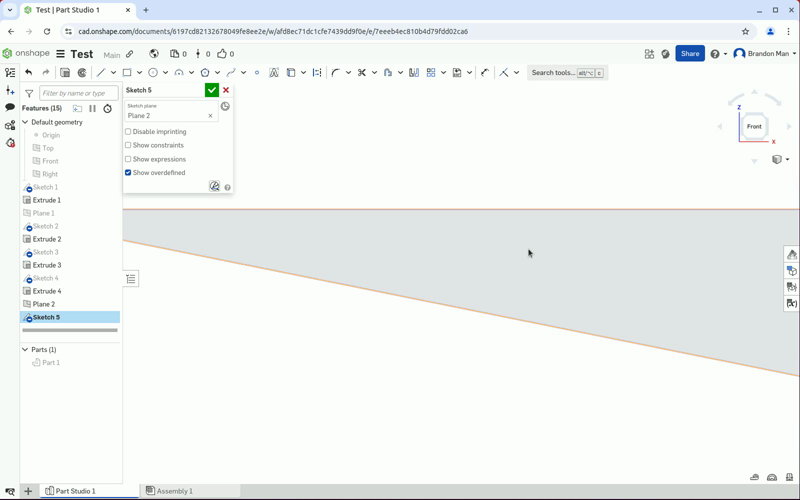
click(528, 248)
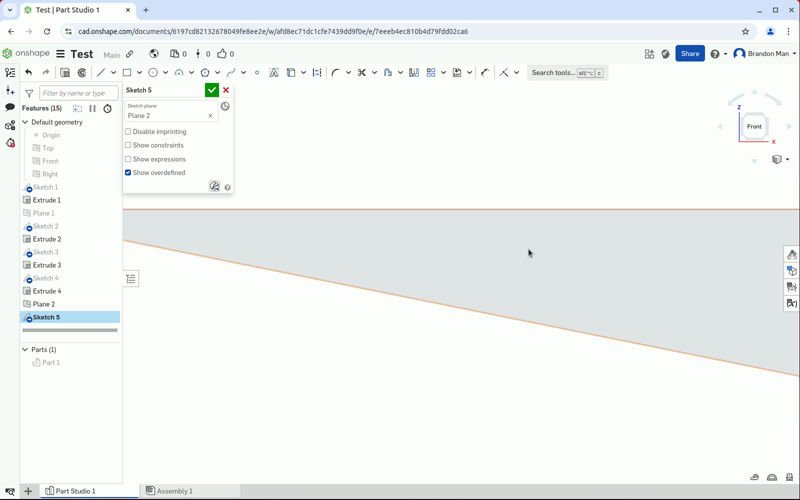
scroll(-6)
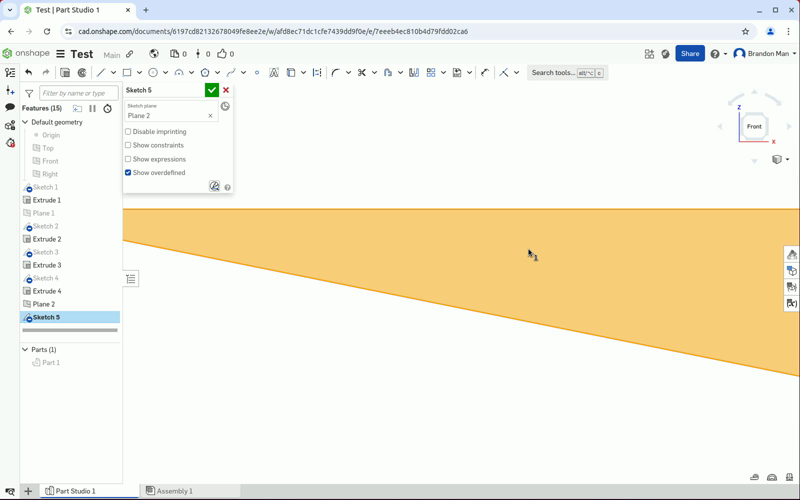
scroll(-6)
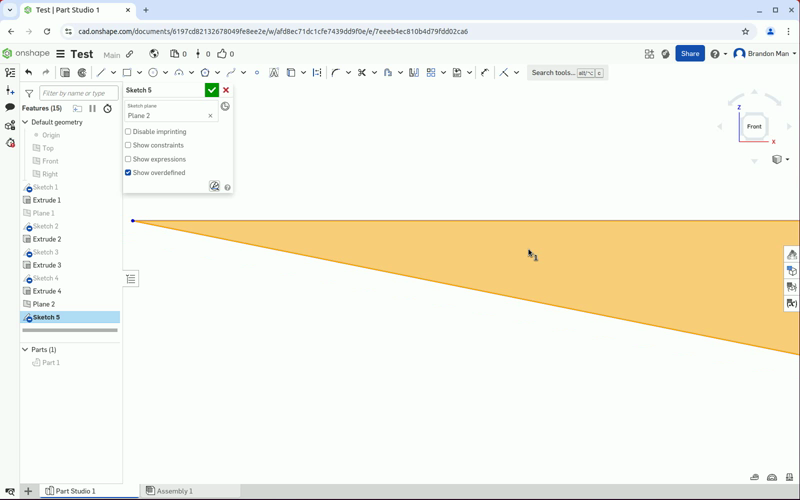
scroll(-6)
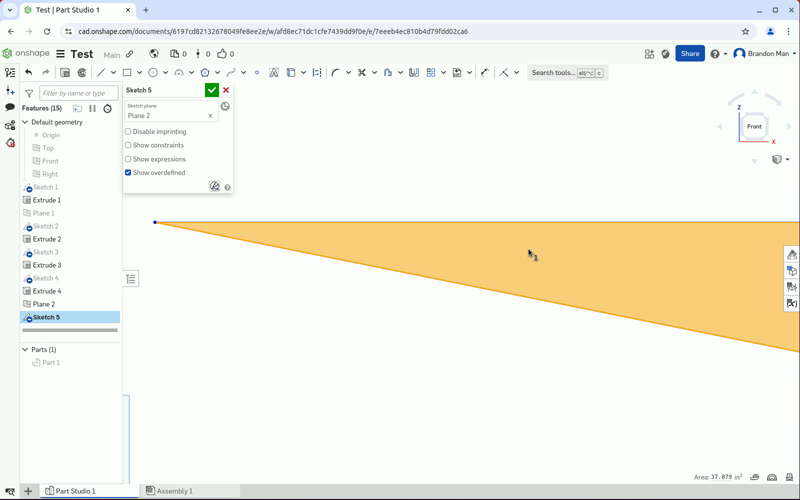
scroll(-6)
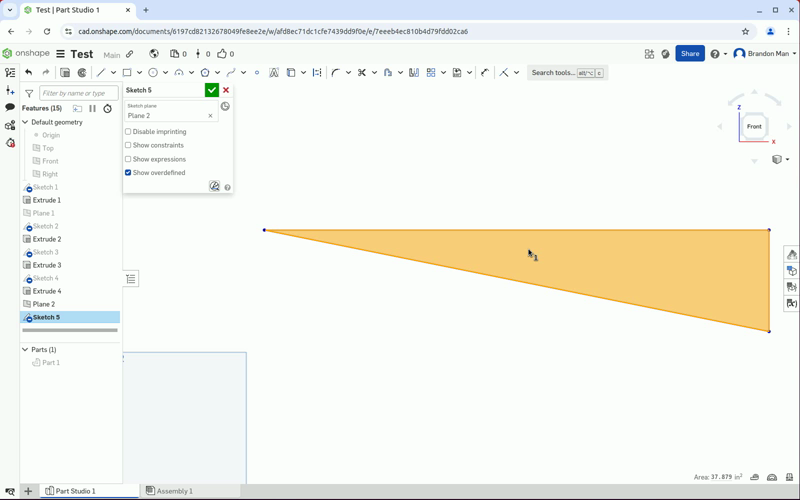
scroll(-6)
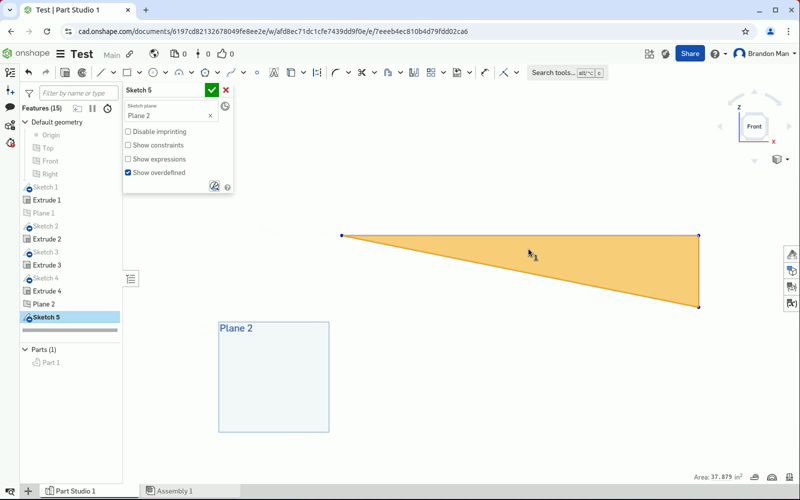
scroll(-6)
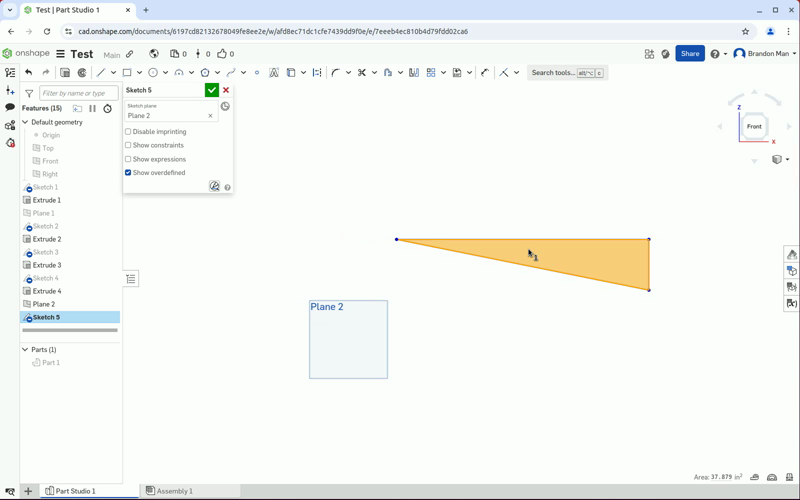
scroll(-6)
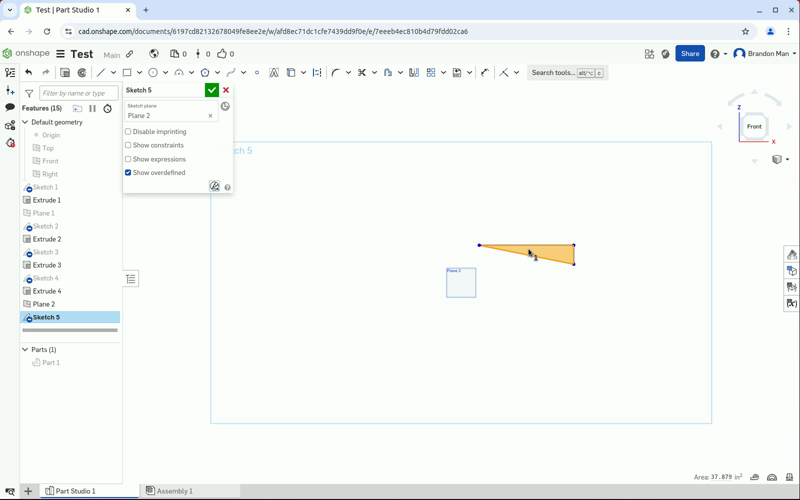
mouse_move(73, 352)
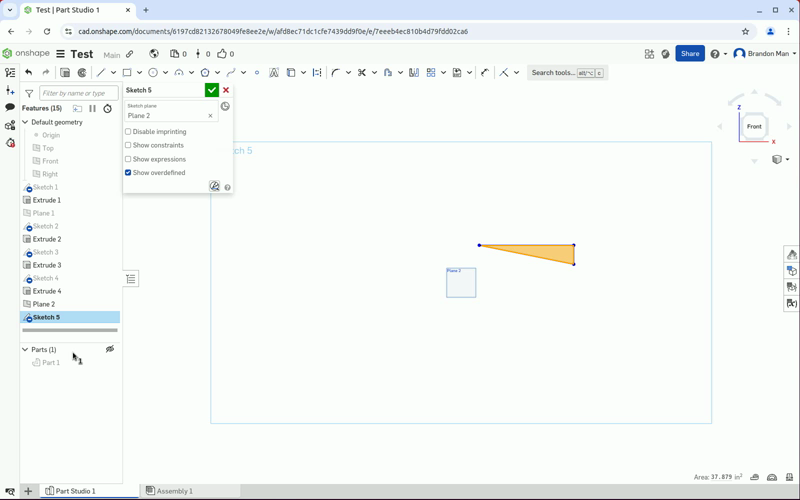
key(shift+y)
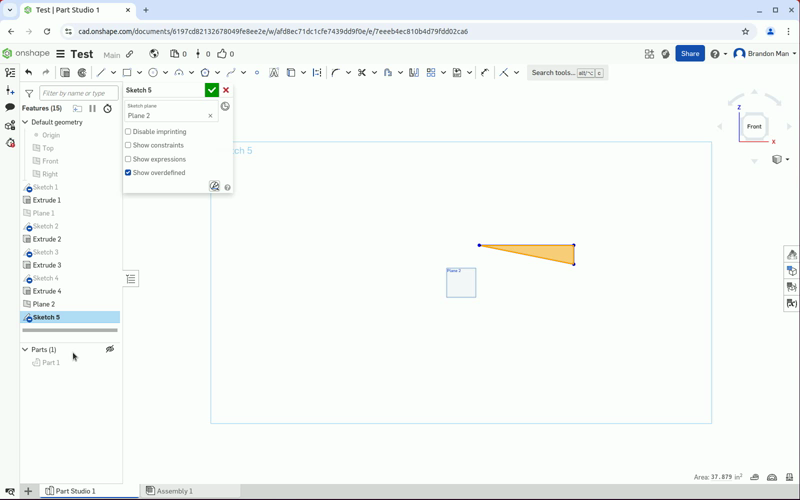
key(shift+e)
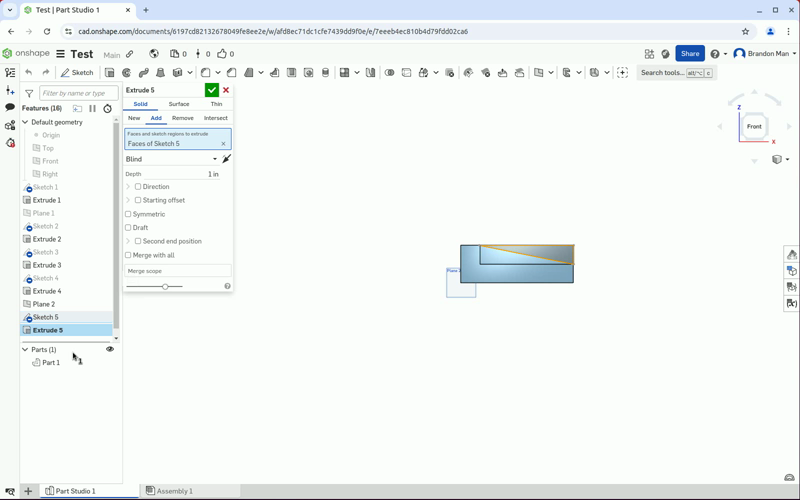
mouse_move(143, 106)
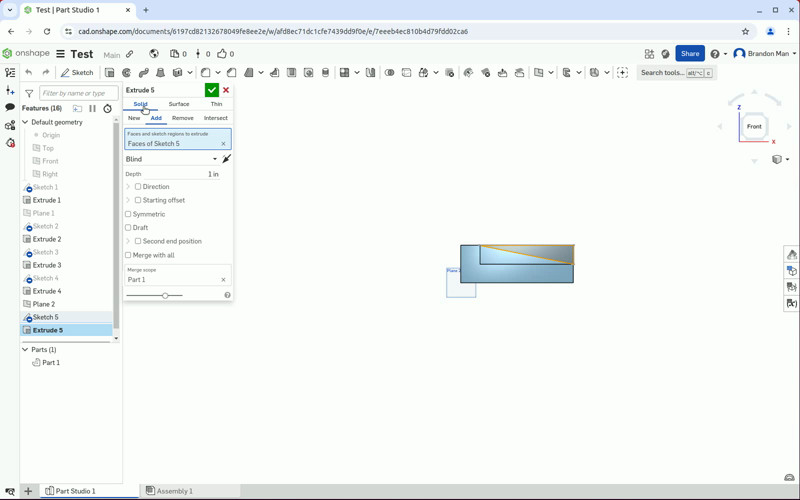
click(143, 106)
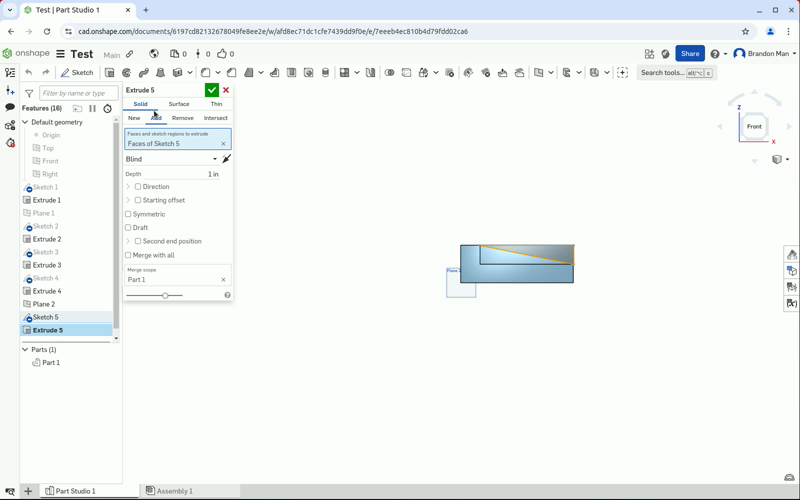
mouse_move(186, 120)
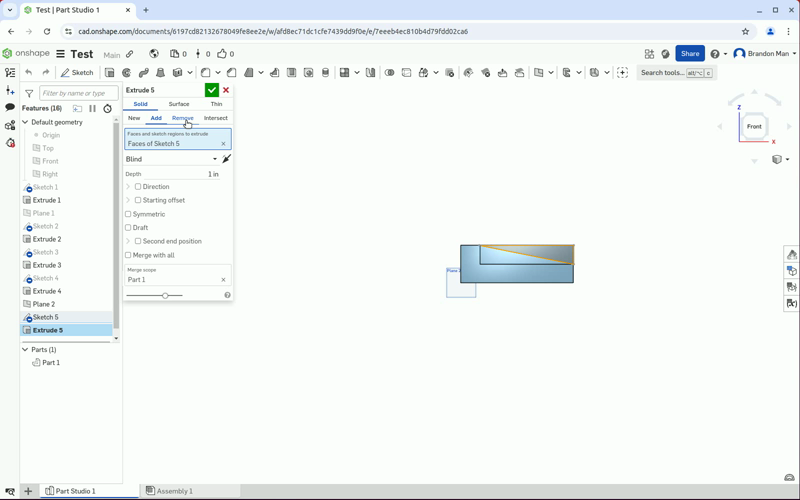
click(186, 120)
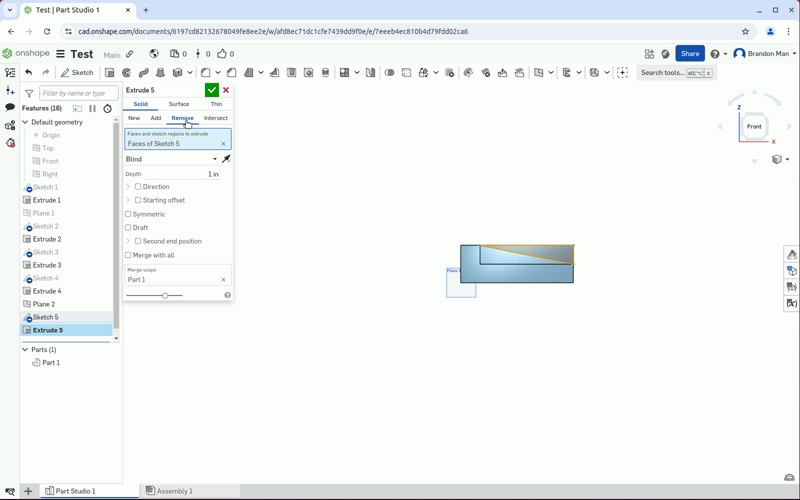
key(tab, 4)
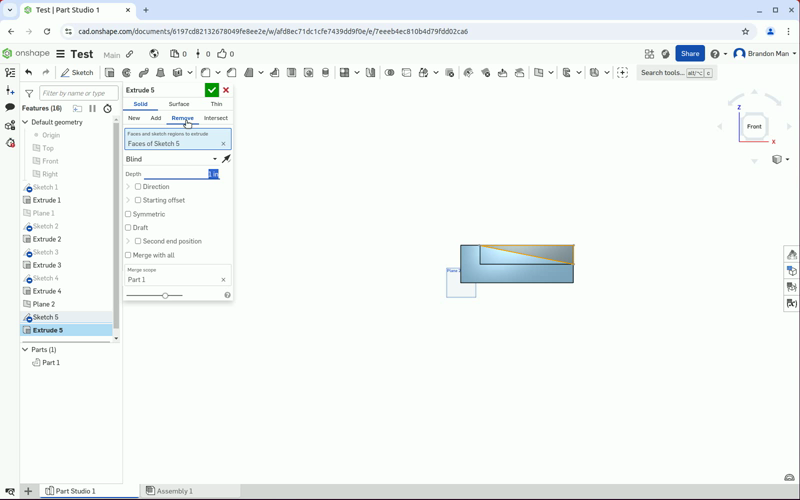
text(8.425)
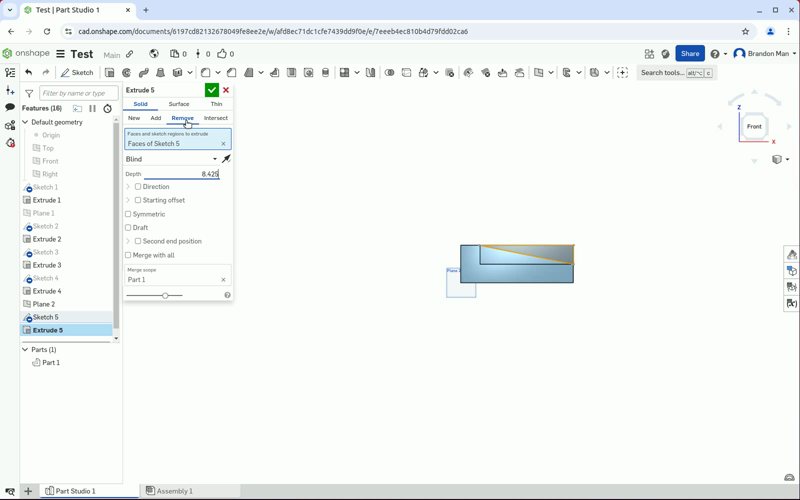
key(tab, 6)
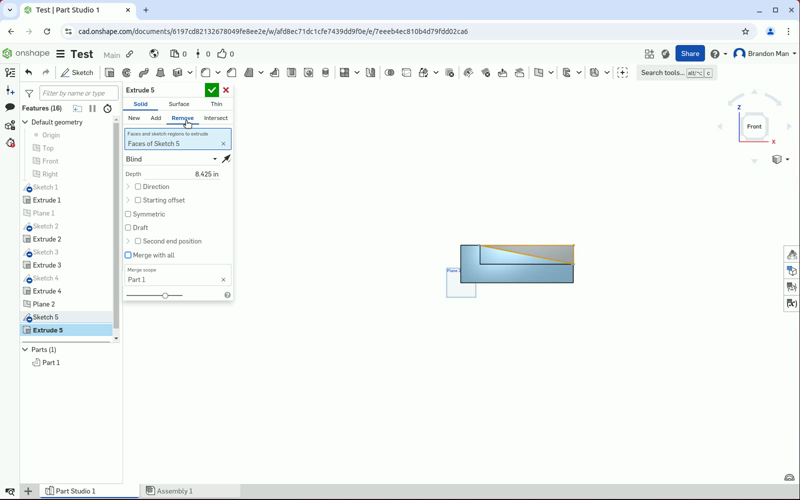
key(space)
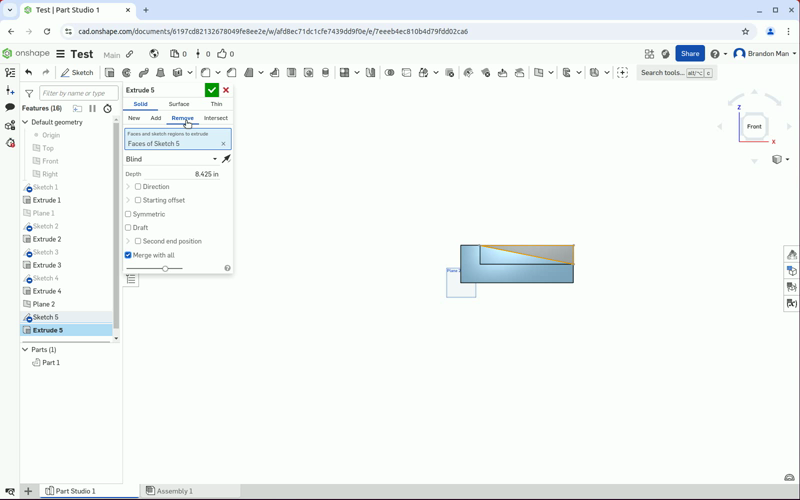
key(enter)
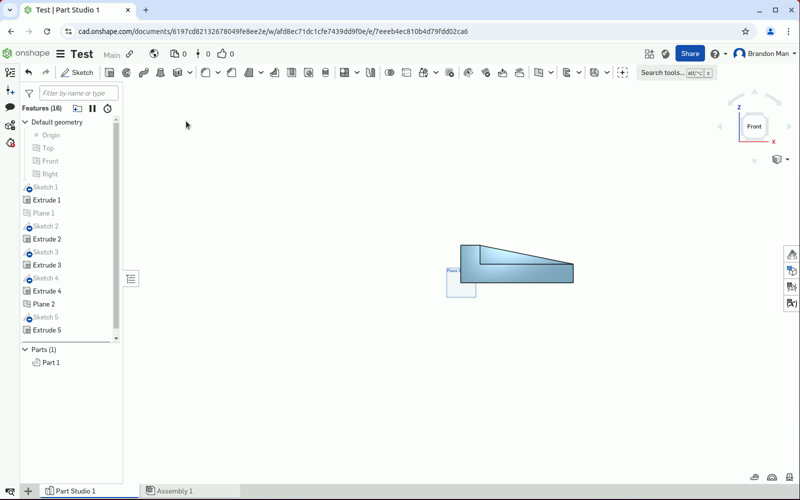
key(shift+h)
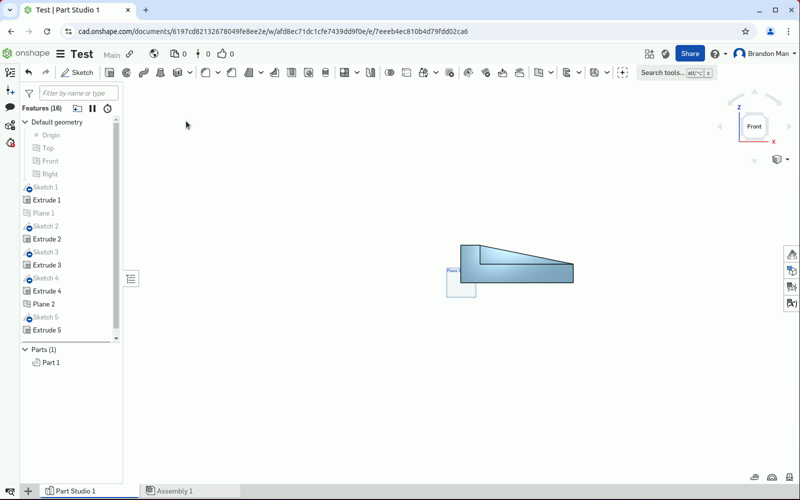
key(shift+h)
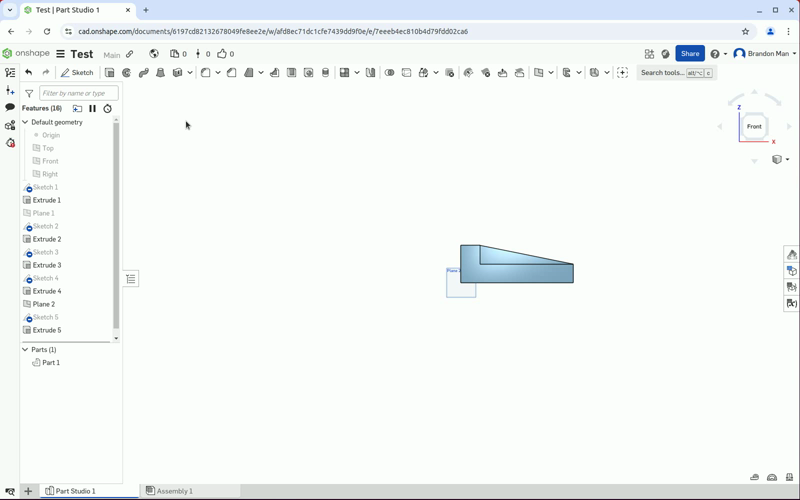
key(shift+7)
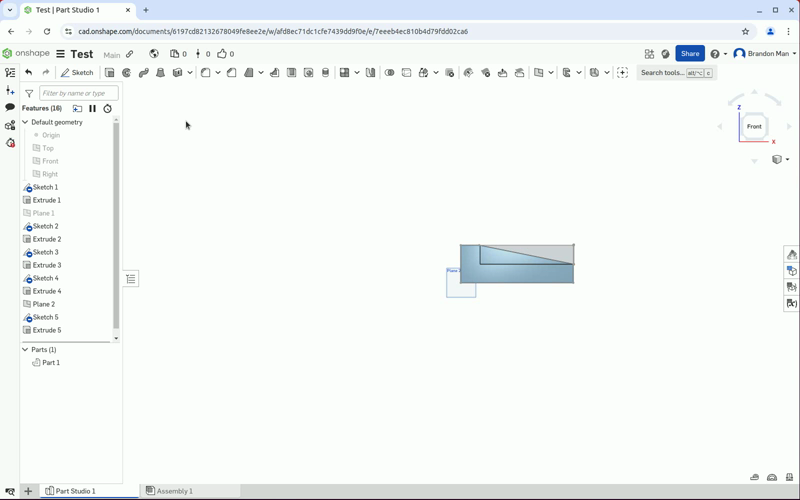
key(left, 2)
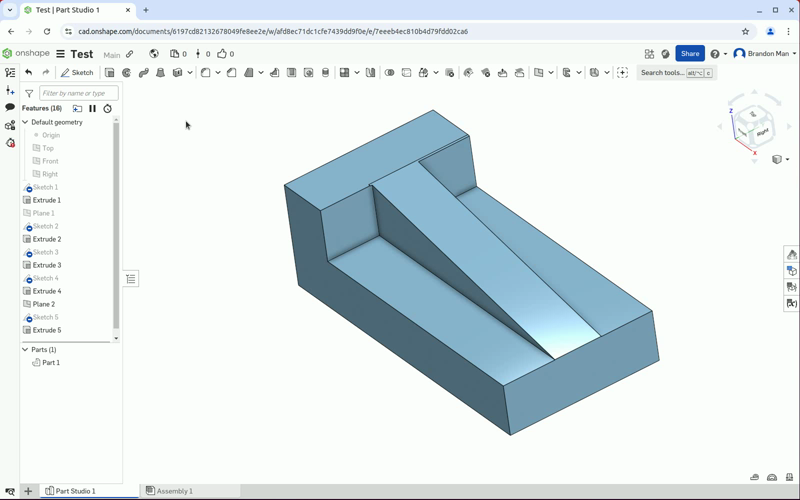
key(down, 2)
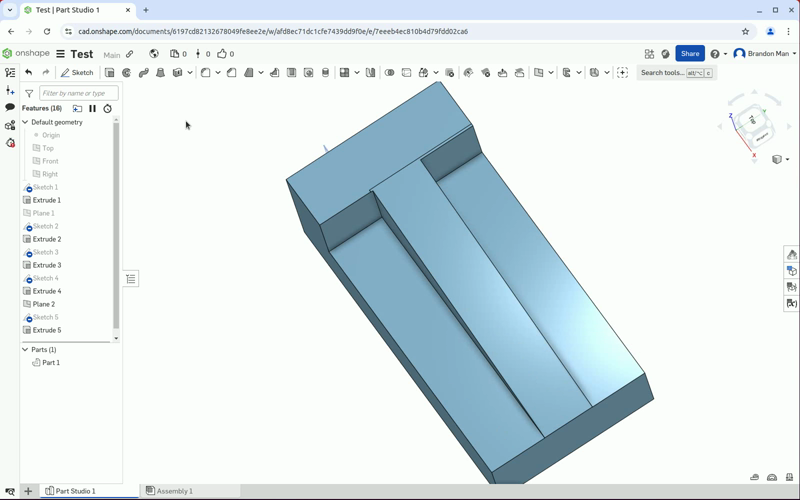
key(up, 2)
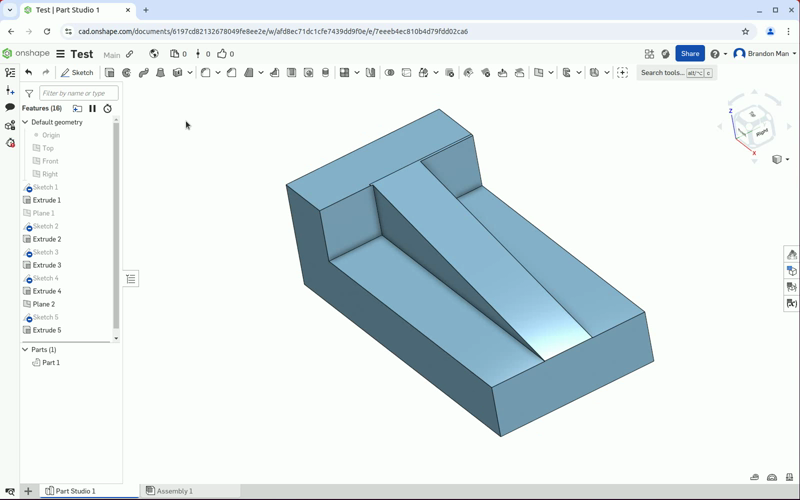
key(right, 2)
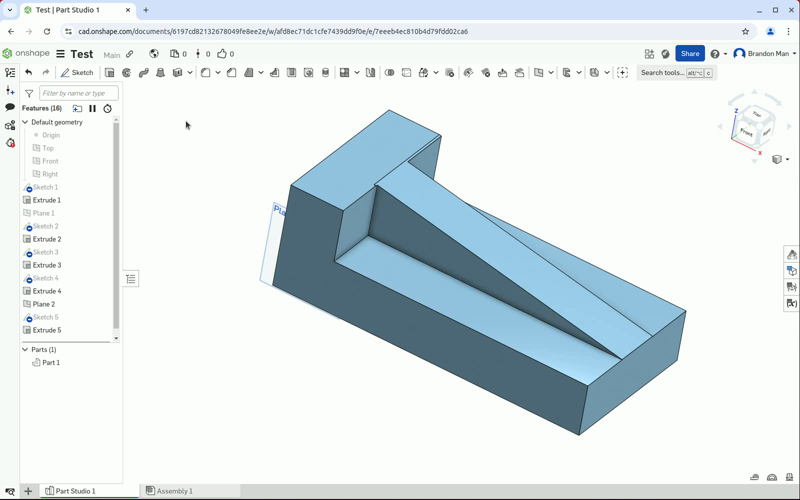
mouse_move(69, 189)
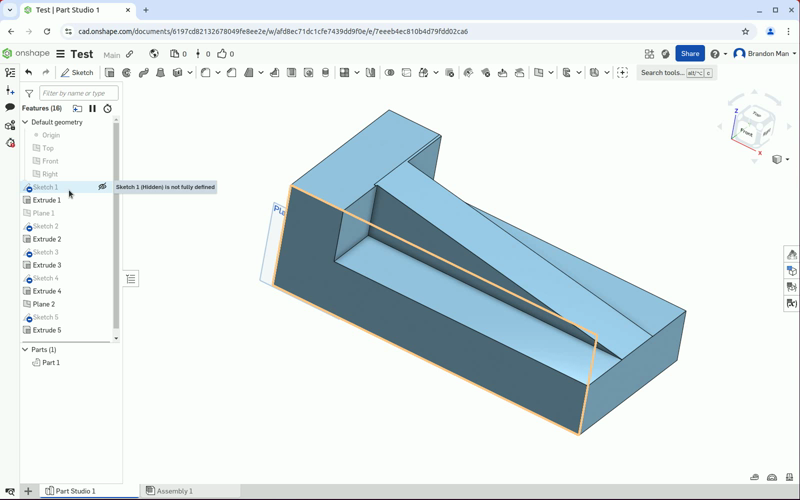
click(69, 189)